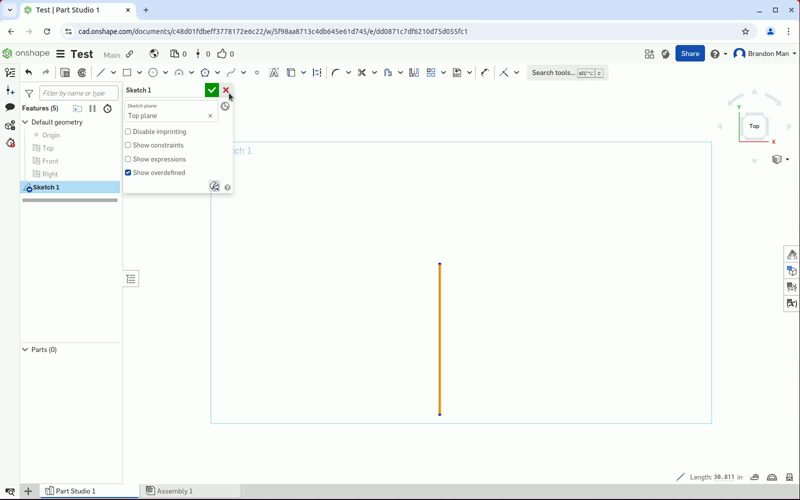
key(shift+h)
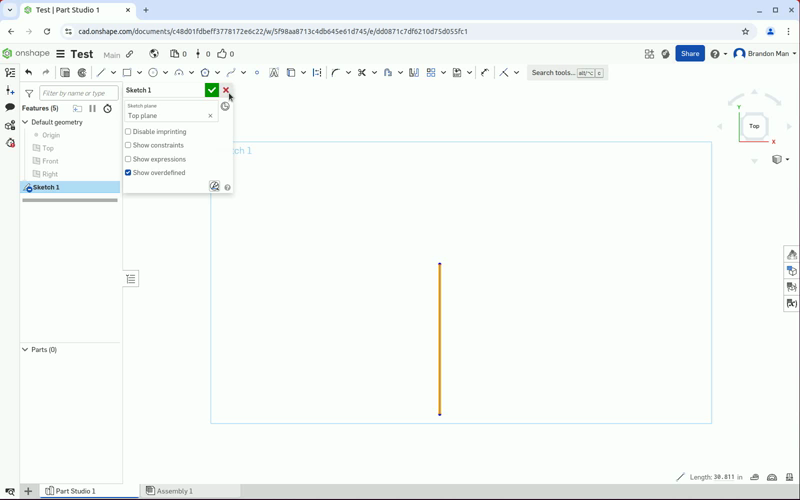
key(shift+s)
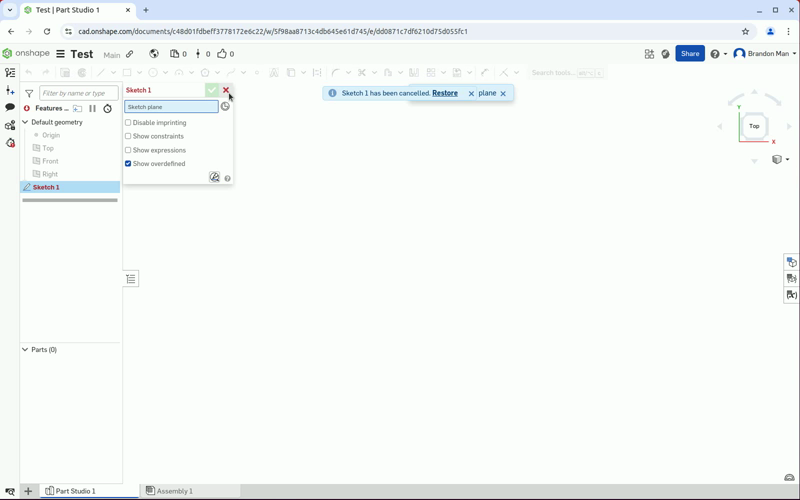
mouse_move(73, 150)
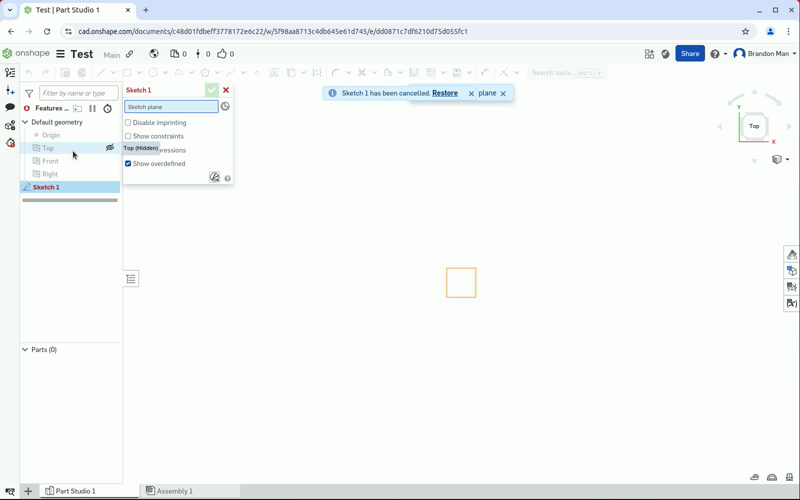
click(73, 150)
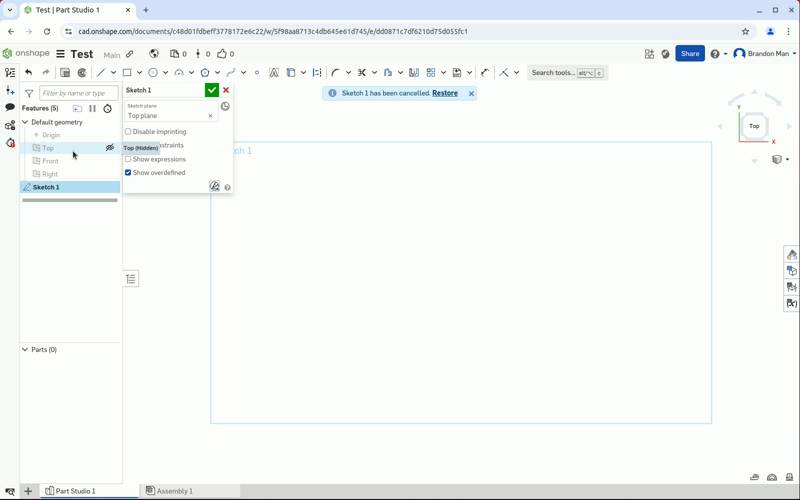
mouse_move(73, 352)
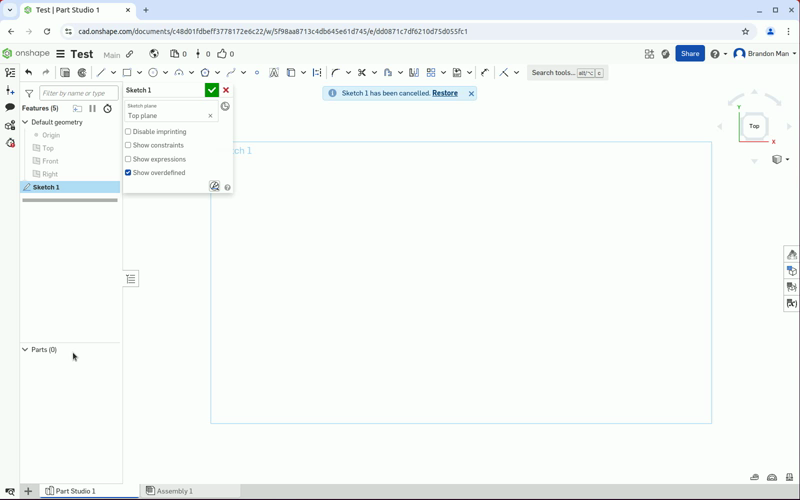
key(y)
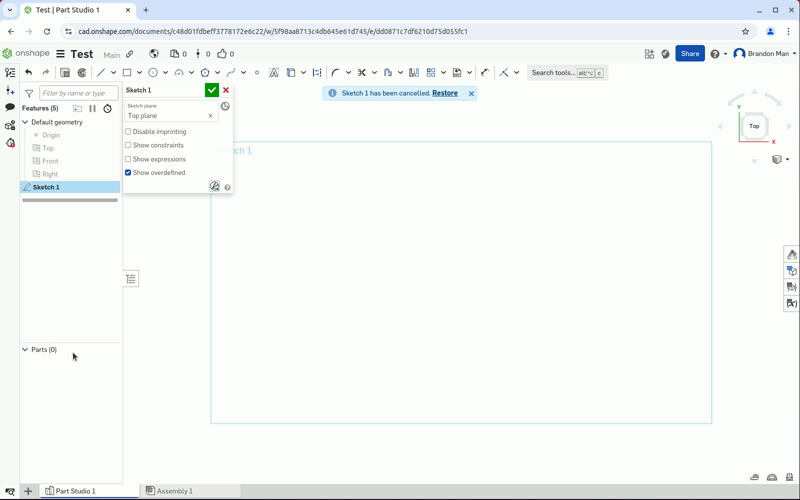
key(l)
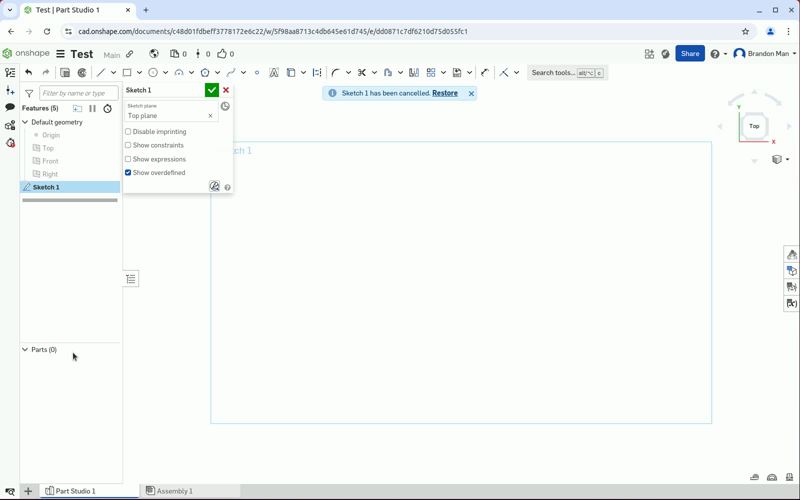
key_down(shift)
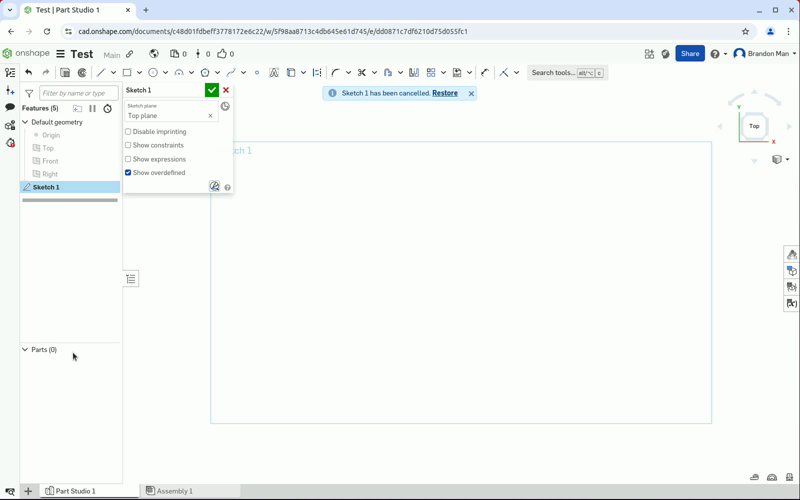
mouse_move(380, 395)
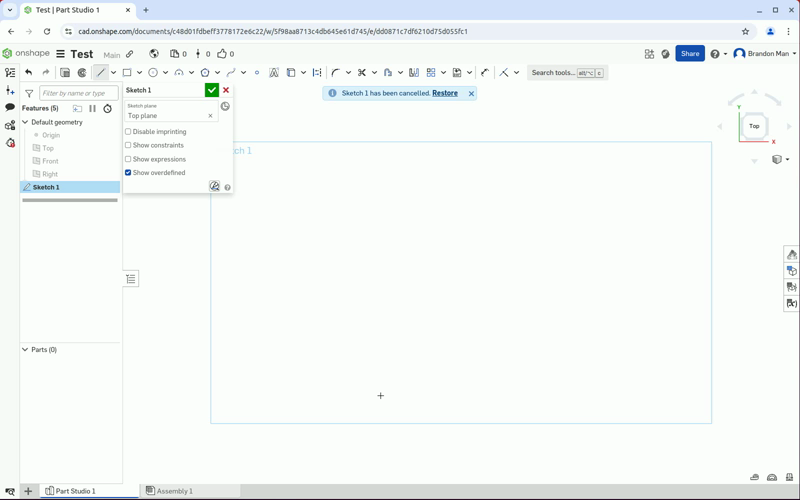
click(380, 395)
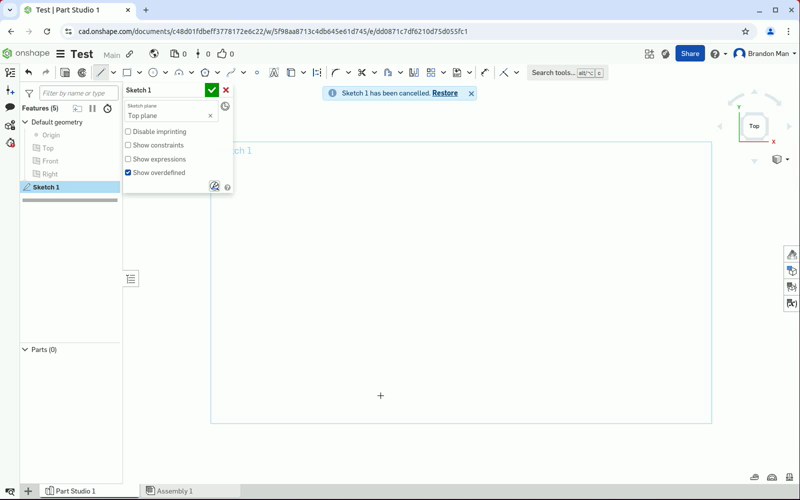
key_up(shift)
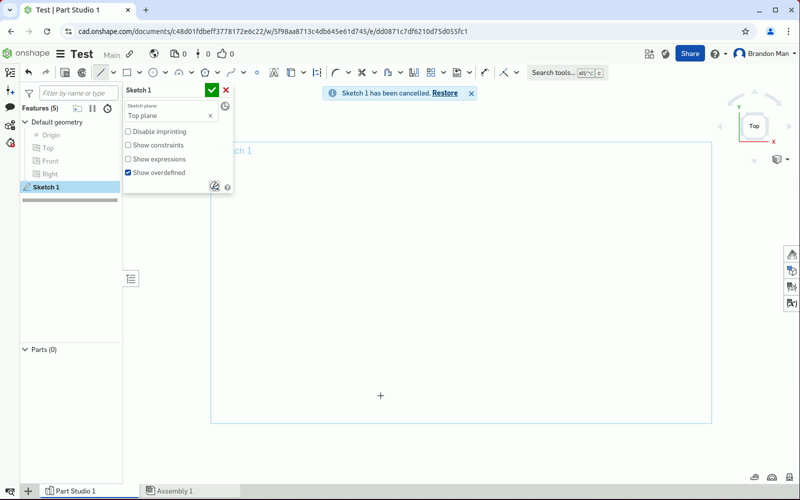
key_down(shift)
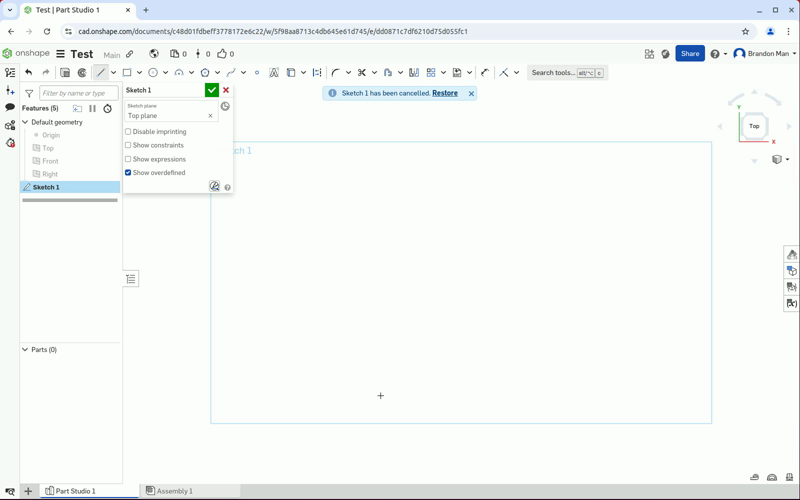
mouse_move(539, 395)
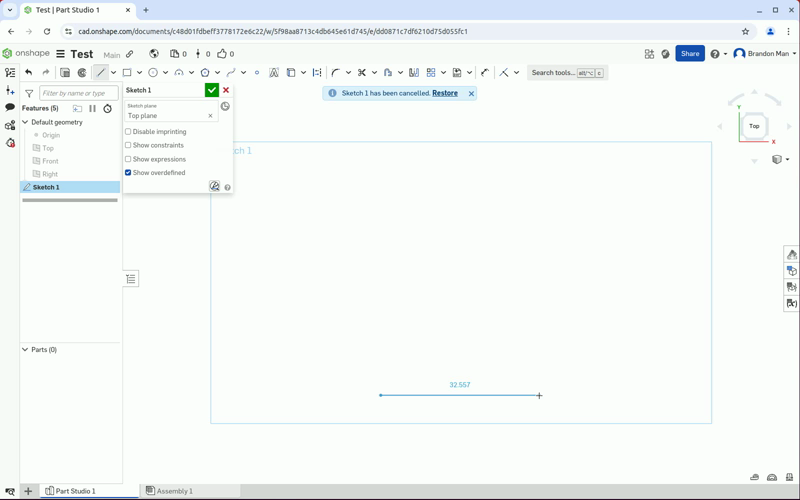
click(539, 395)
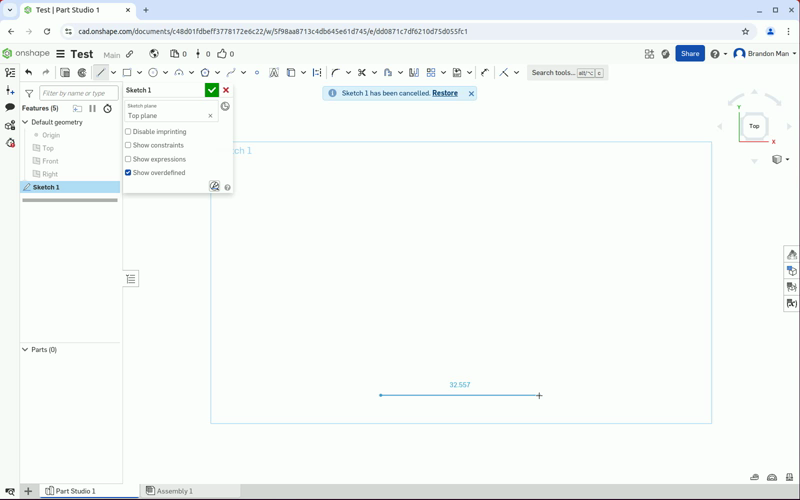
key_up(shift)
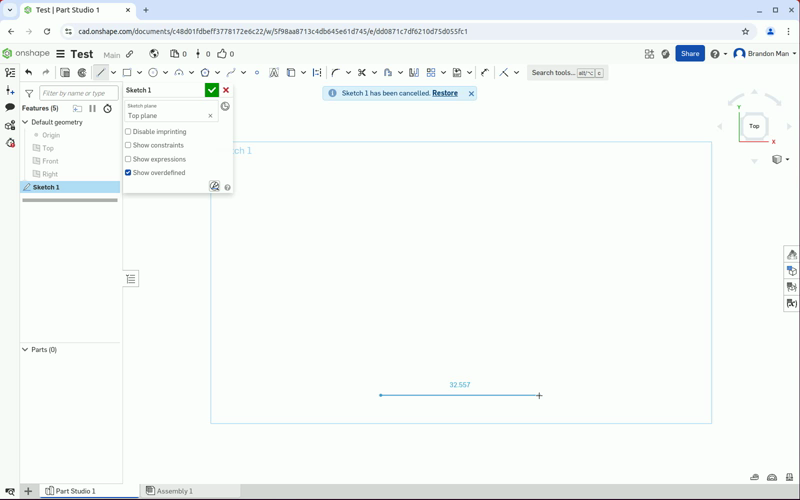
key_down(shift)
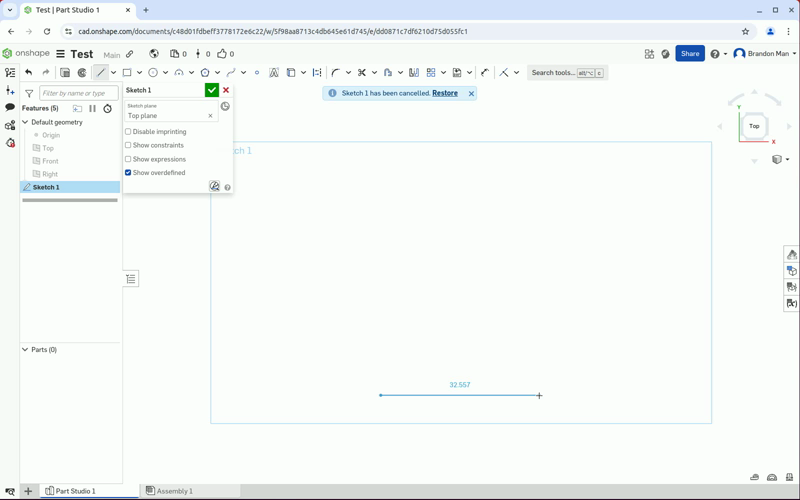
mouse_move(539, 171)
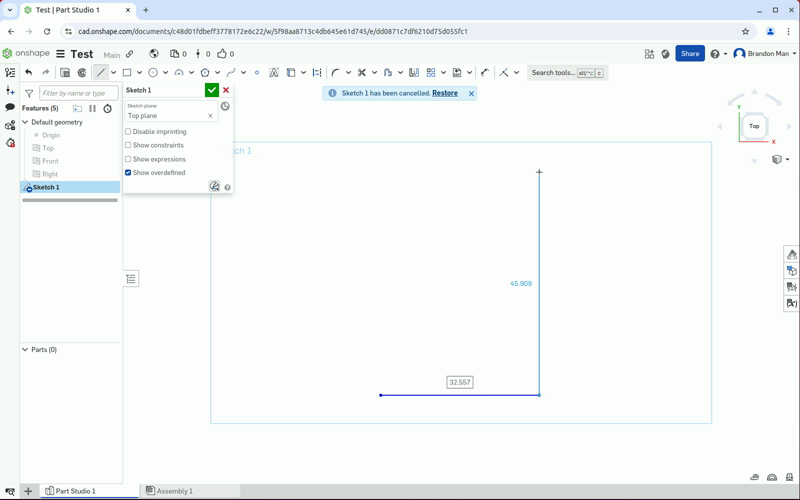
click(539, 171)
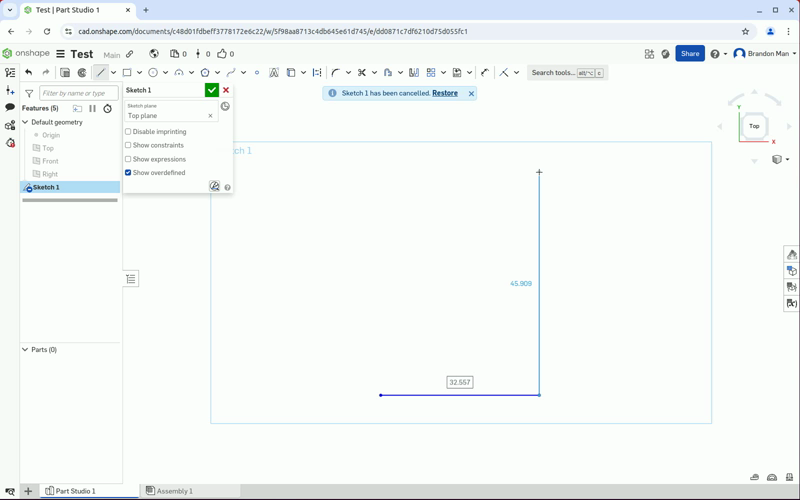
key_up(shift)
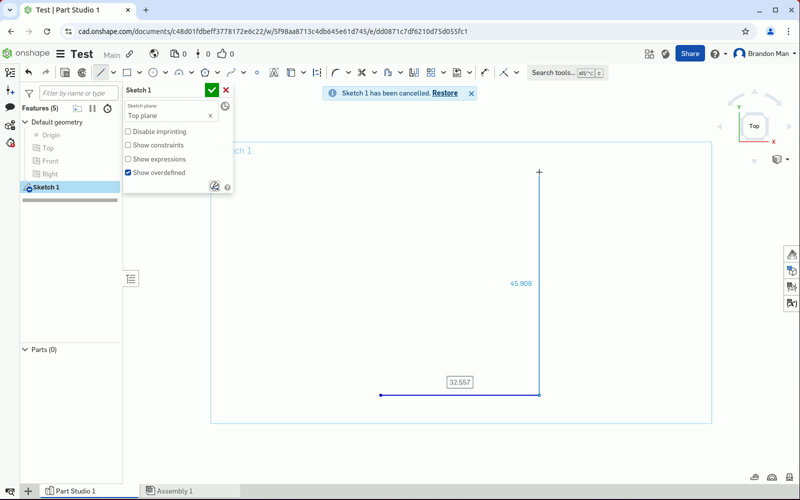
key_down(shift)
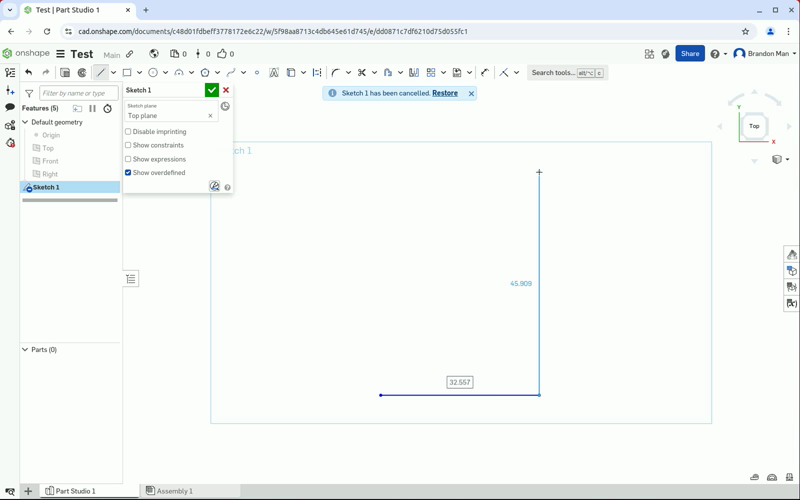
mouse_move(380, 171)
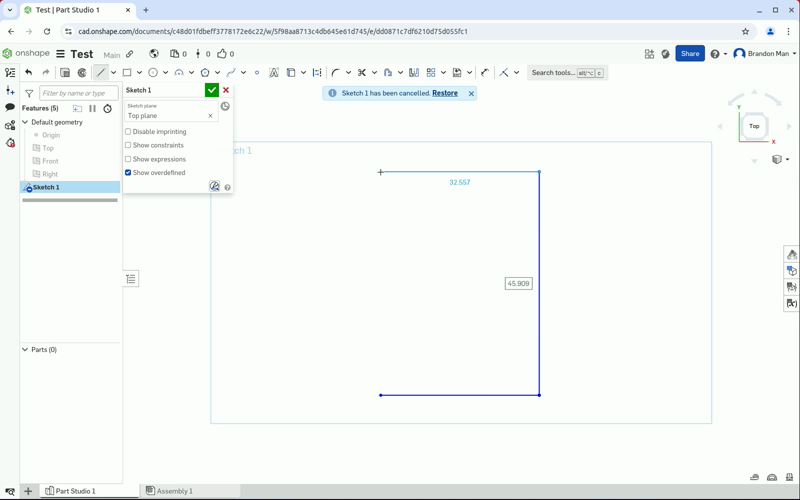
click(380, 171)
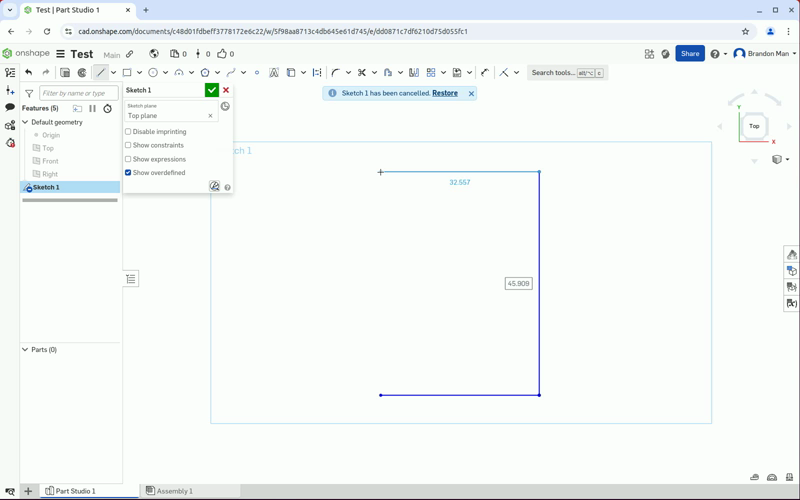
key_up(shift)
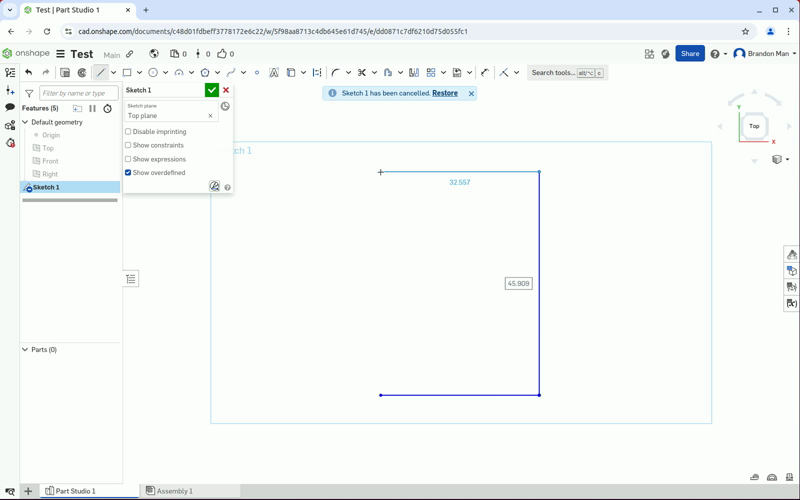
key_down(shift)
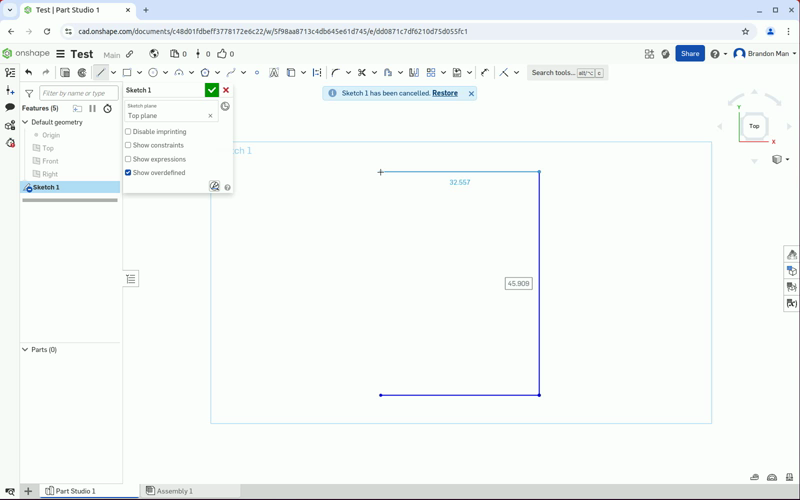
mouse_move(380, 395)
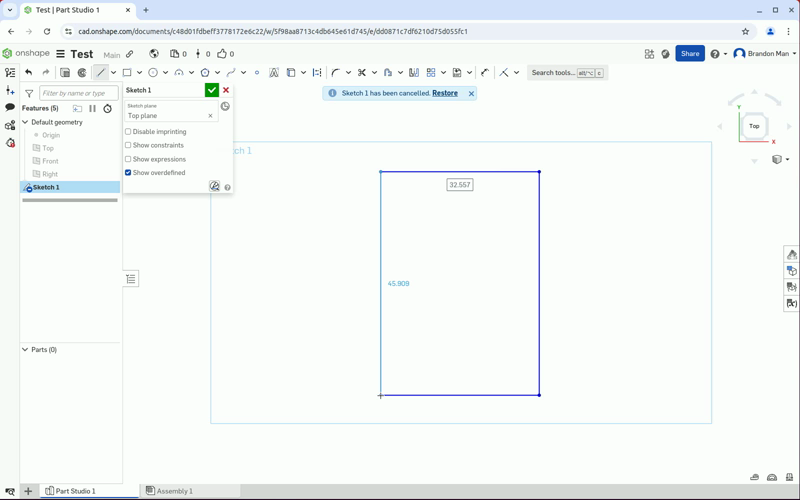
key_up(shift)
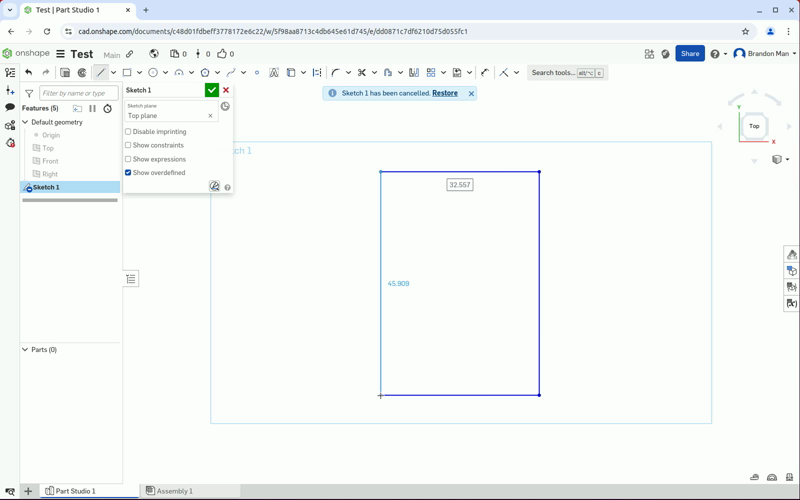
click(380, 395)
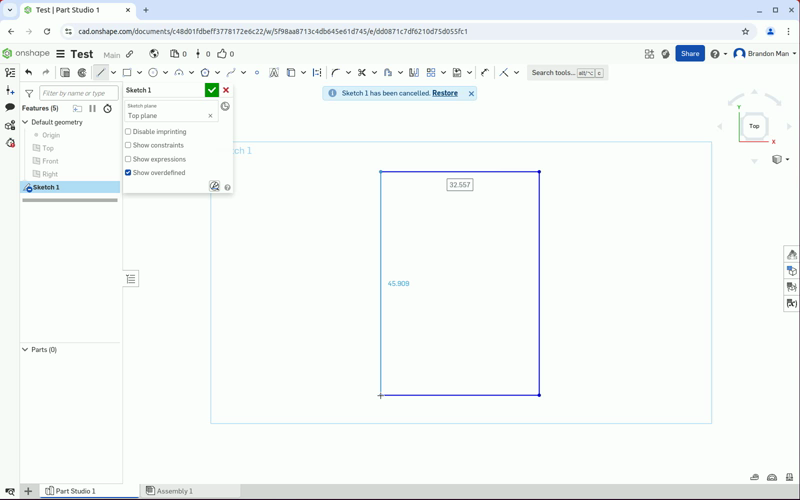
key(esc)
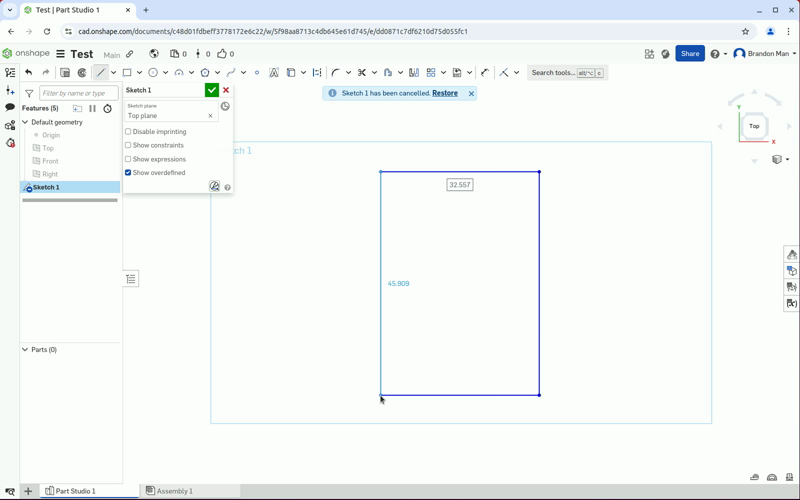
key(l)
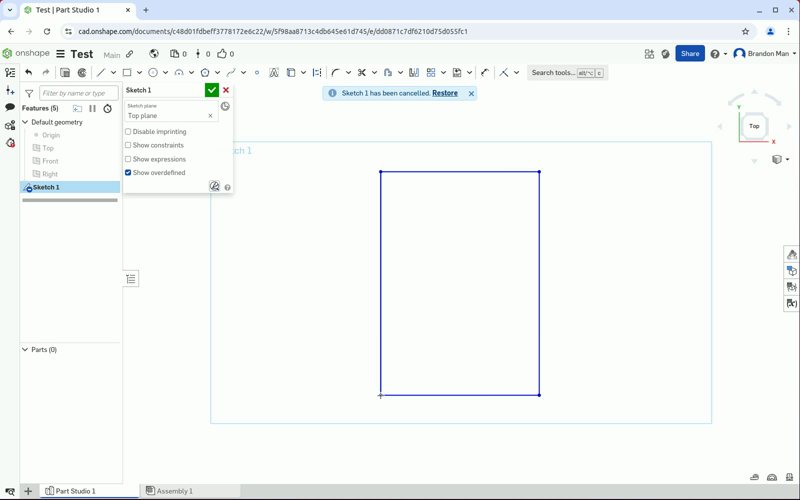
key_down(shift)
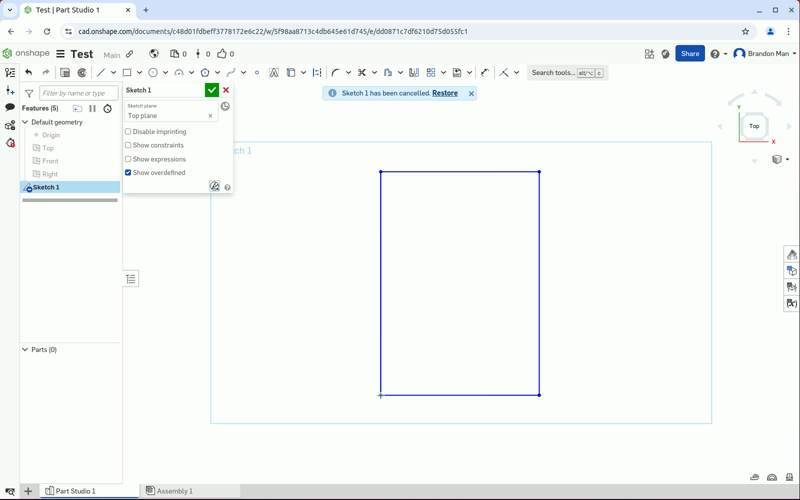
mouse_move(383, 393)
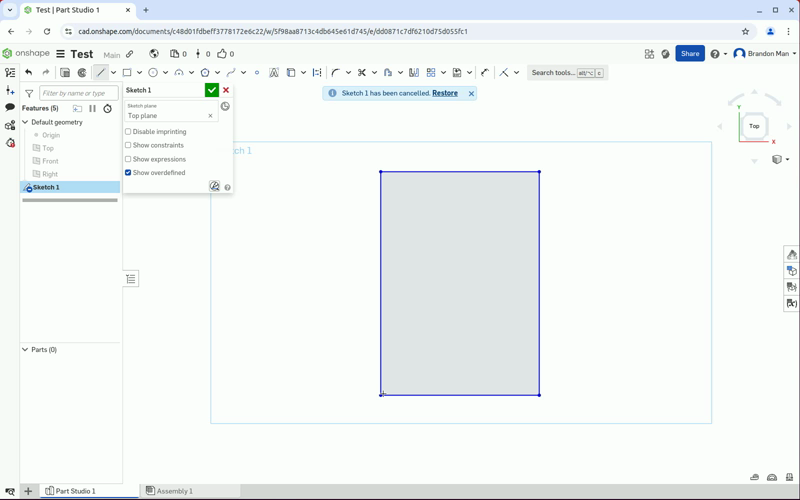
scroll(6)
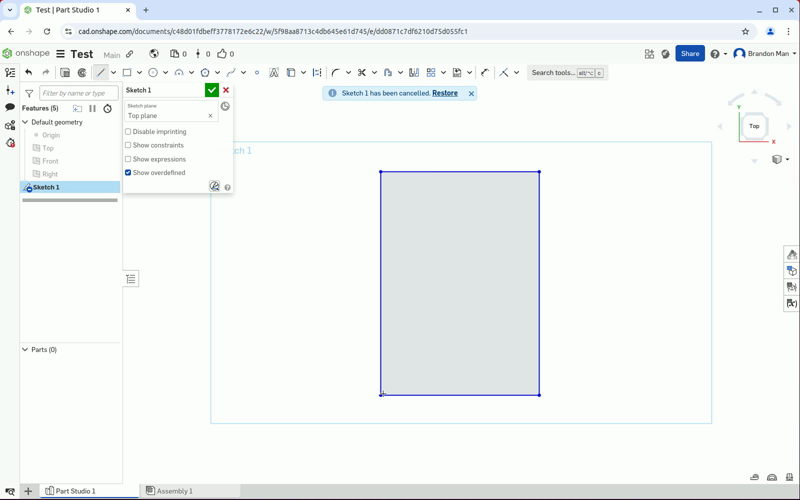
scroll(6)
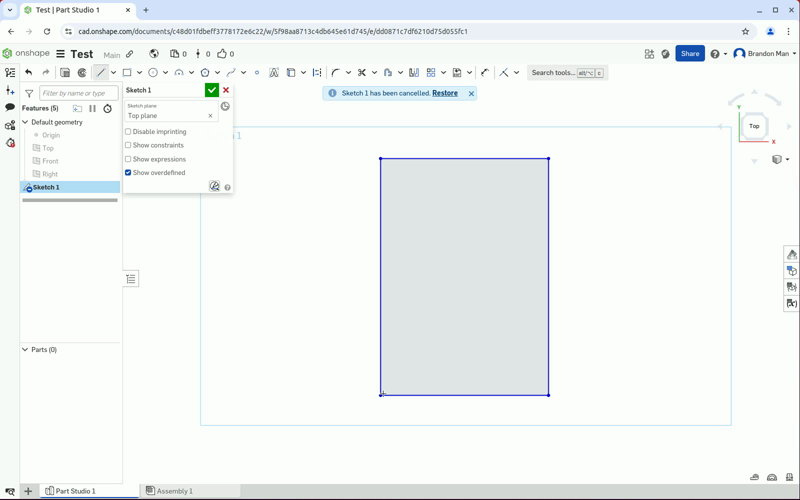
scroll(6)
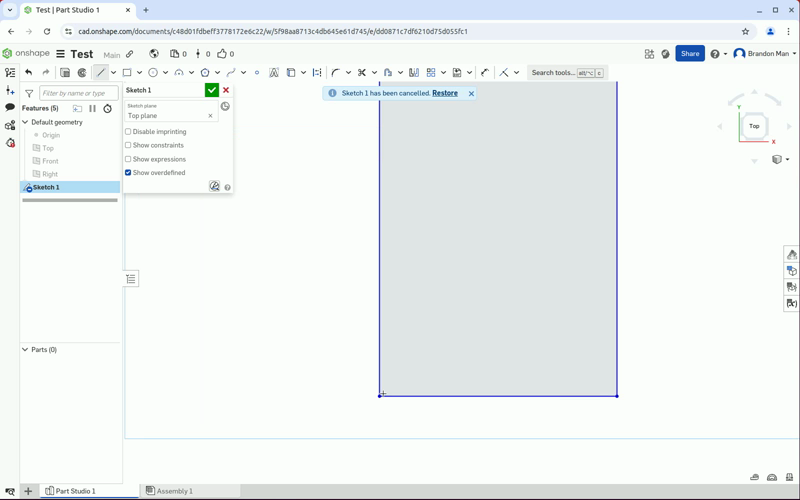
scroll(6)
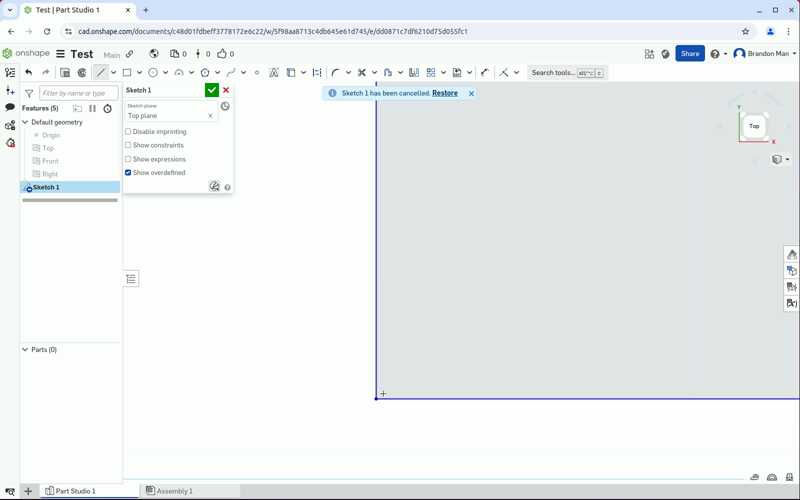
scroll(6)
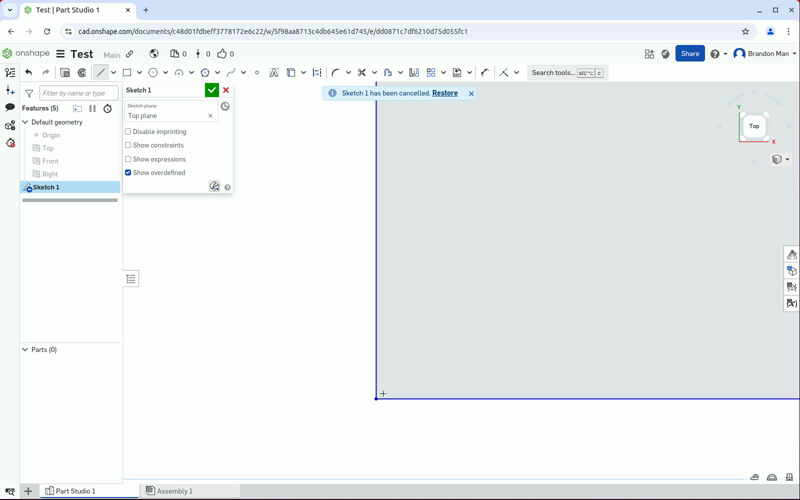
scroll(6)
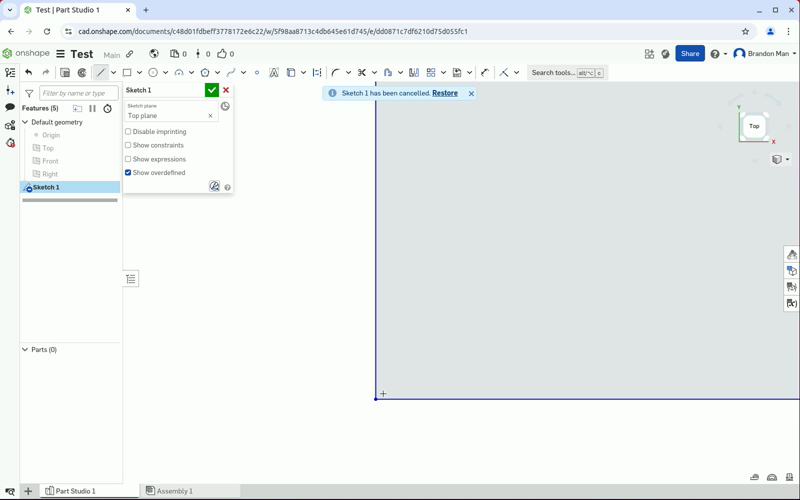
scroll(6)
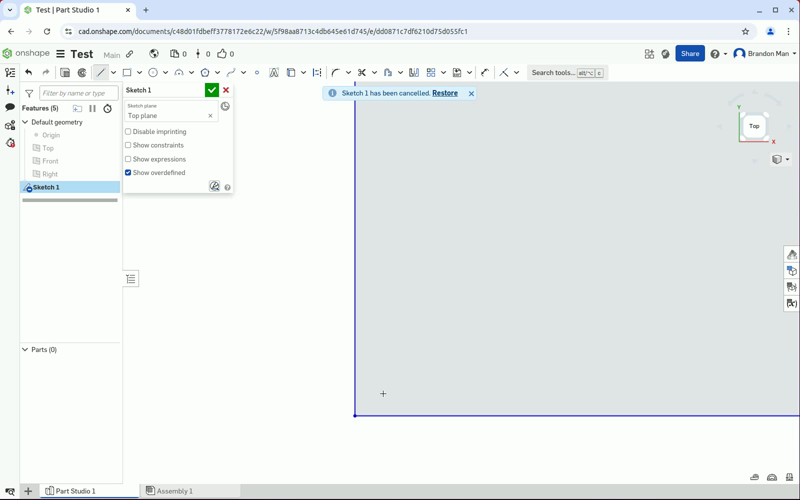
click(383, 393)
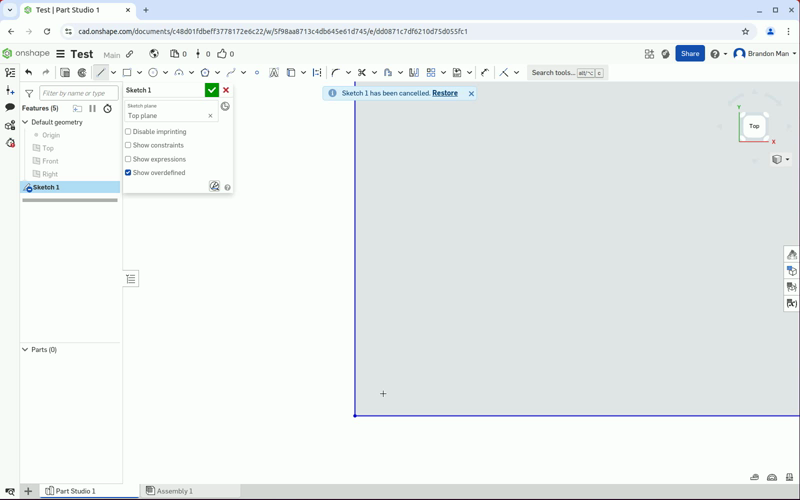
scroll(-6)
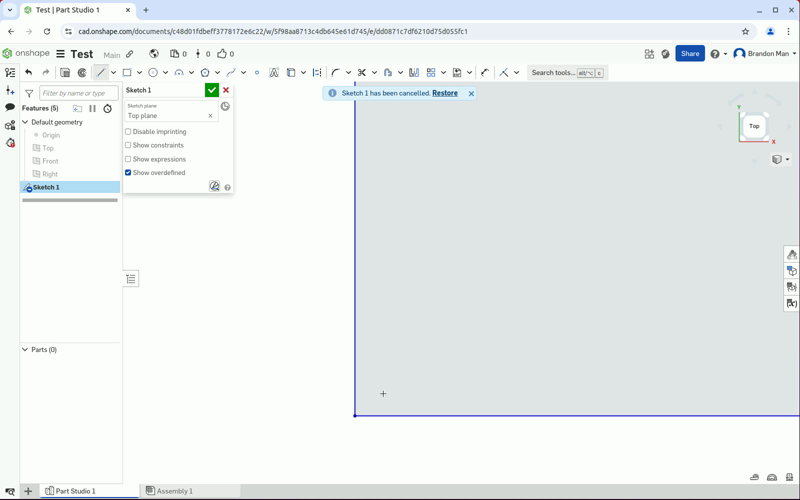
scroll(-6)
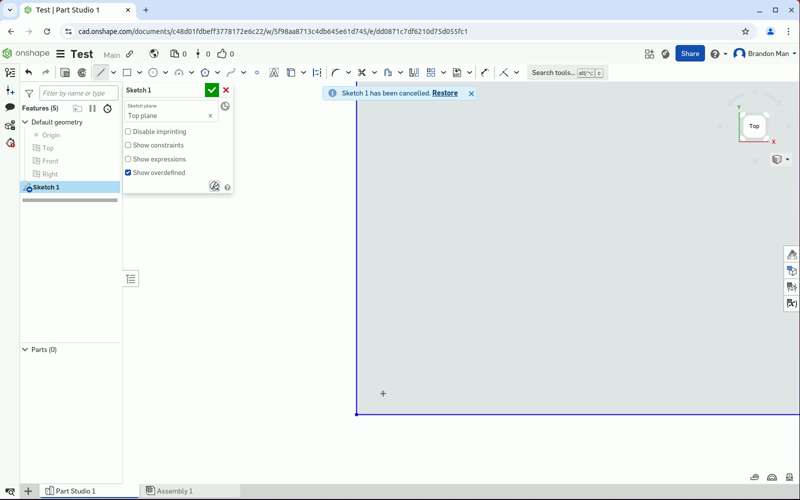
scroll(-6)
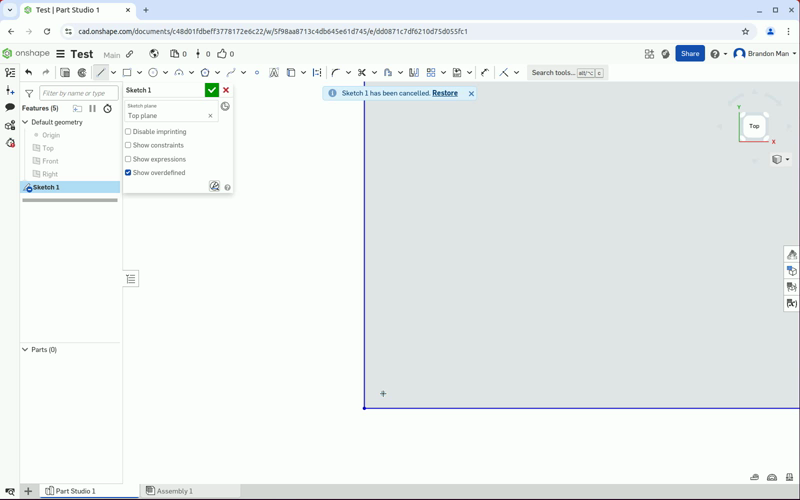
scroll(-6)
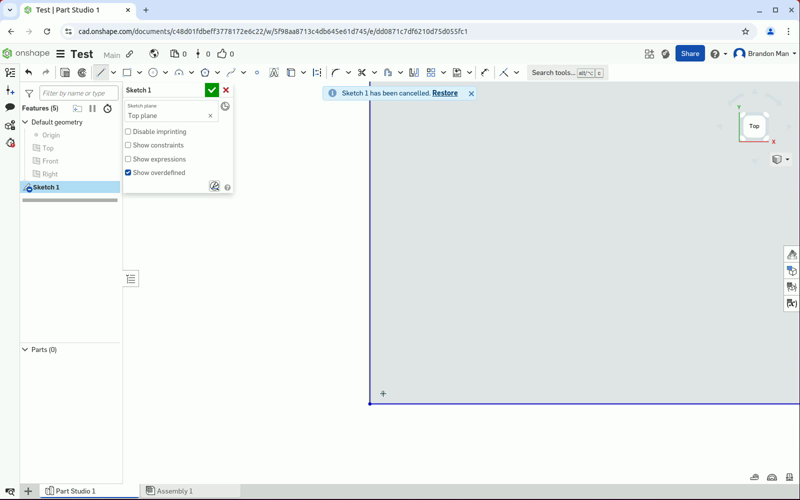
scroll(-6)
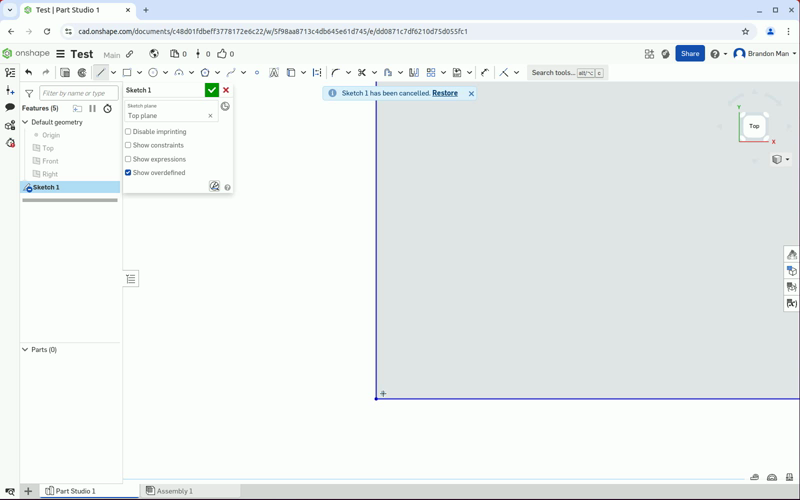
scroll(-6)
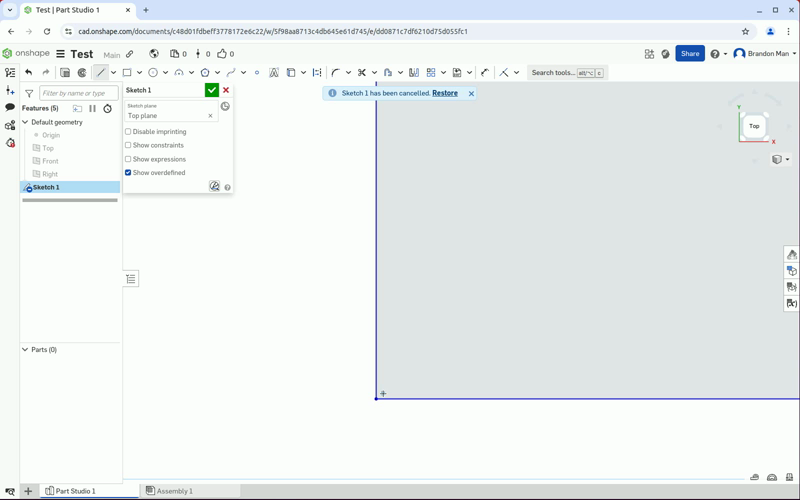
scroll(-6)
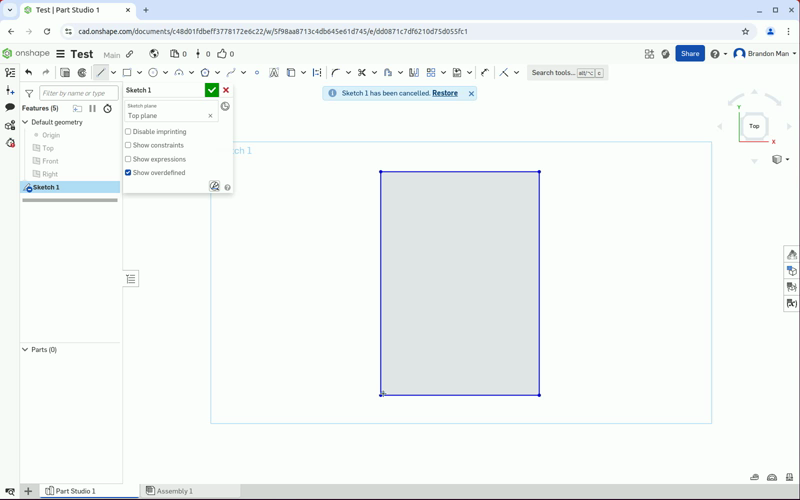
key_up(shift)
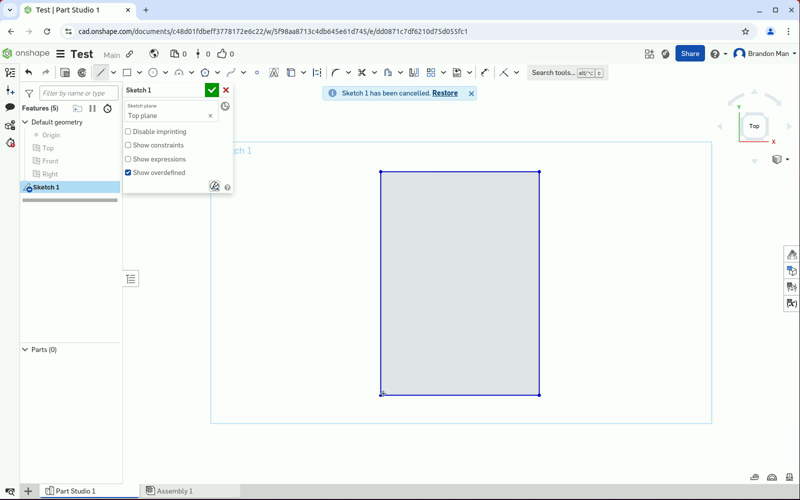
key_down(shift)
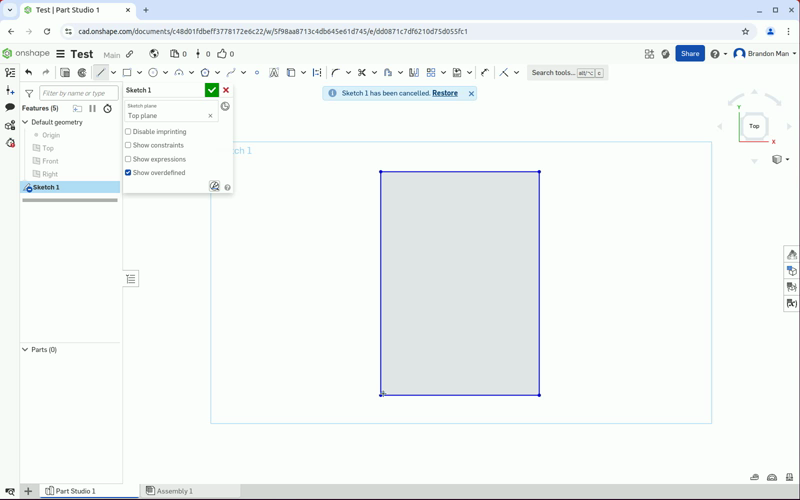
mouse_move(539, 393)
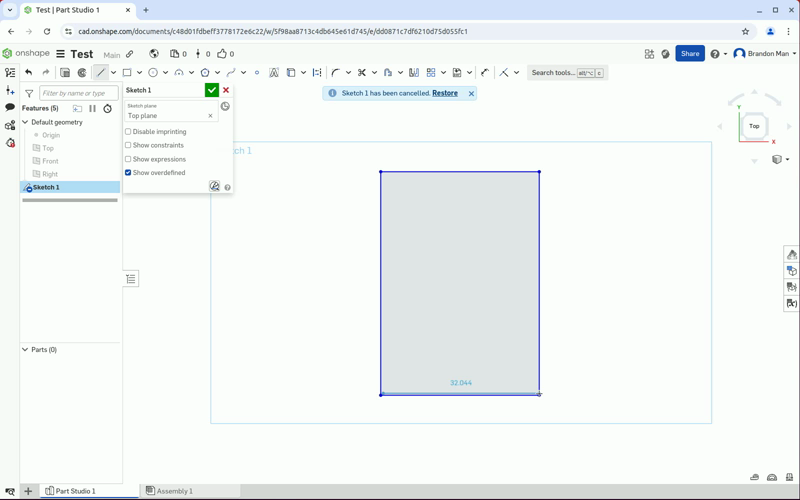
scroll(6)
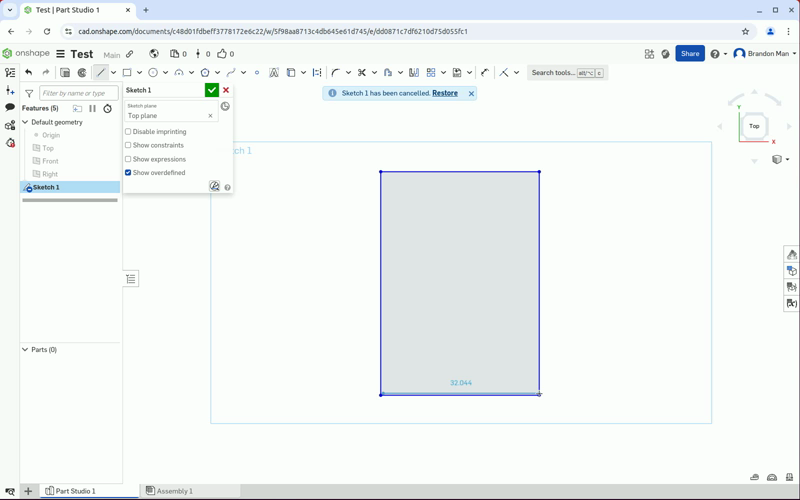
scroll(6)
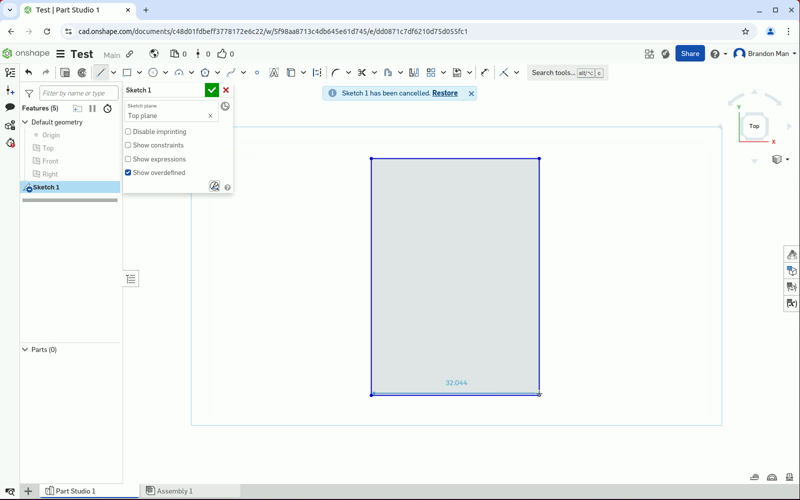
scroll(6)
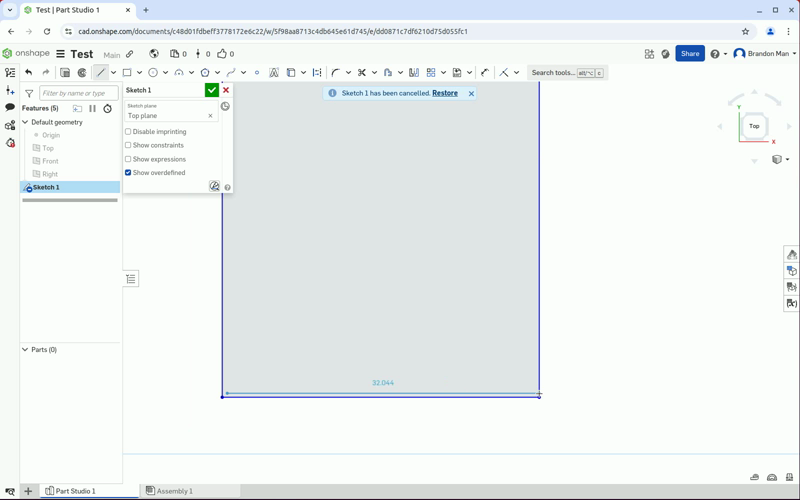
scroll(6)
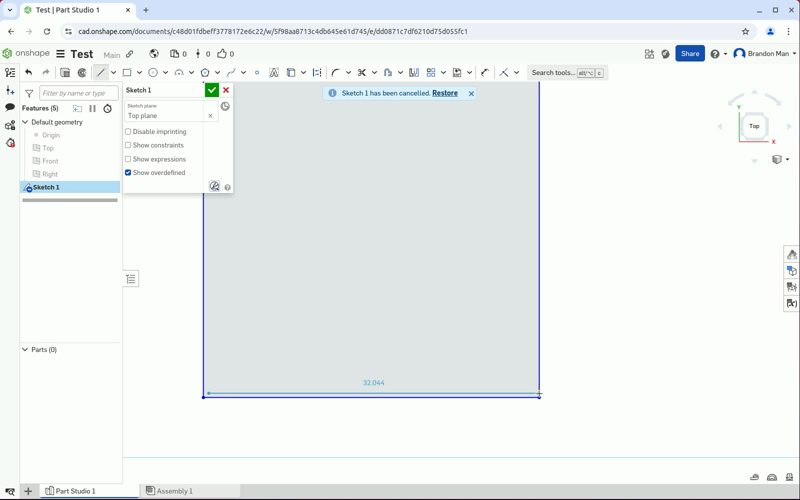
scroll(6)
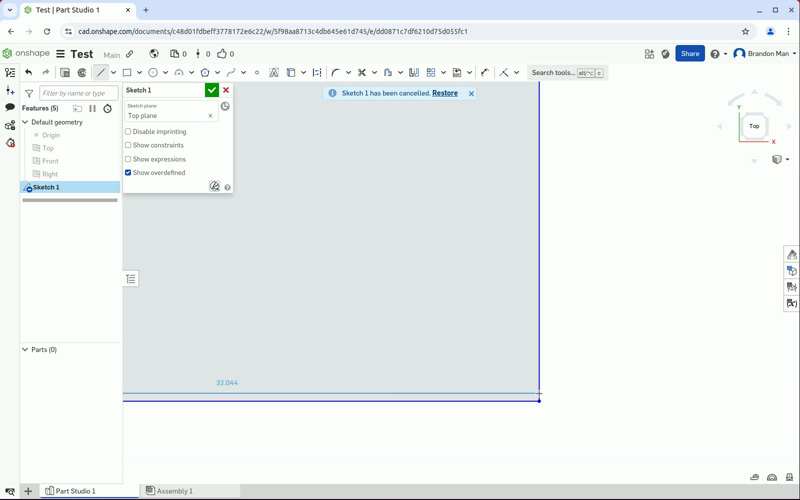
scroll(6)
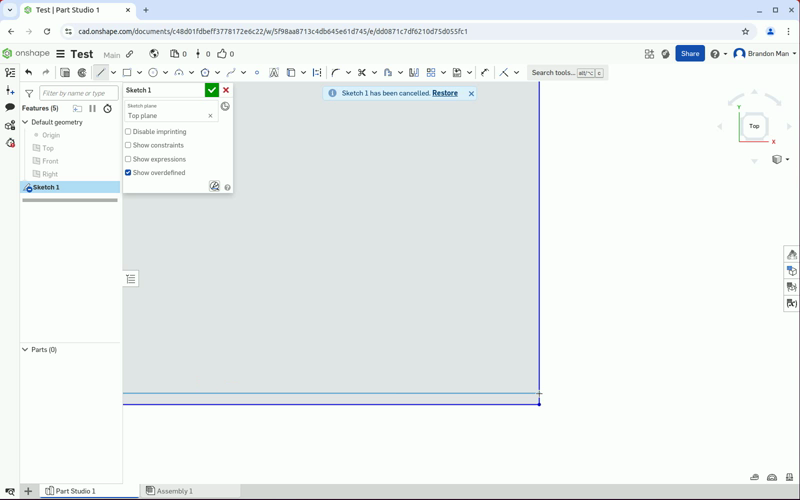
scroll(6)
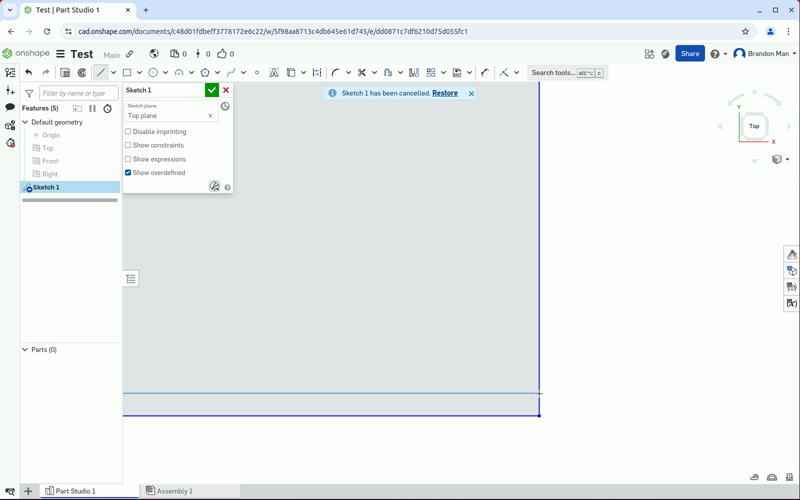
click(539, 393)
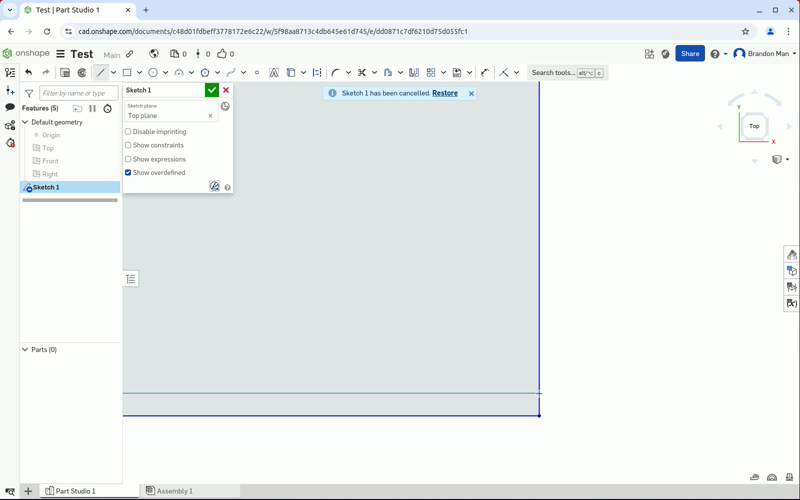
scroll(-6)
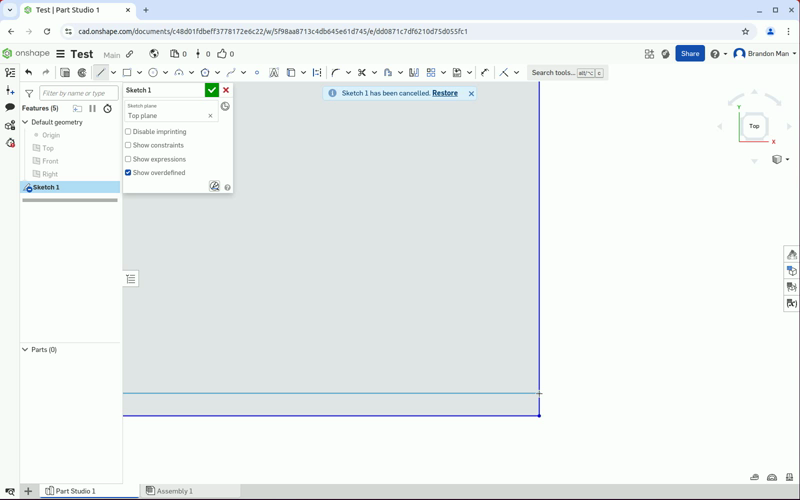
scroll(-6)
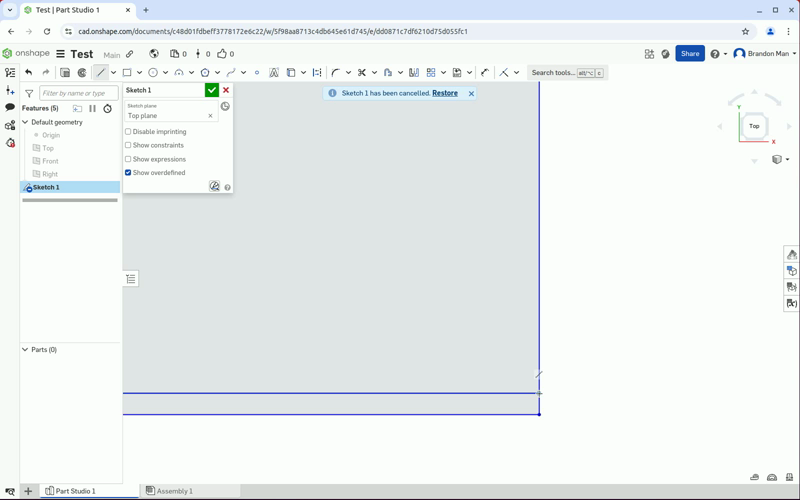
scroll(-6)
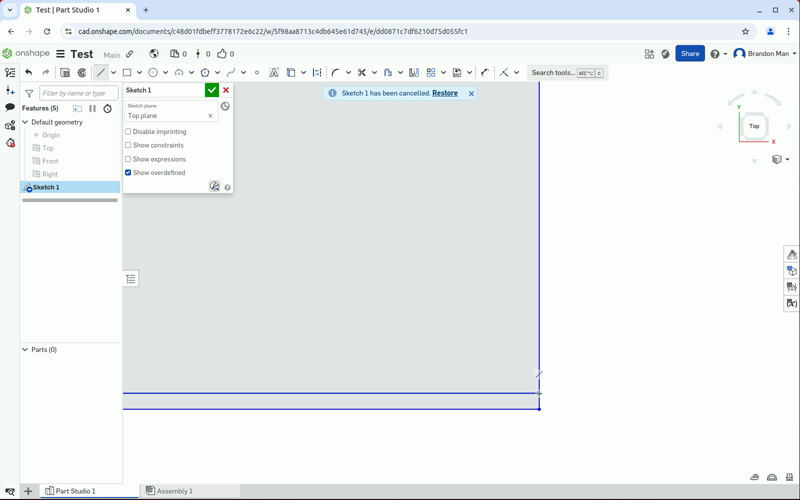
scroll(-6)
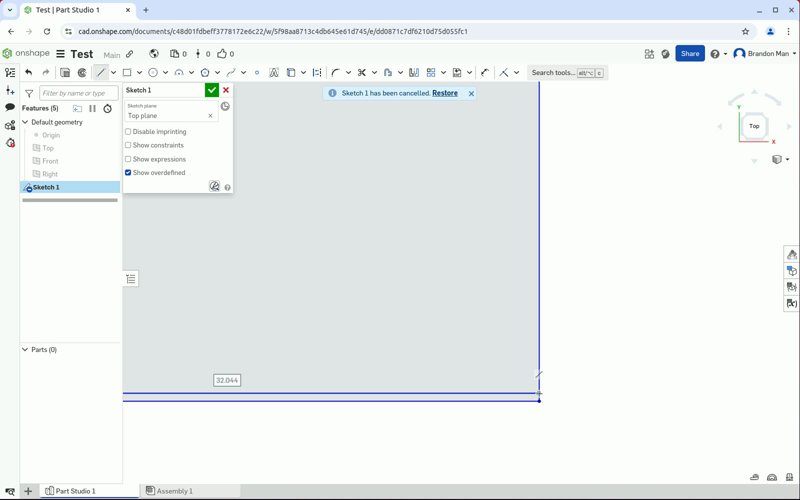
scroll(-6)
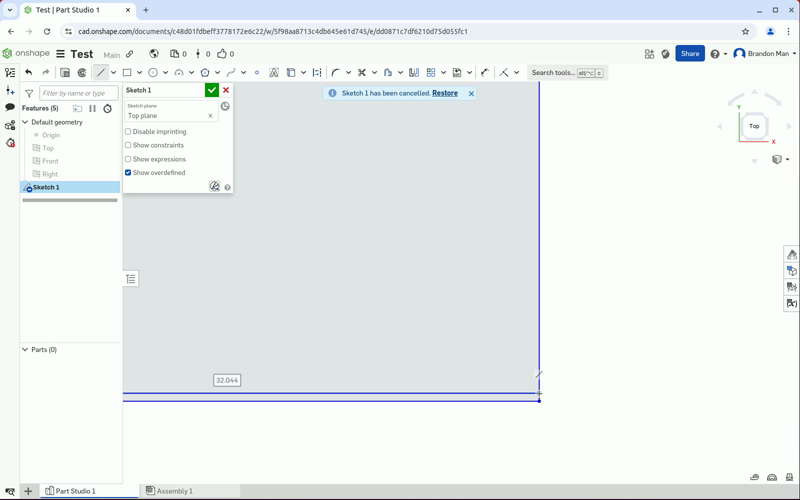
scroll(-6)
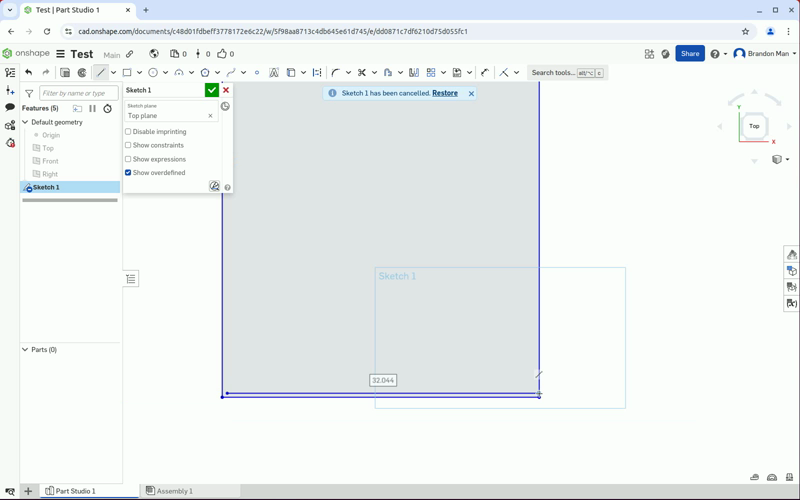
scroll(-6)
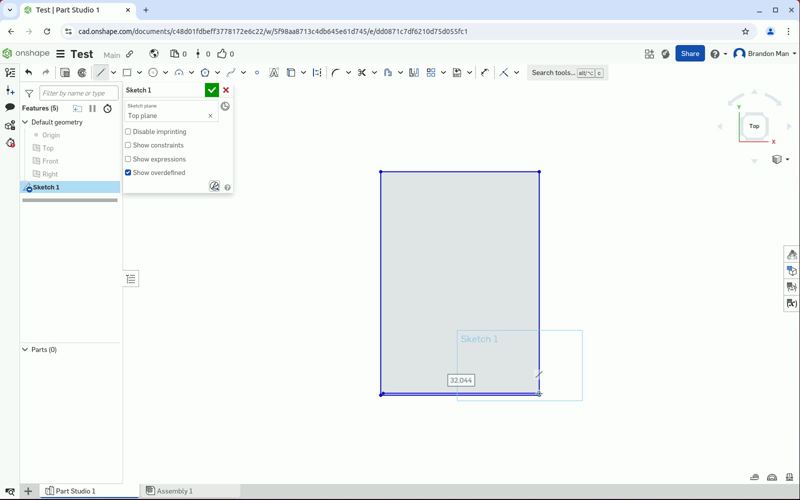
key_up(shift)
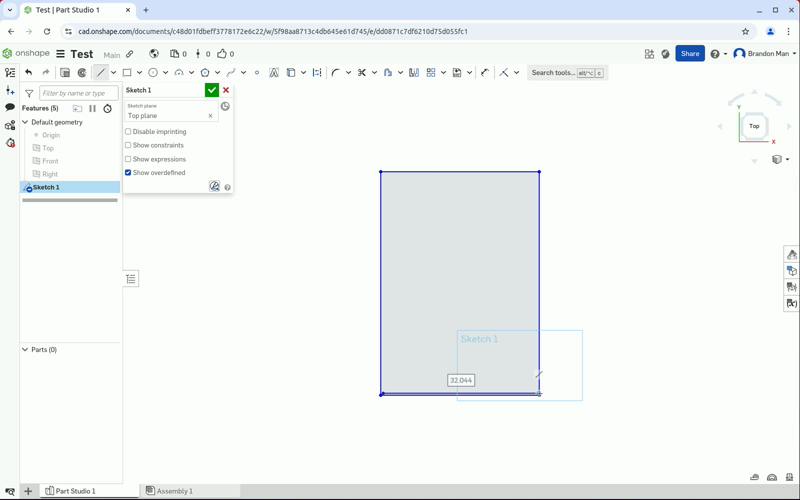
key_down(shift)
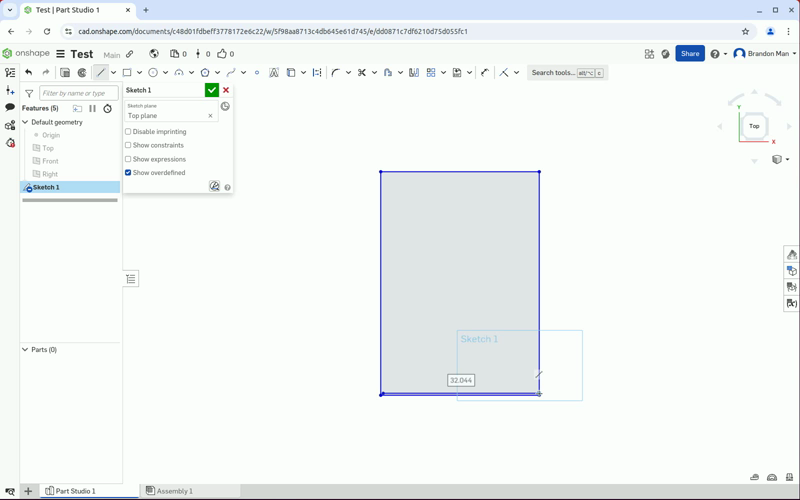
mouse_move(539, 174)
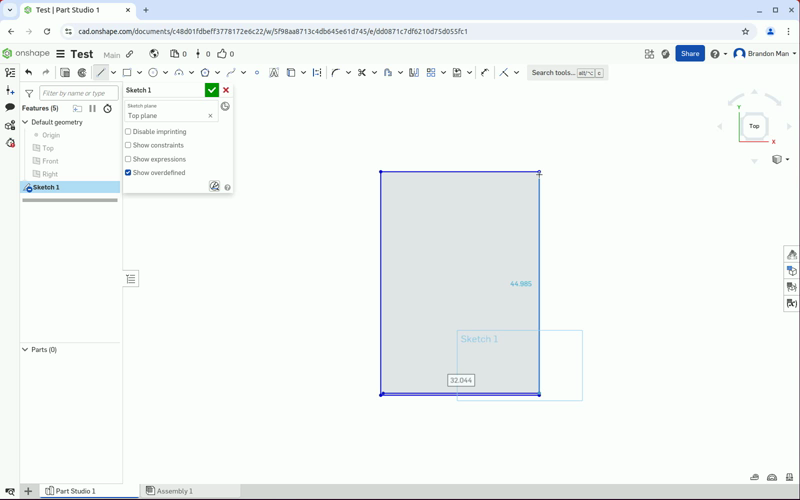
scroll(6)
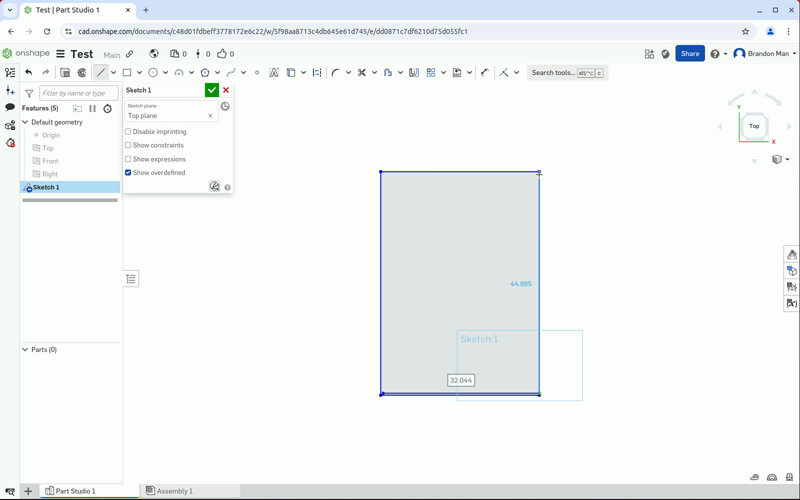
scroll(6)
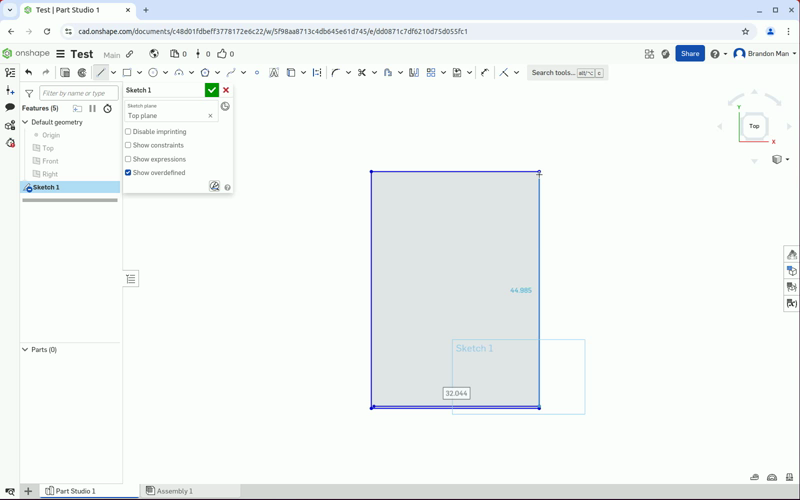
scroll(6)
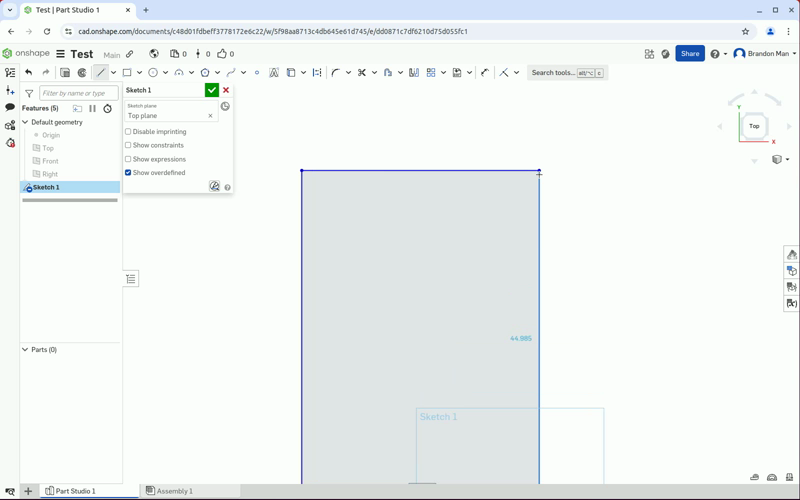
scroll(6)
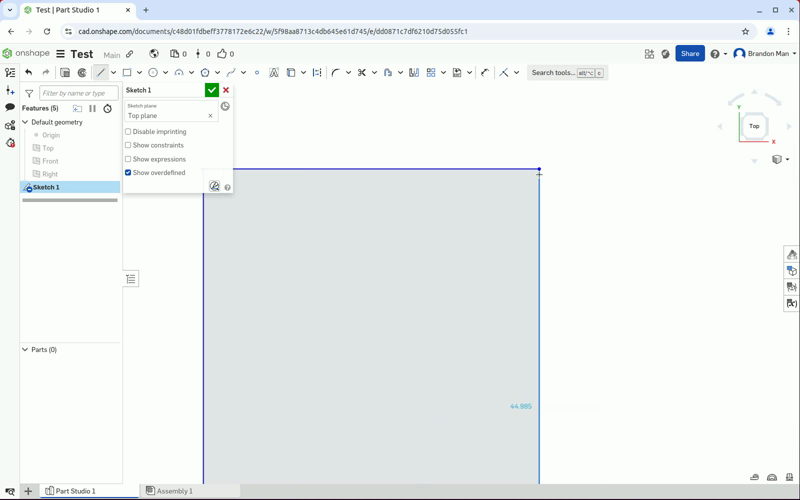
scroll(6)
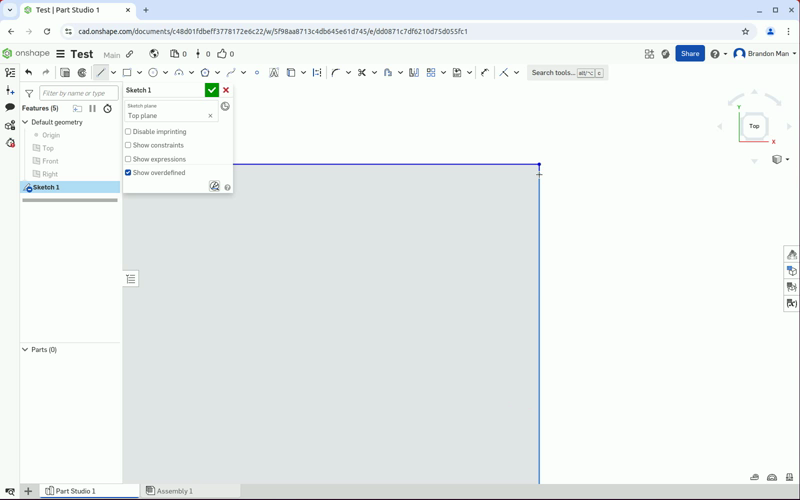
scroll(6)
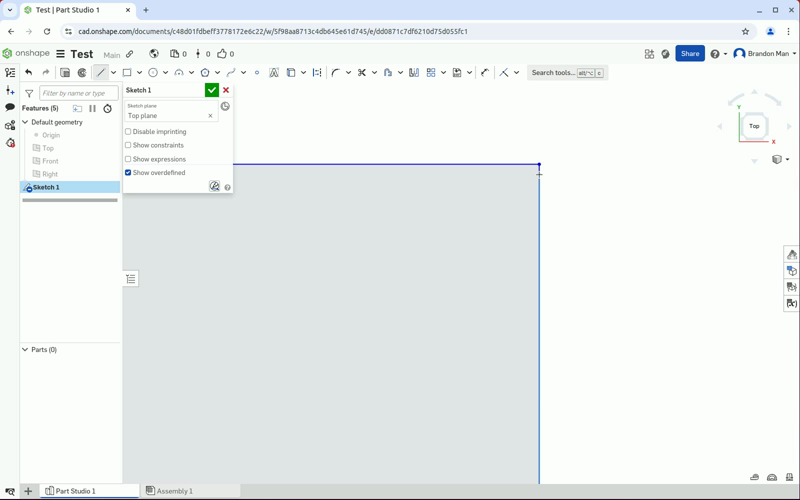
scroll(6)
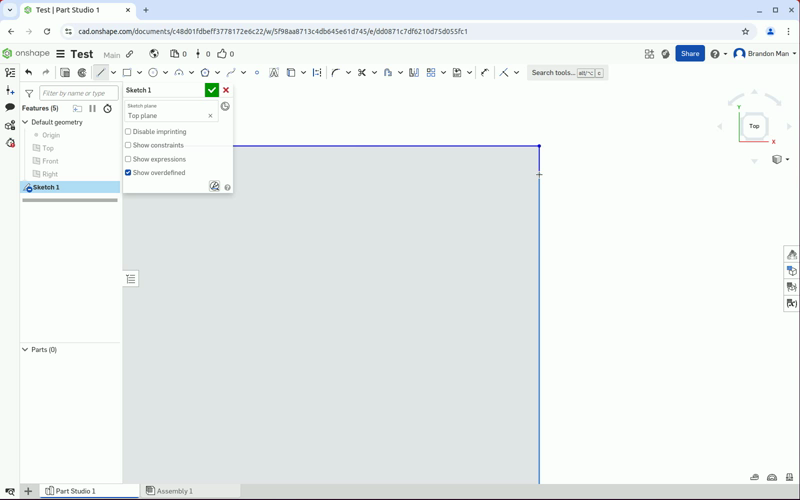
click(539, 174)
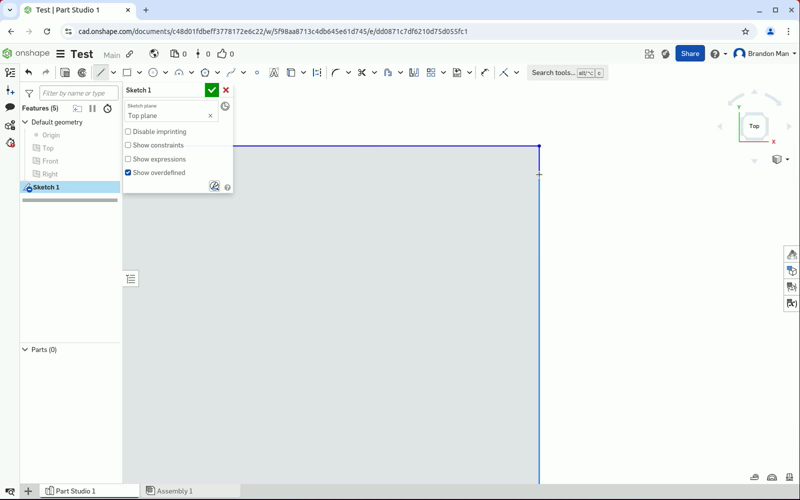
scroll(-6)
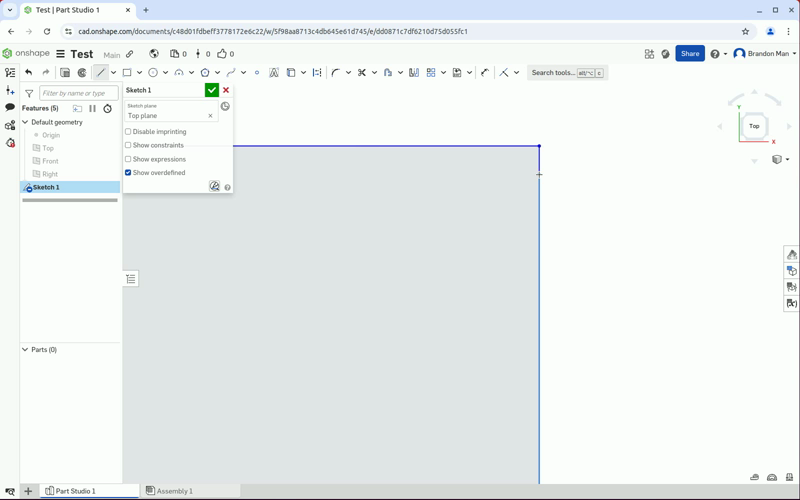
scroll(-6)
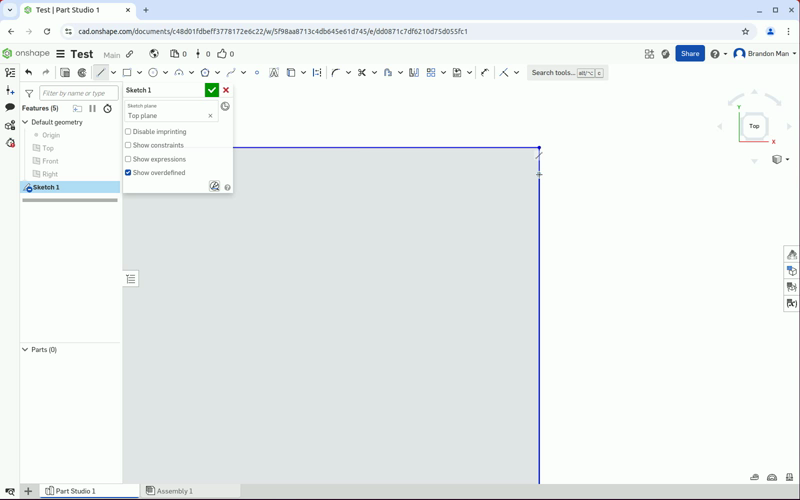
scroll(-6)
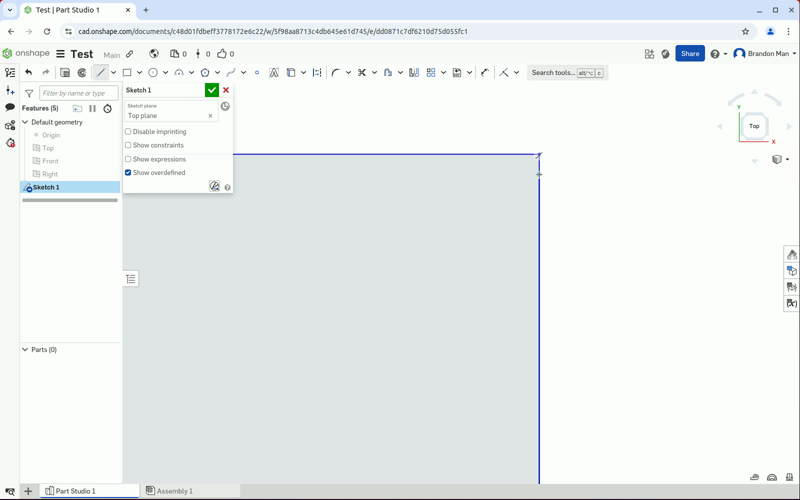
scroll(-6)
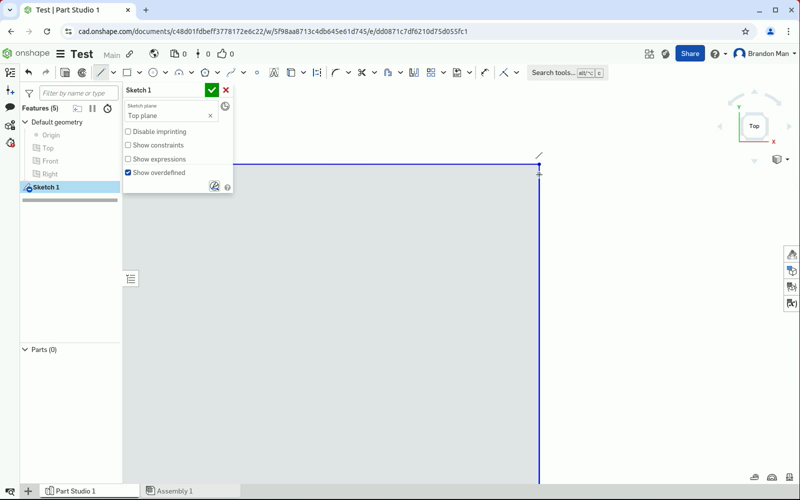
scroll(-6)
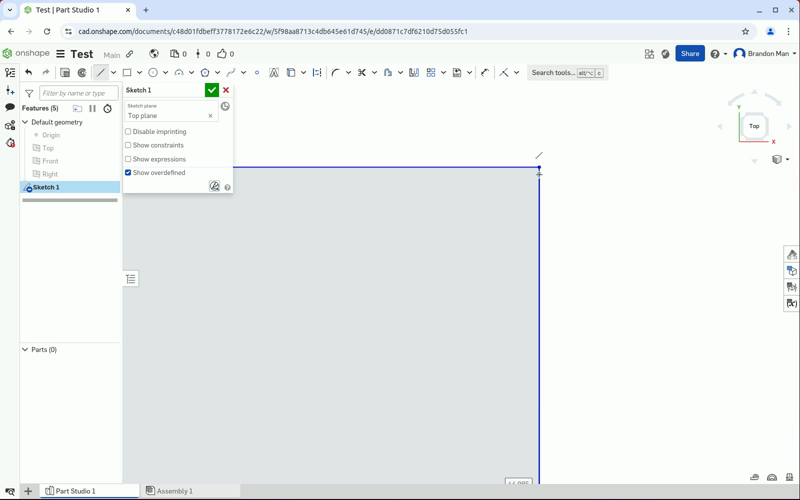
scroll(-6)
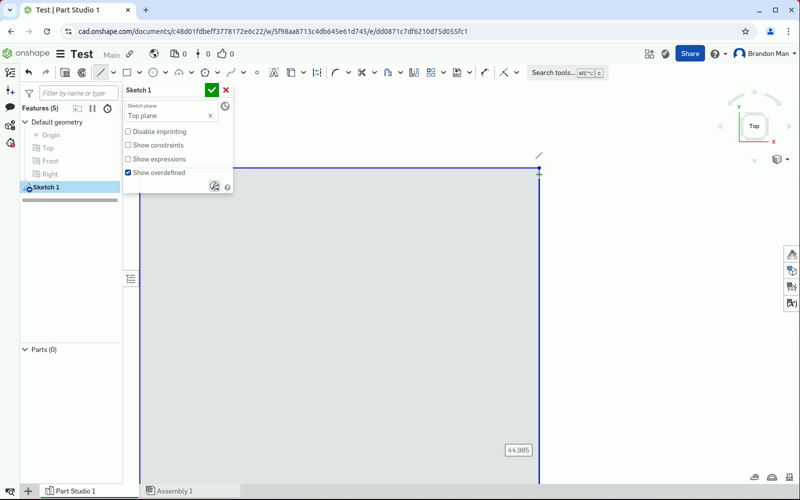
scroll(-6)
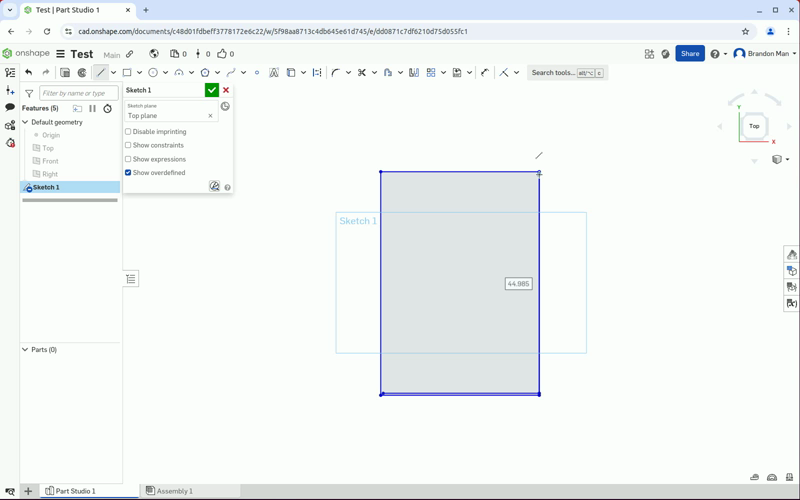
key_up(shift)
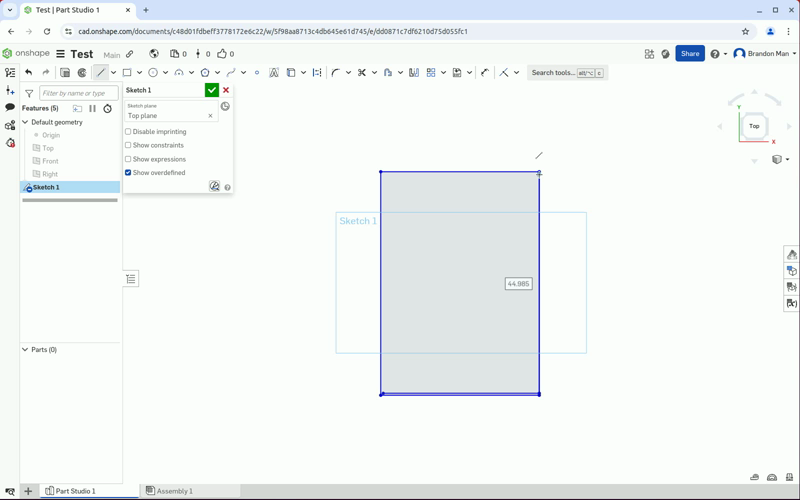
key_down(shift)
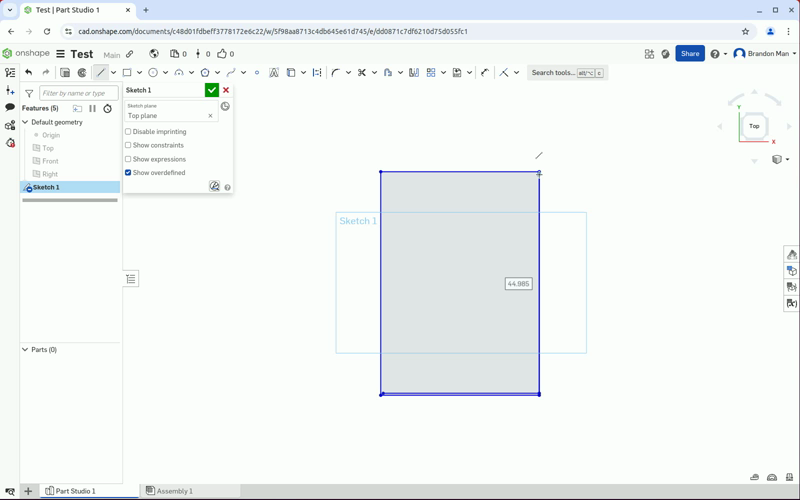
mouse_move(383, 174)
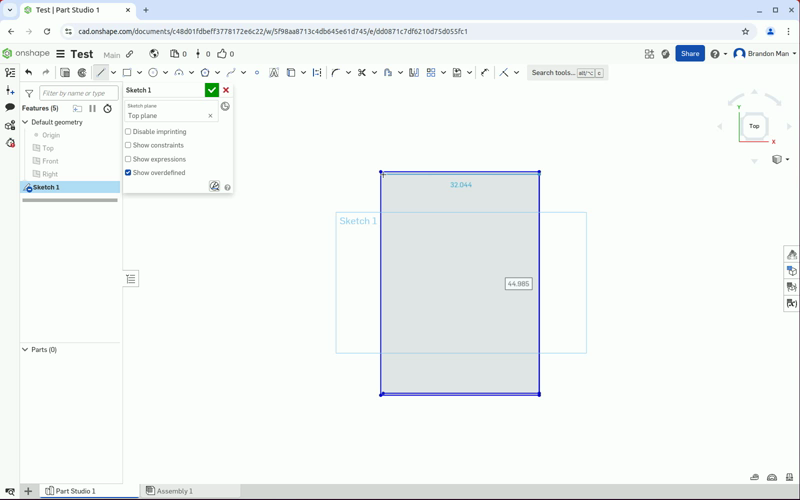
scroll(6)
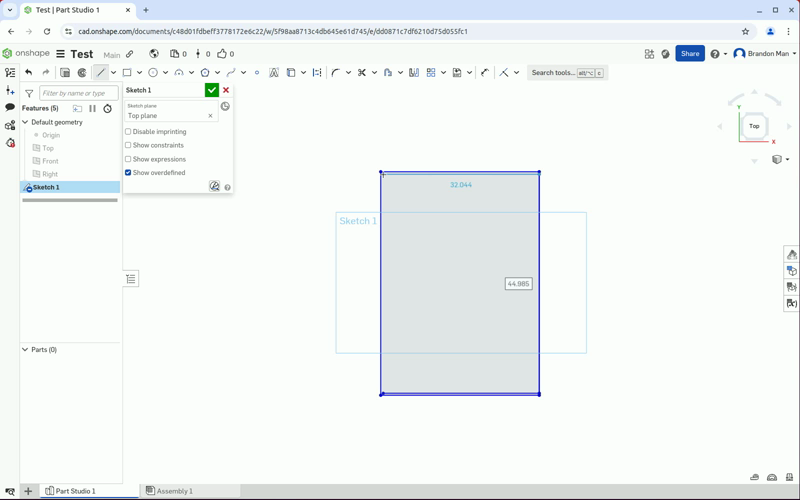
scroll(6)
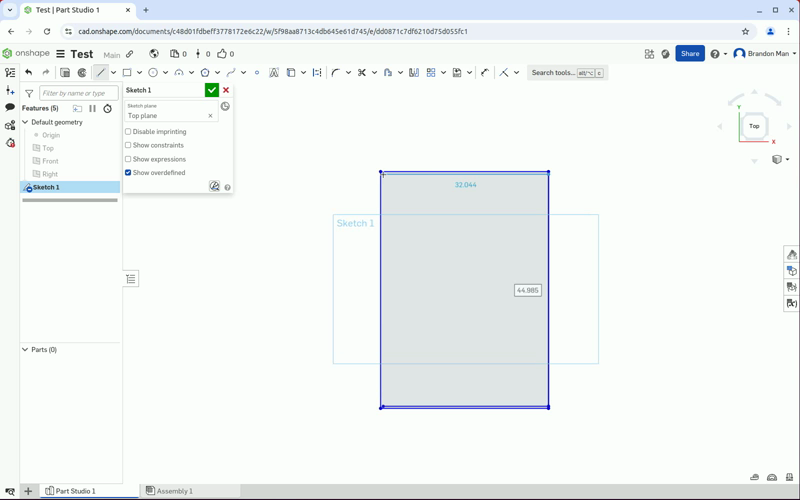
scroll(6)
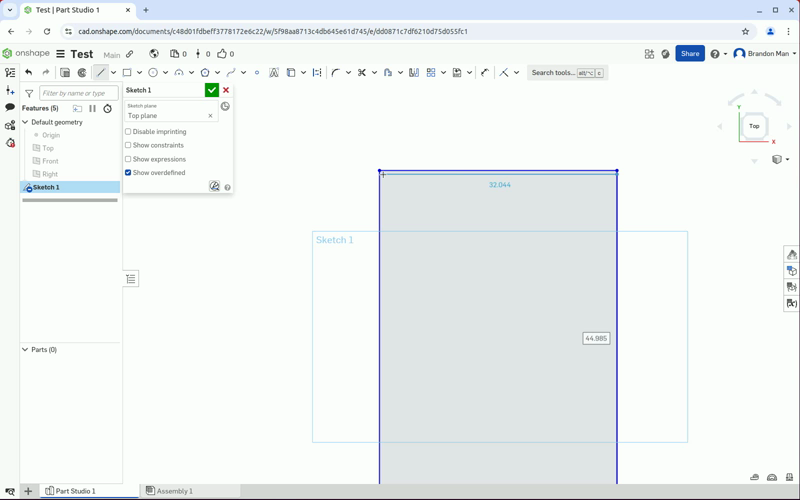
scroll(6)
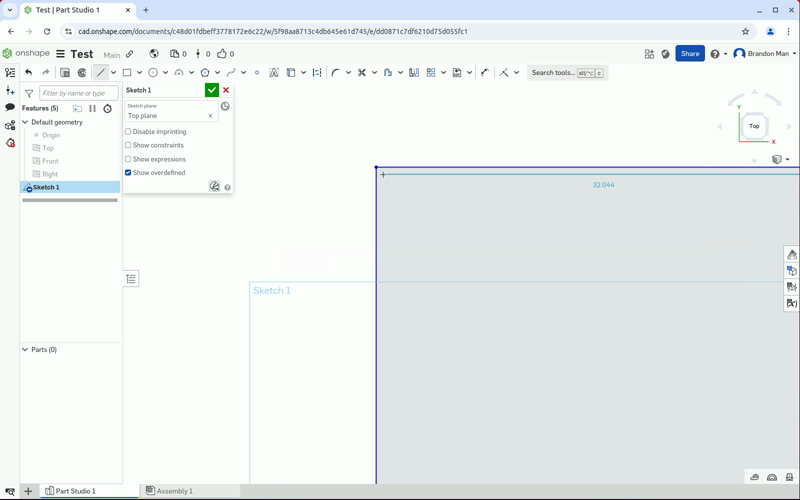
scroll(6)
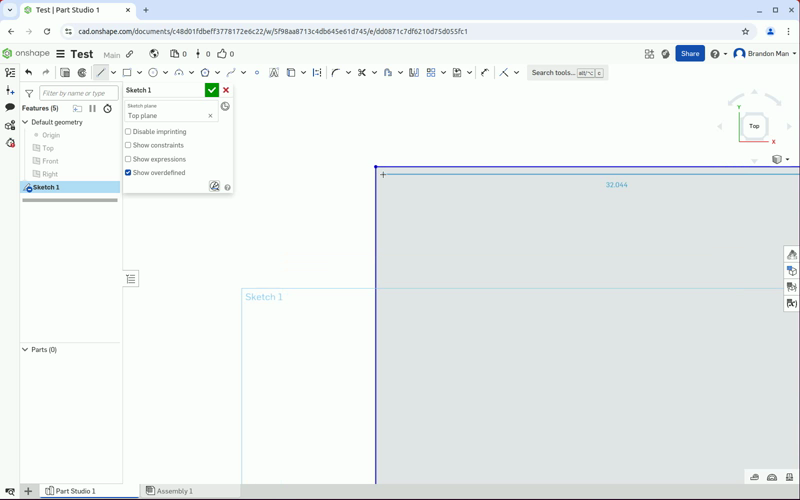
scroll(6)
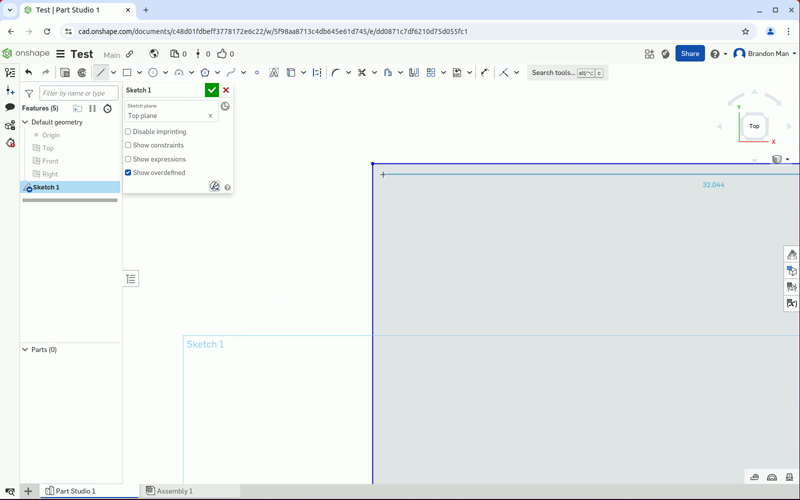
scroll(6)
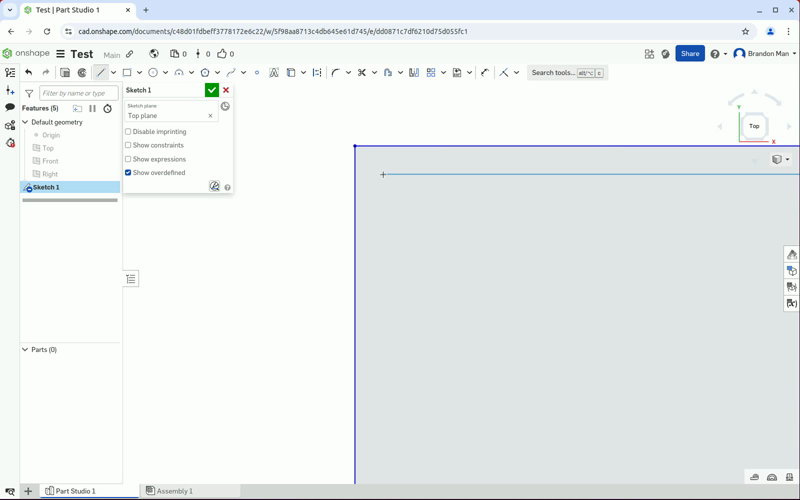
click(383, 174)
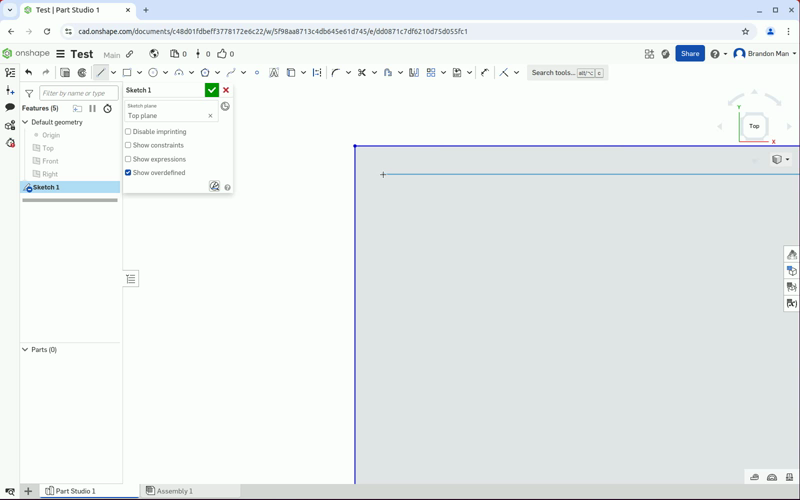
scroll(-6)
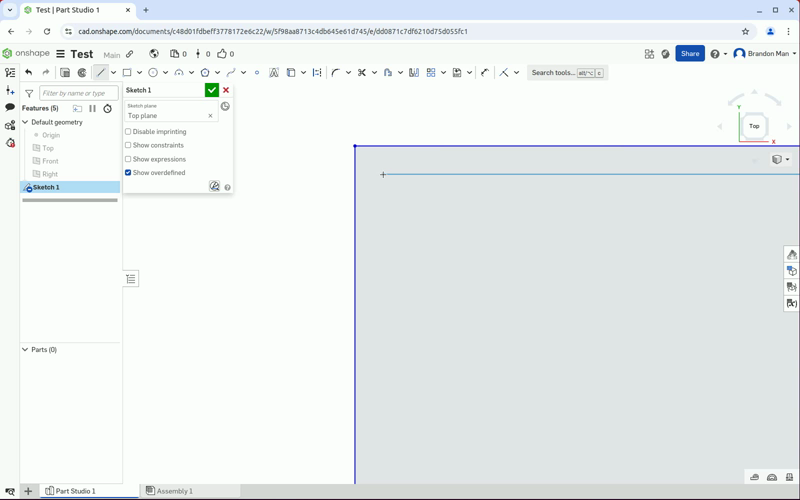
scroll(-6)
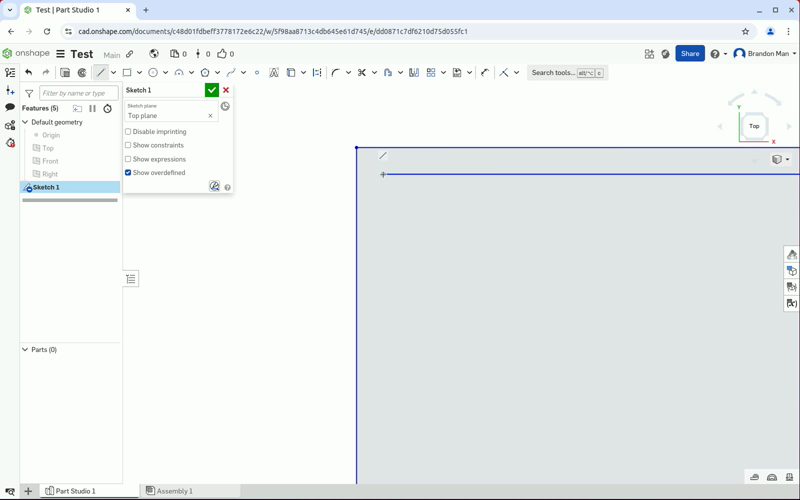
scroll(-6)
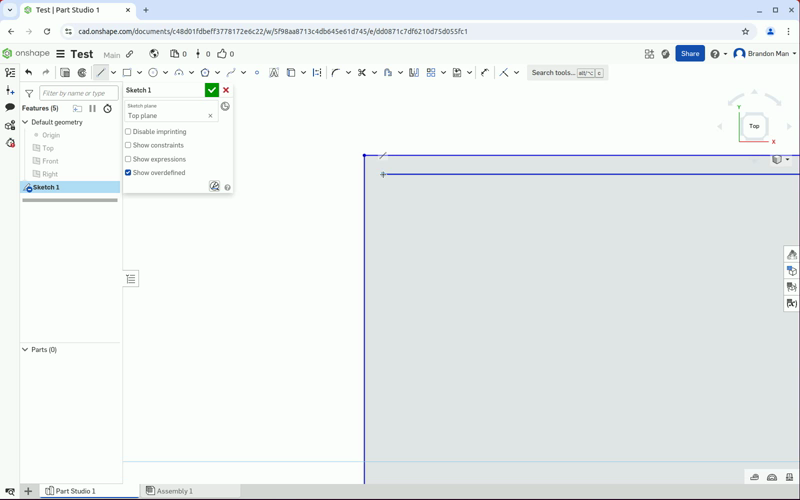
scroll(-6)
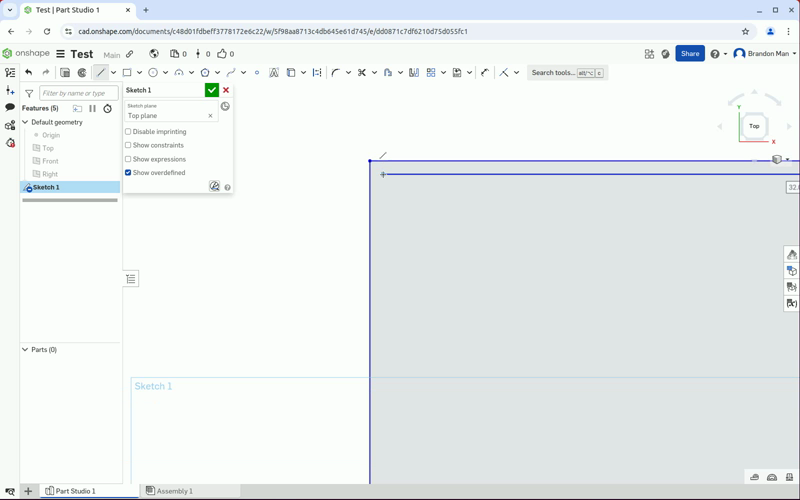
scroll(-6)
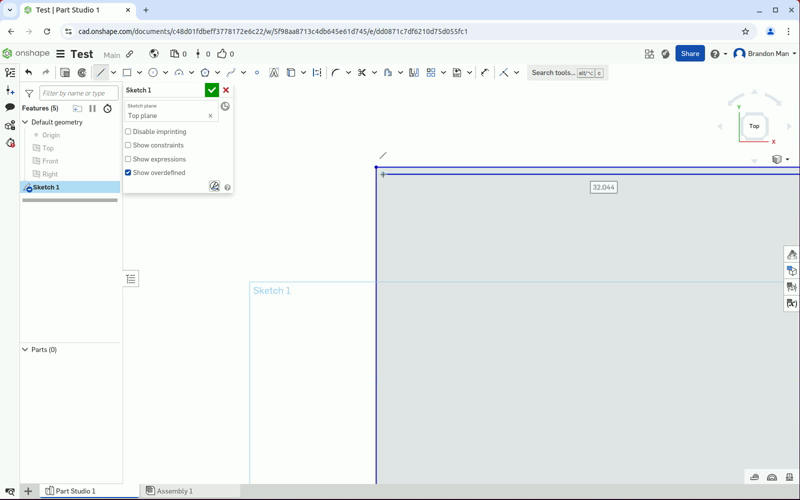
scroll(-6)
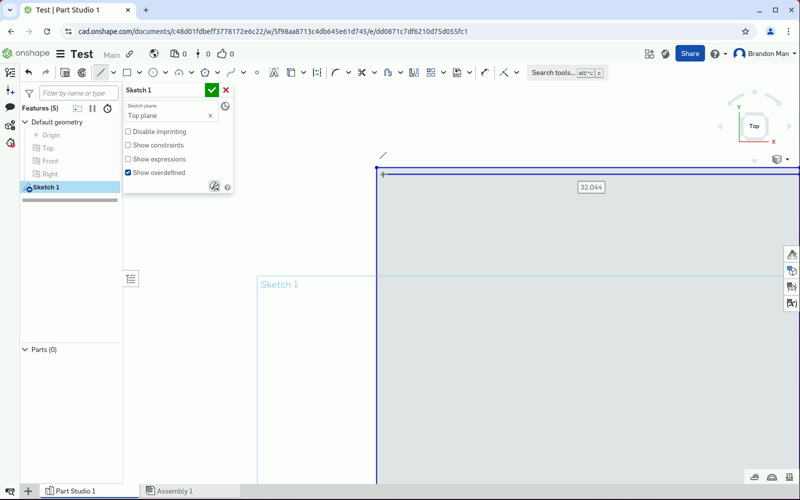
scroll(-6)
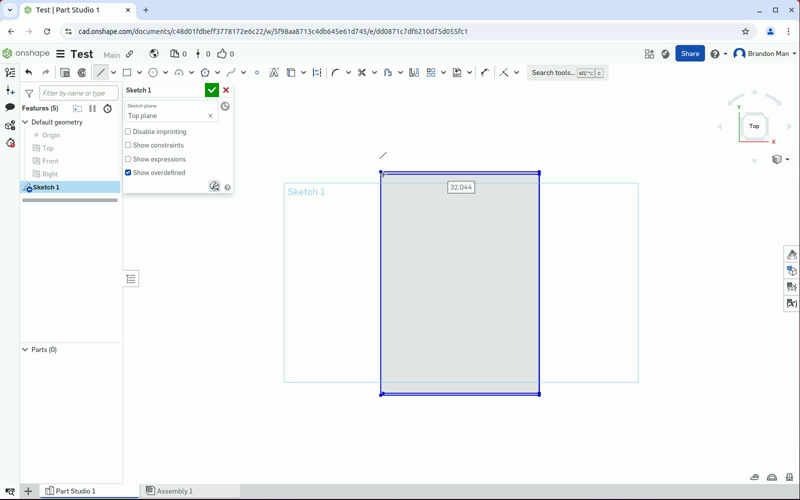
key_up(shift)
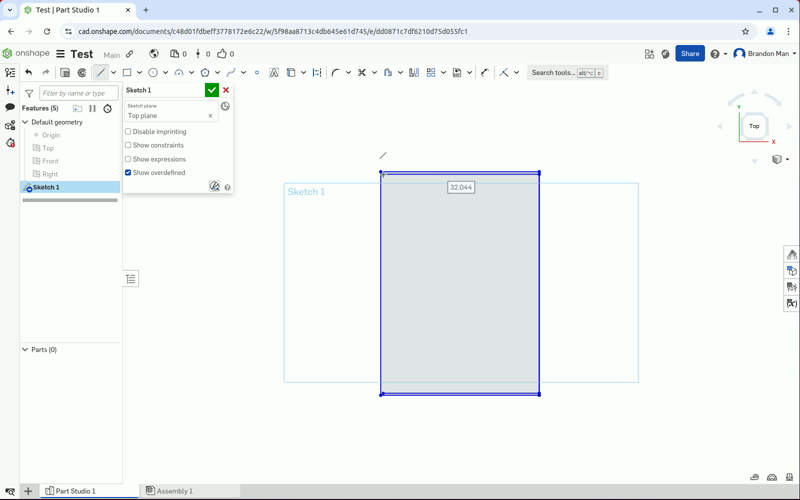
key_down(shift)
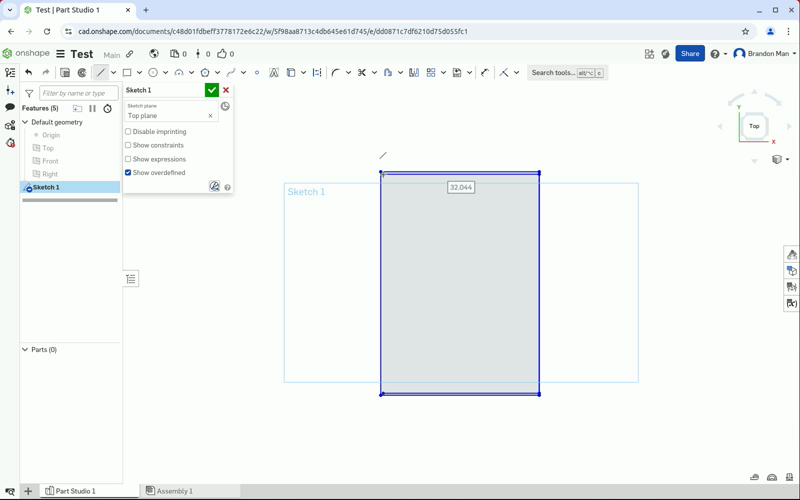
mouse_move(383, 393)
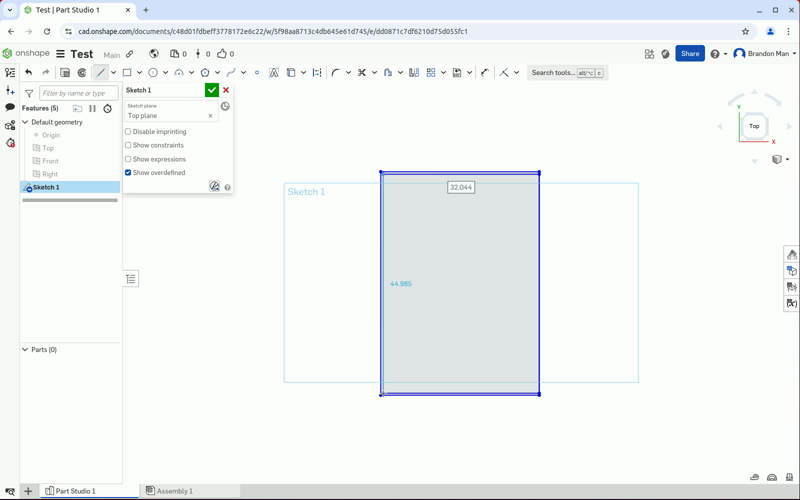
scroll(6)
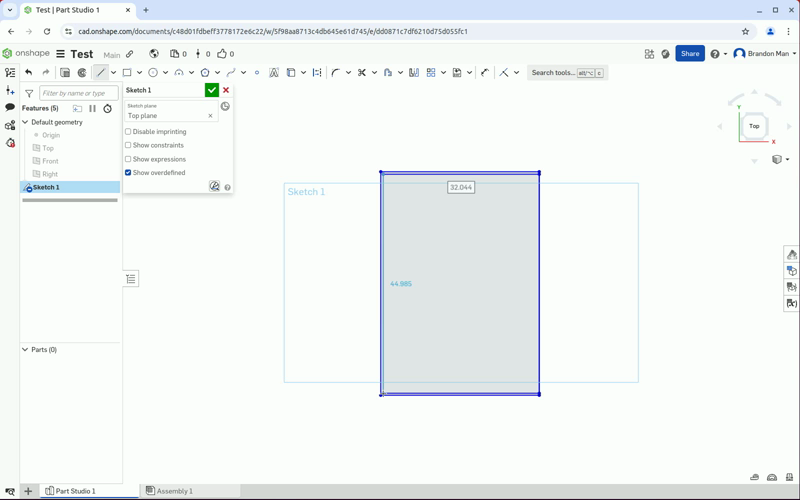
scroll(6)
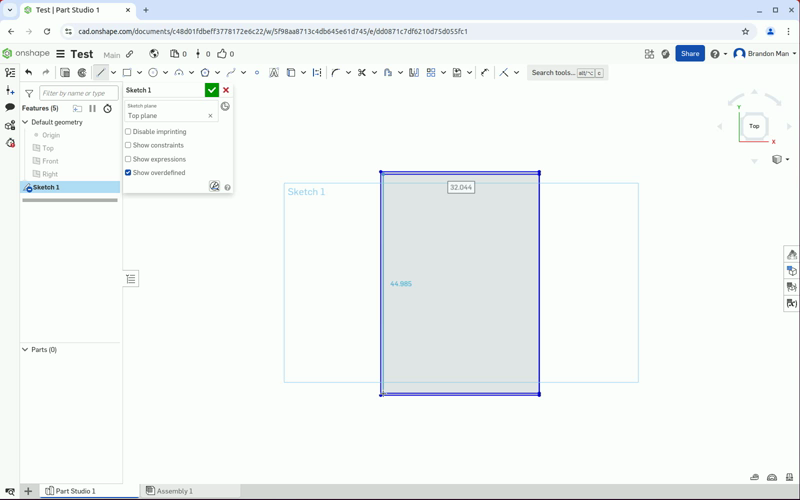
scroll(6)
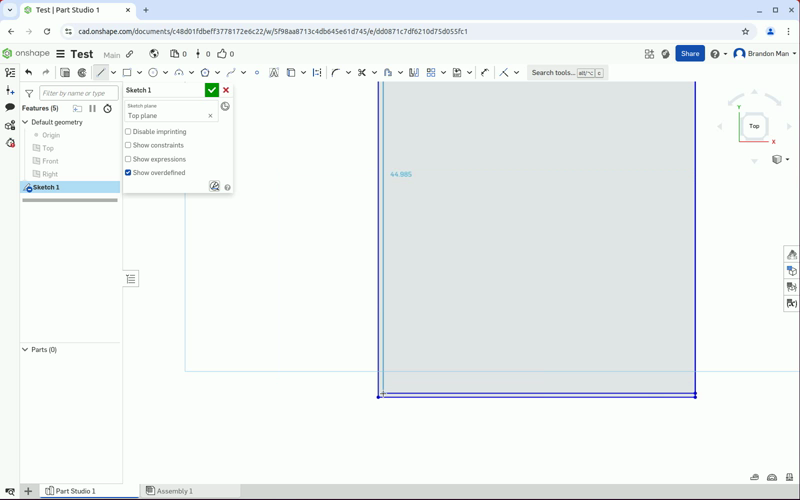
scroll(6)
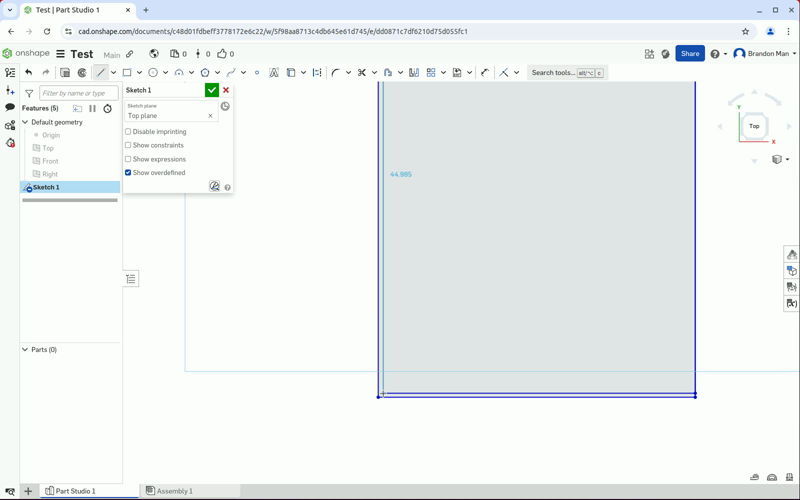
scroll(6)
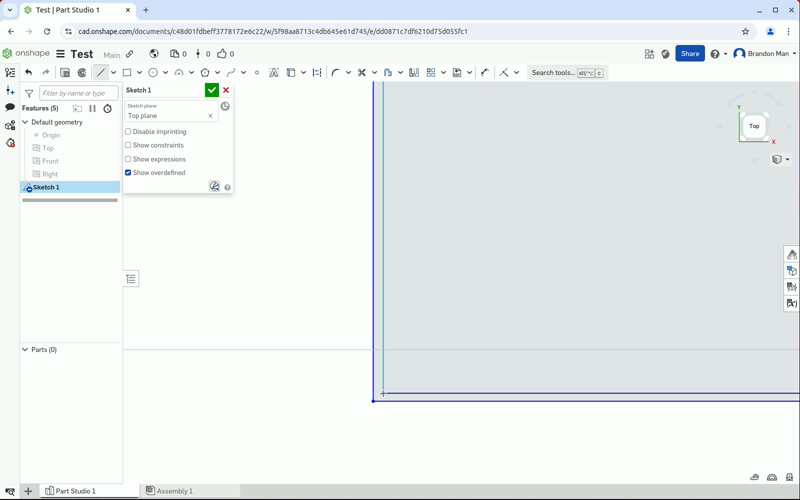
scroll(6)
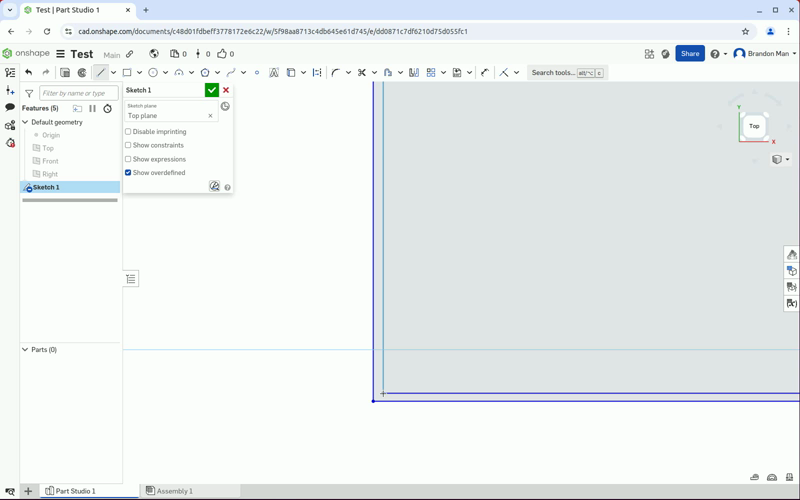
scroll(6)
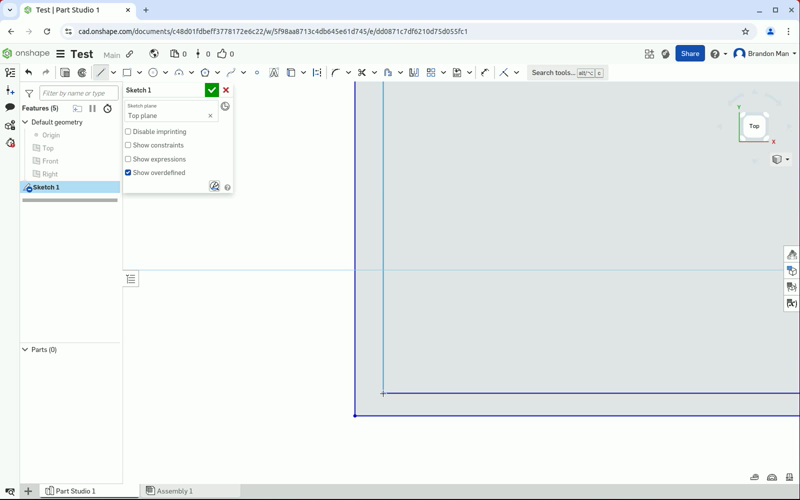
key_up(shift)
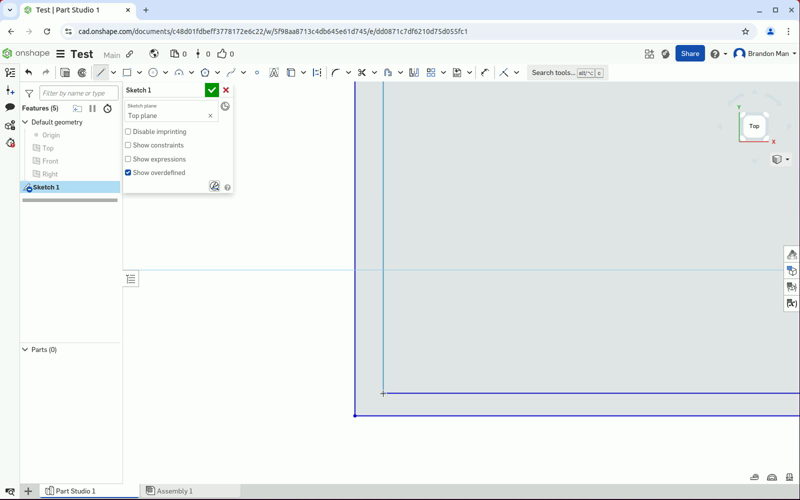
click(383, 393)
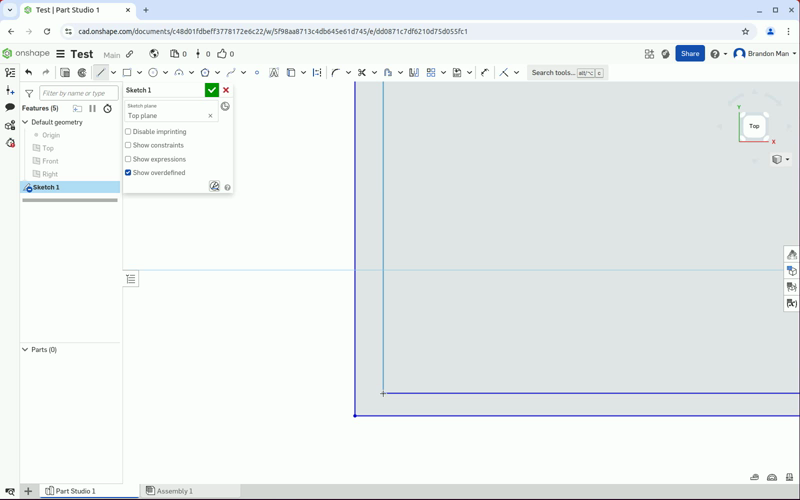
scroll(-6)
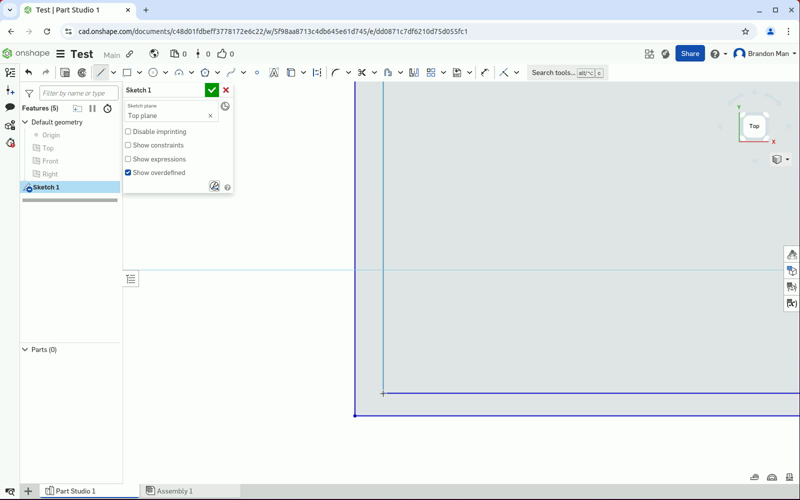
scroll(-6)
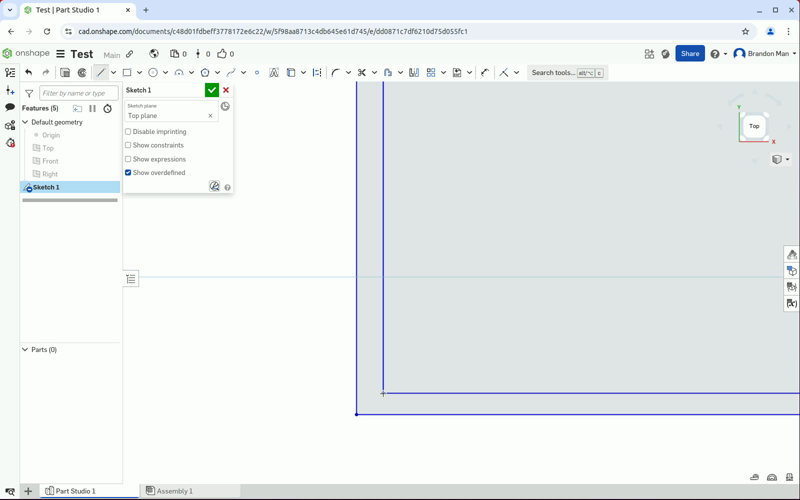
scroll(-6)
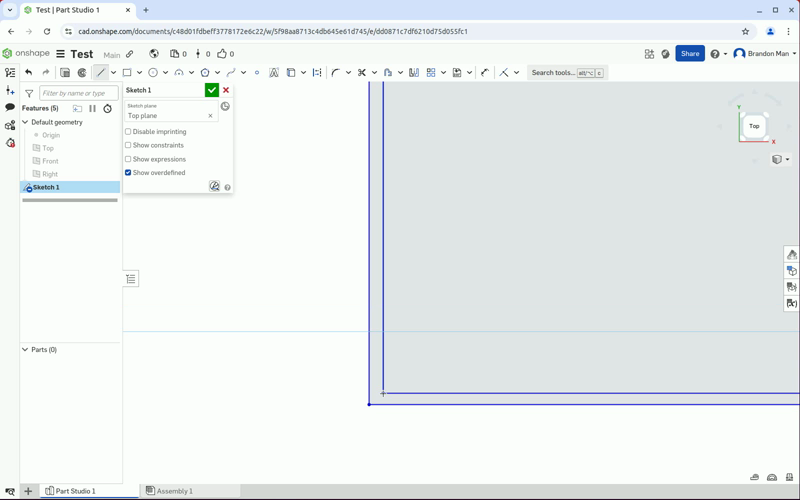
scroll(-6)
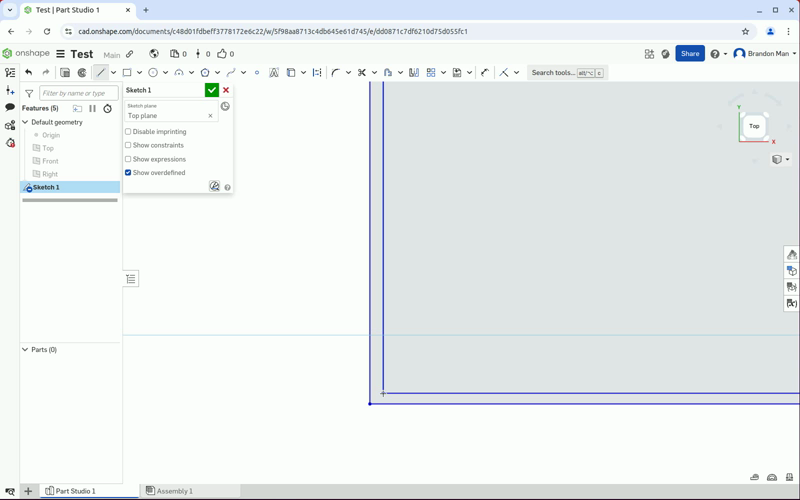
scroll(-6)
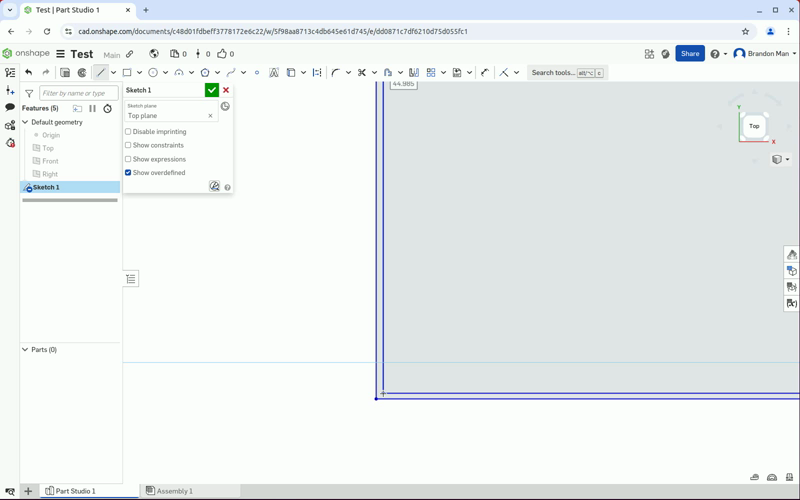
scroll(-6)
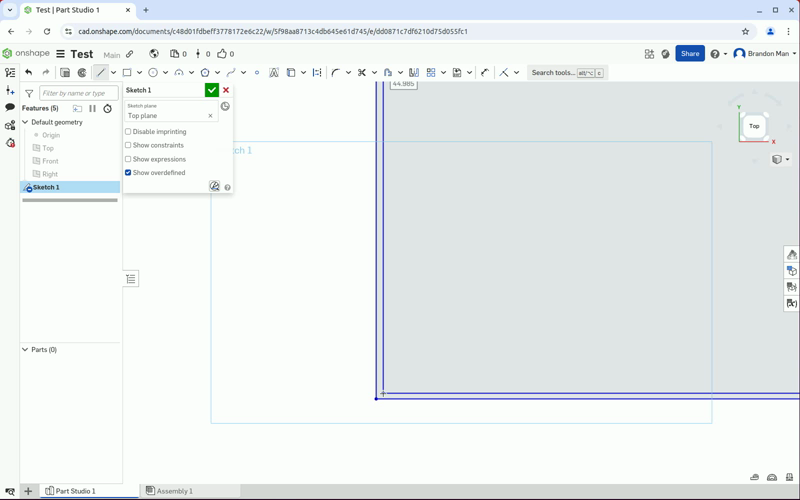
scroll(-6)
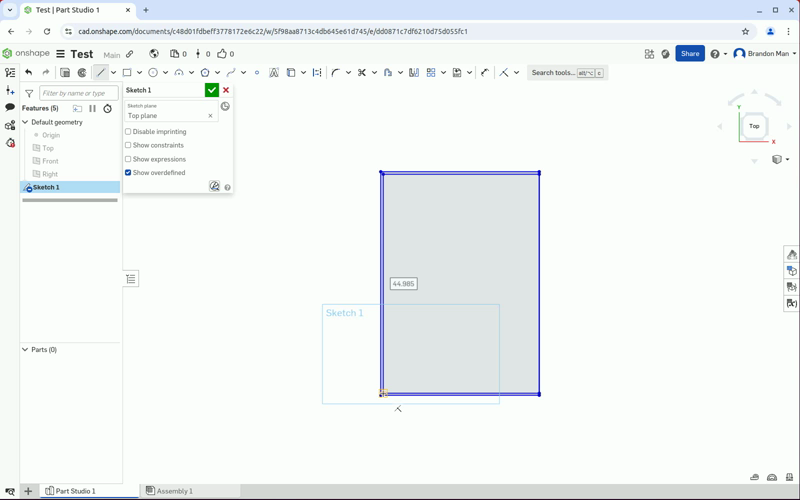
key(esc)
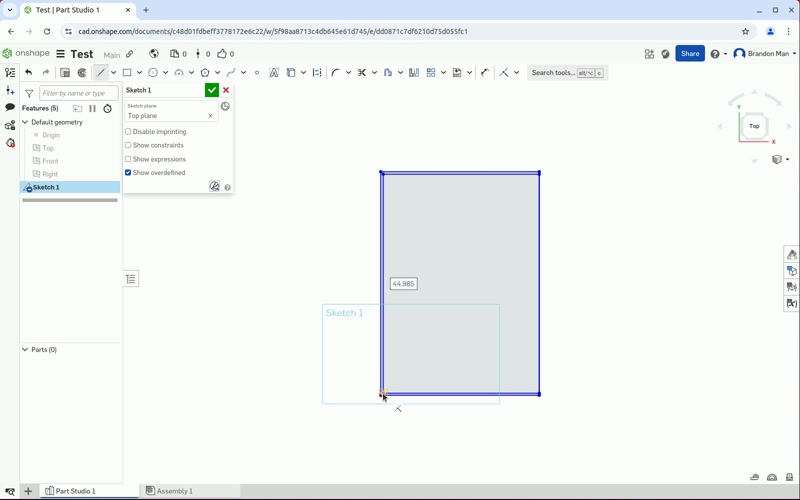
mouse_move(489, 393)
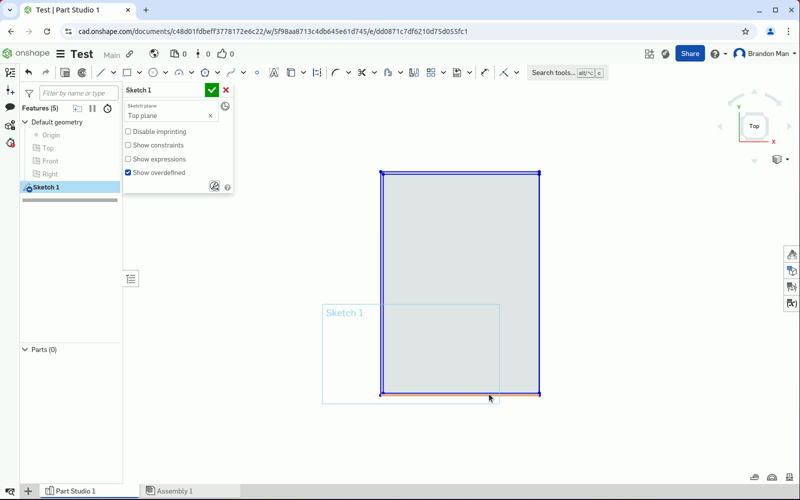
scroll(6)
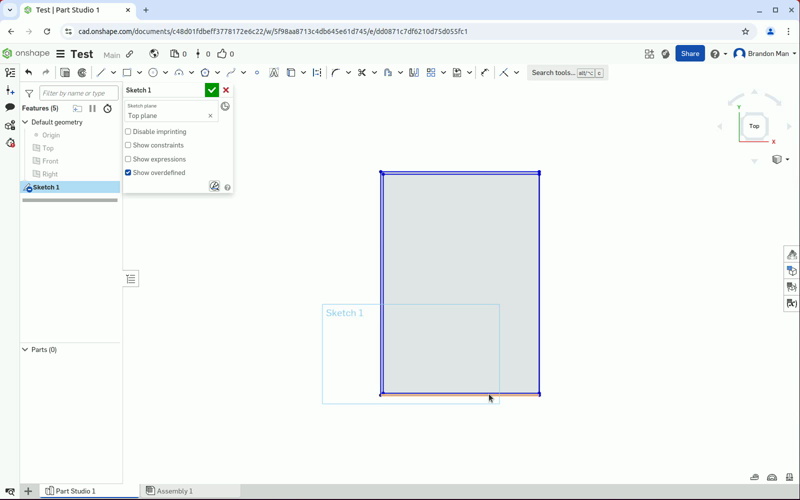
scroll(6)
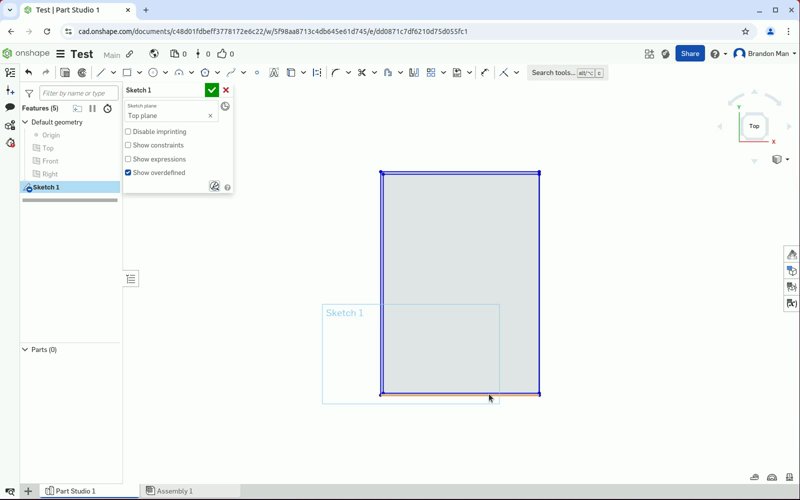
scroll(6)
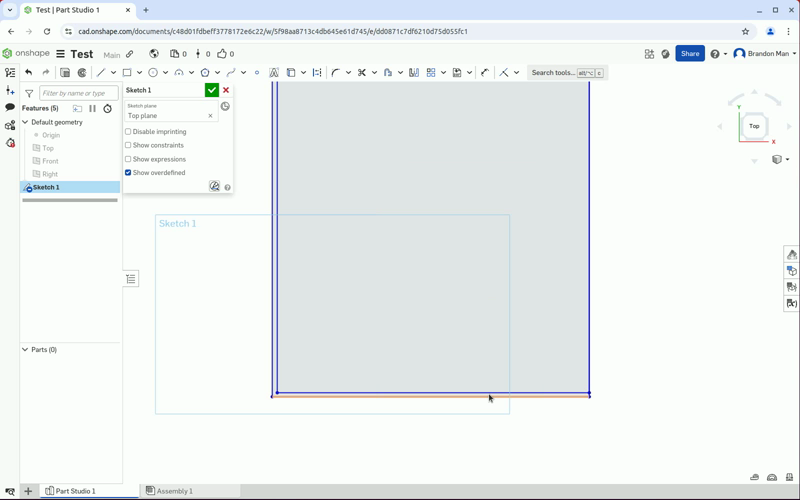
scroll(6)
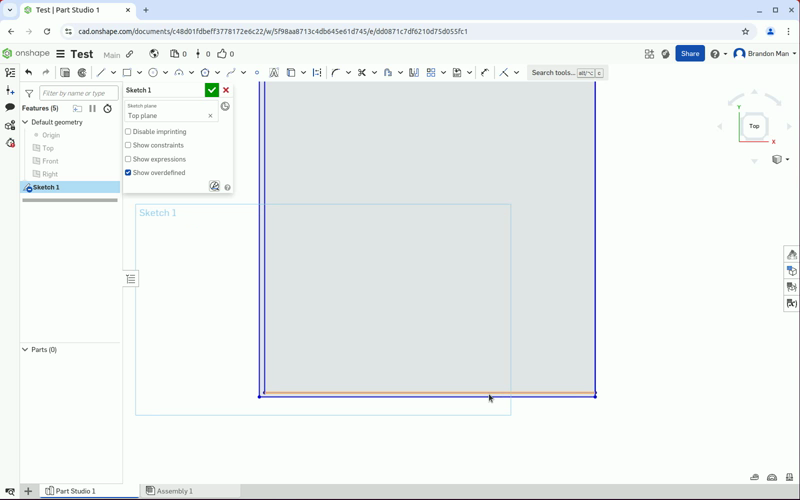
scroll(6)
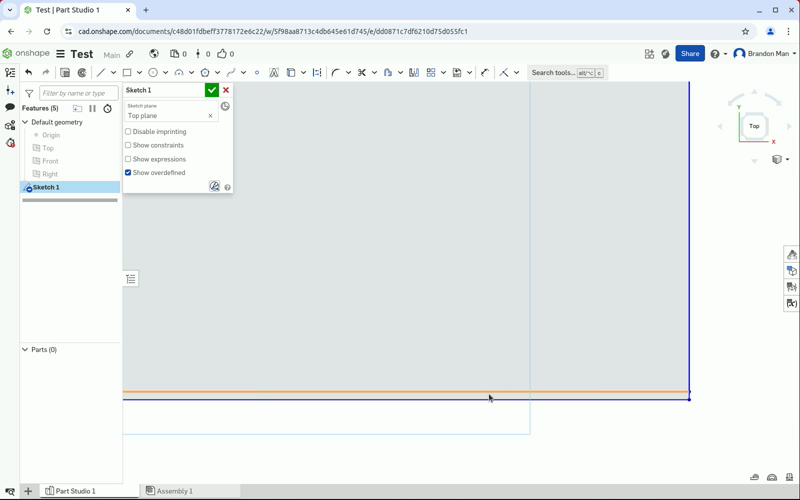
scroll(6)
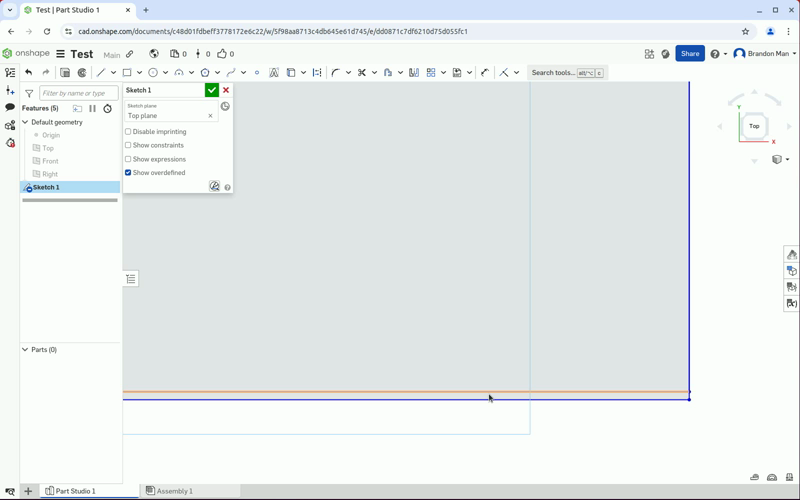
scroll(6)
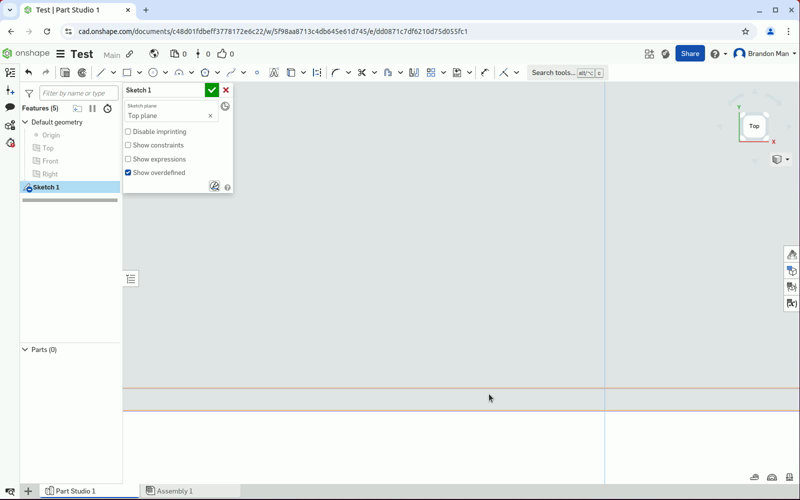
click(489, 393)
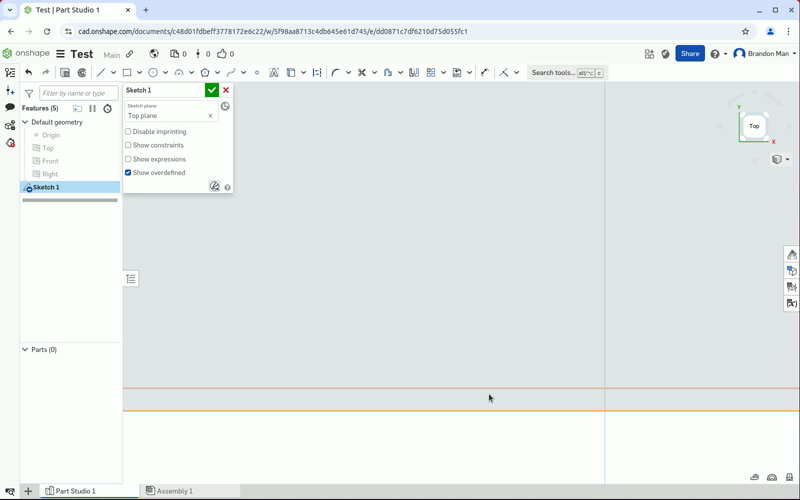
scroll(-6)
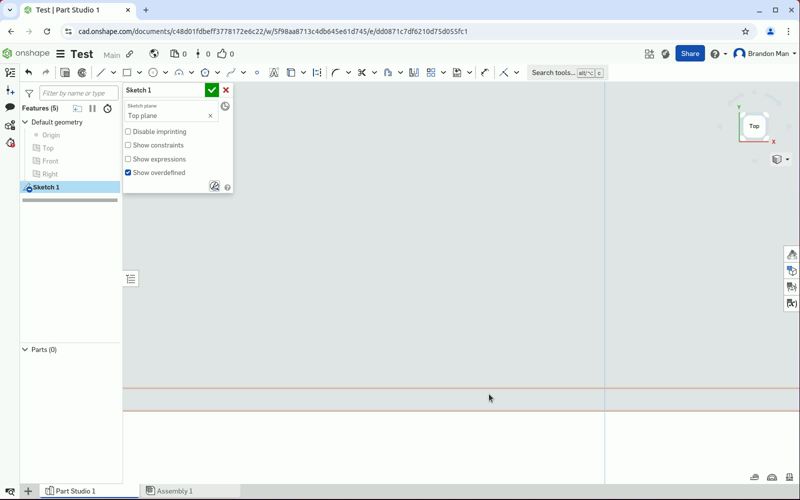
scroll(-6)
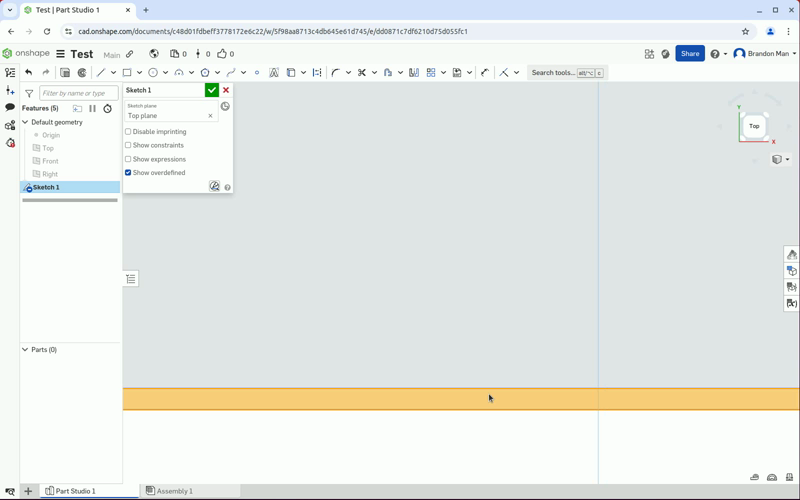
scroll(-6)
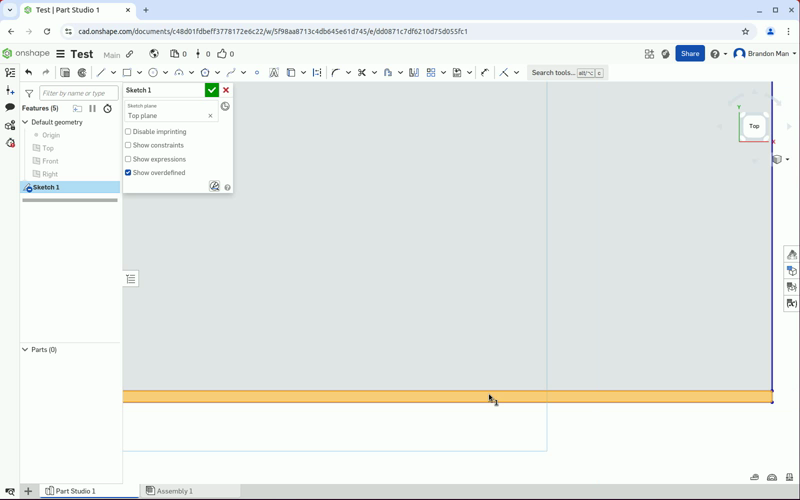
scroll(-6)
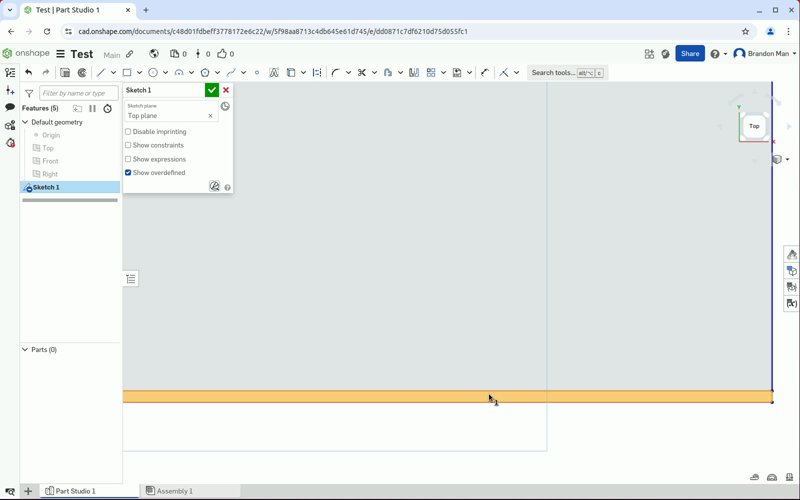
scroll(-6)
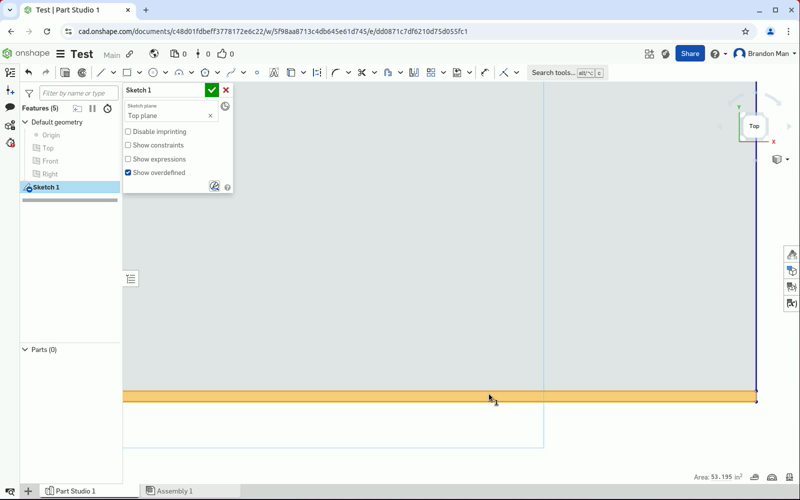
scroll(-6)
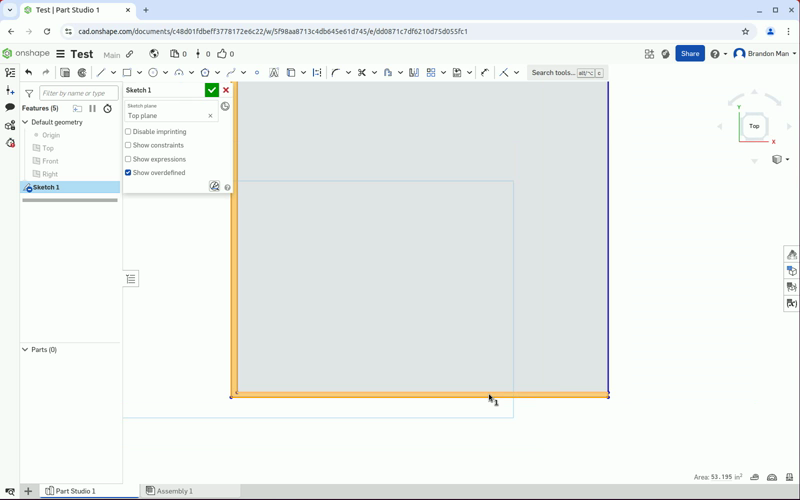
scroll(-6)
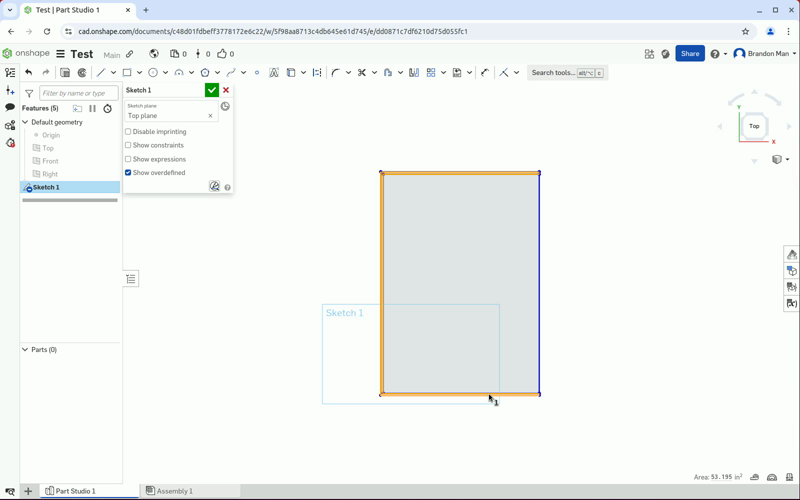
mouse_move(73, 352)
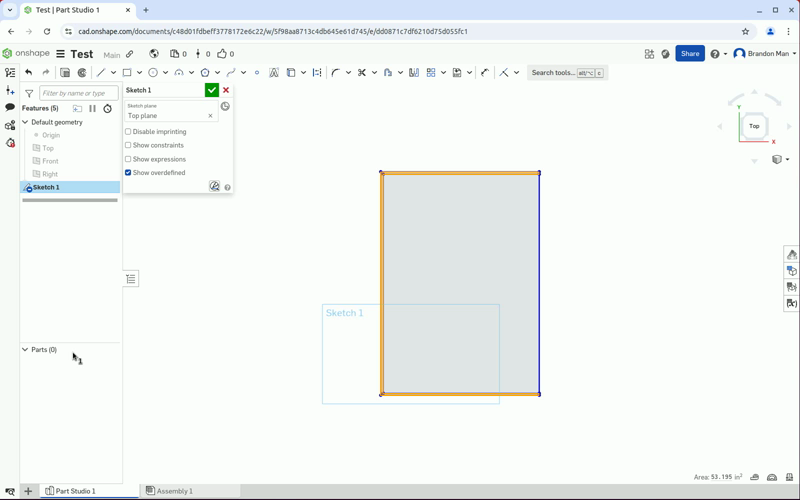
key(shift+y)
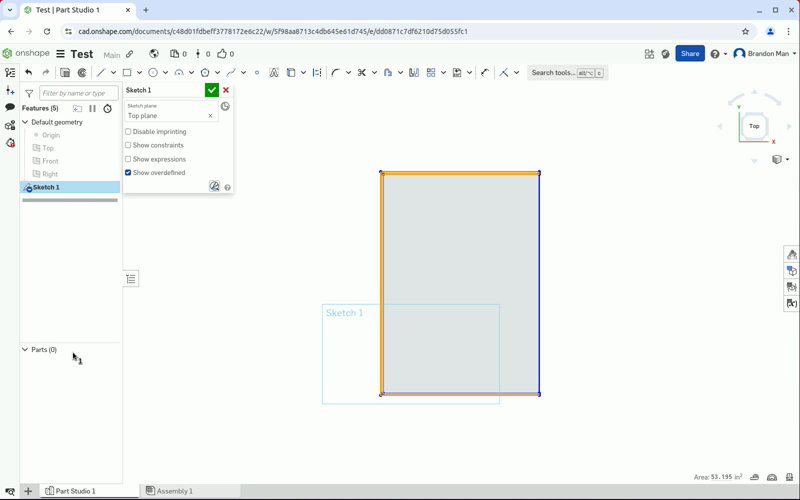
key(shift+e)
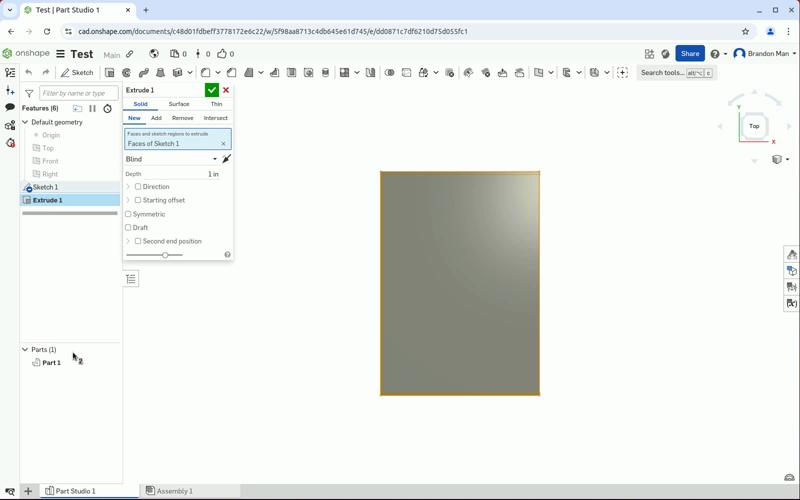
mouse_move(143, 106)
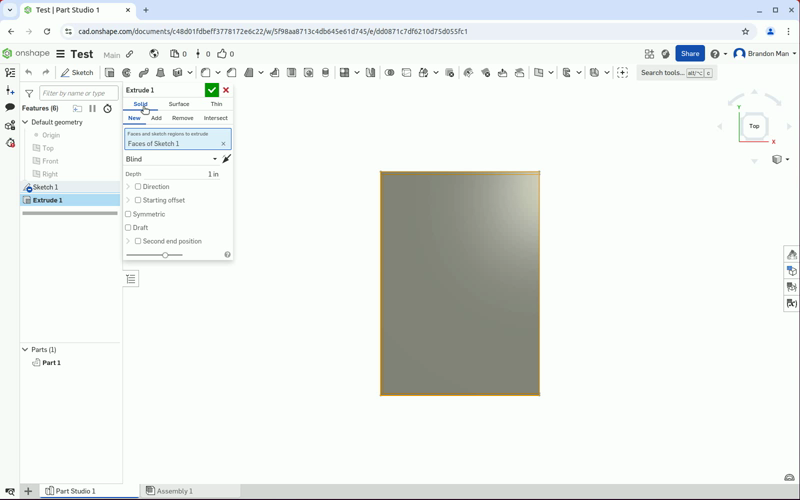
click(143, 106)
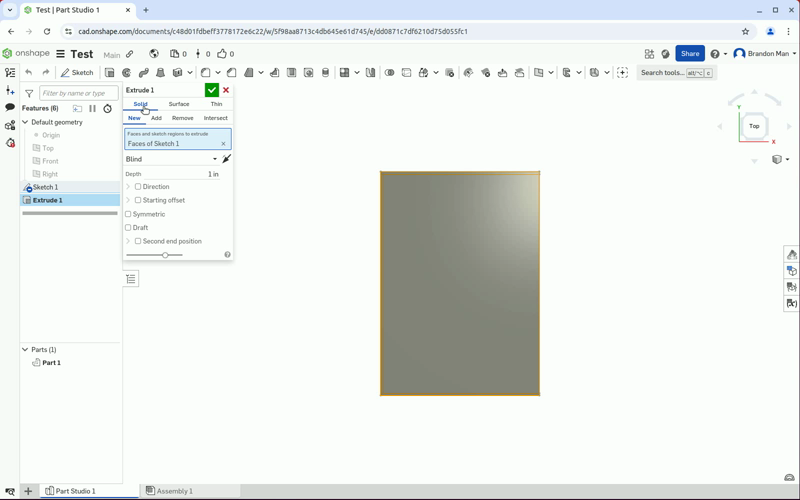
mouse_move(137, 120)
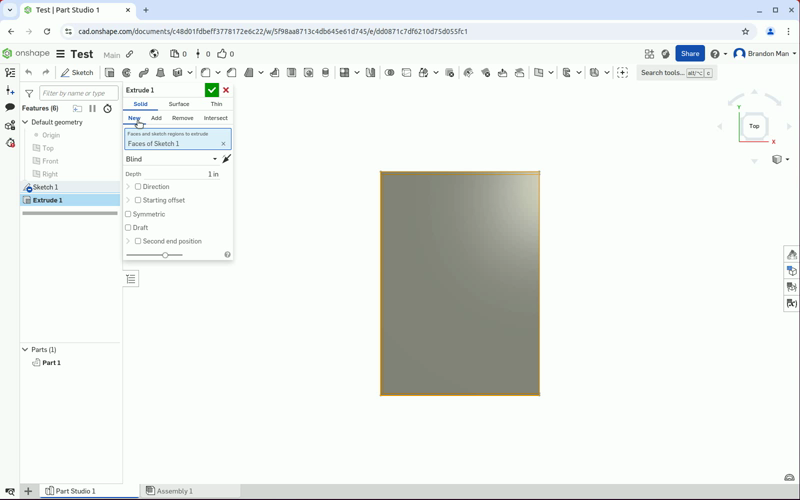
click(137, 120)
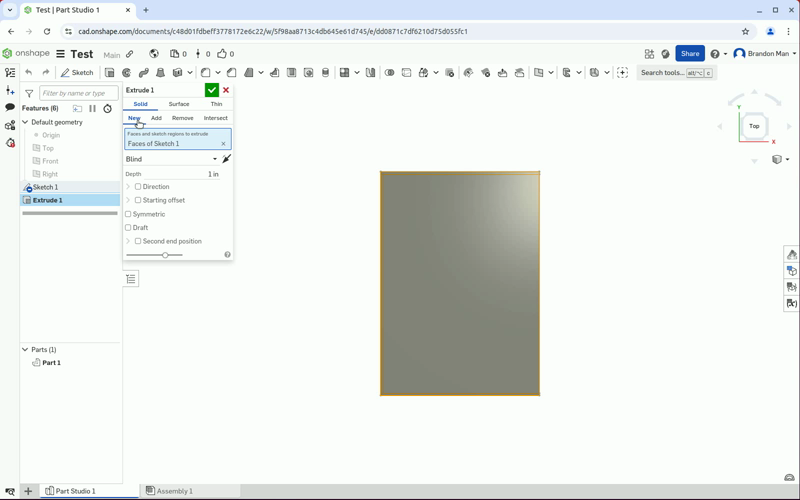
key(tab, 4)
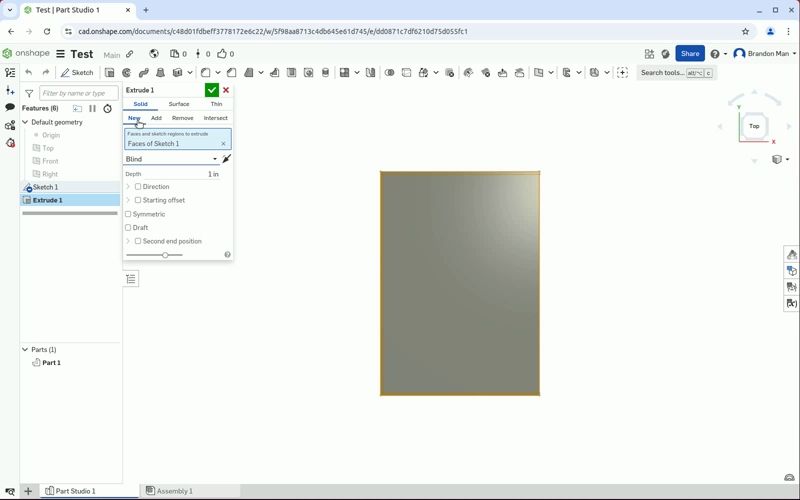
text(12.036)
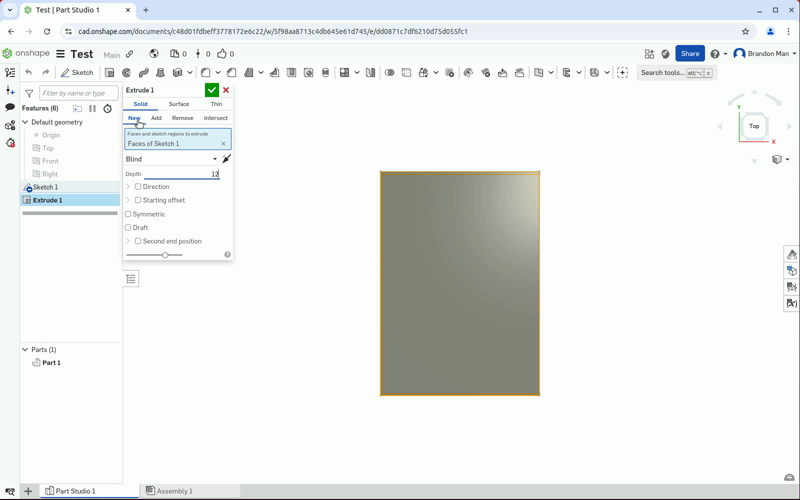
key(enter)
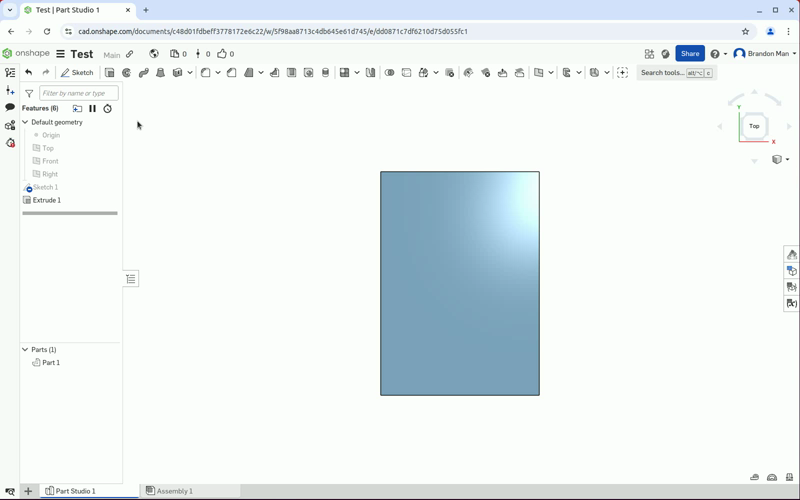
key(shift+h)
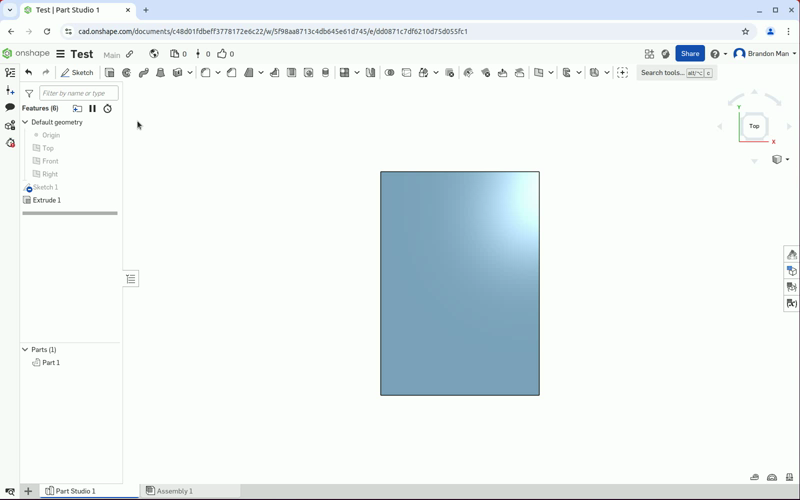
key(shift+h)
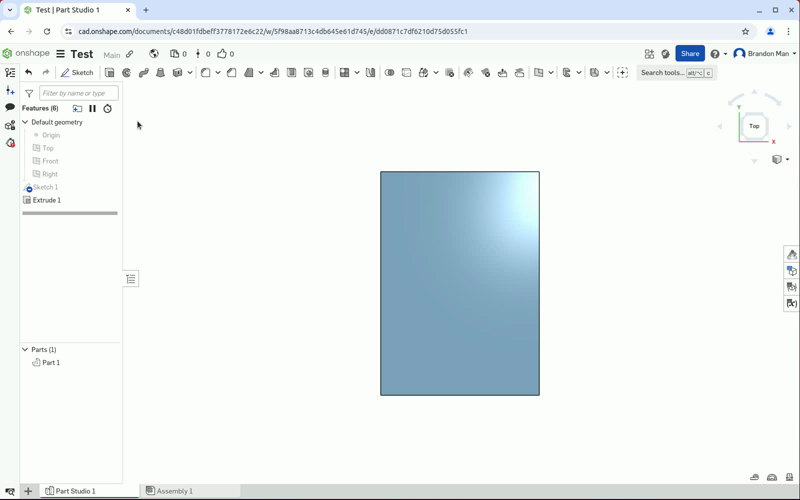
mouse_move(73, 189)
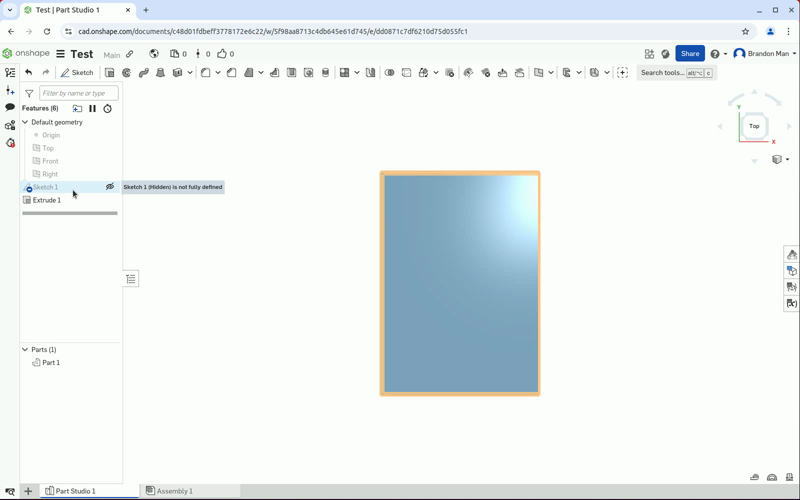
click(73, 189)
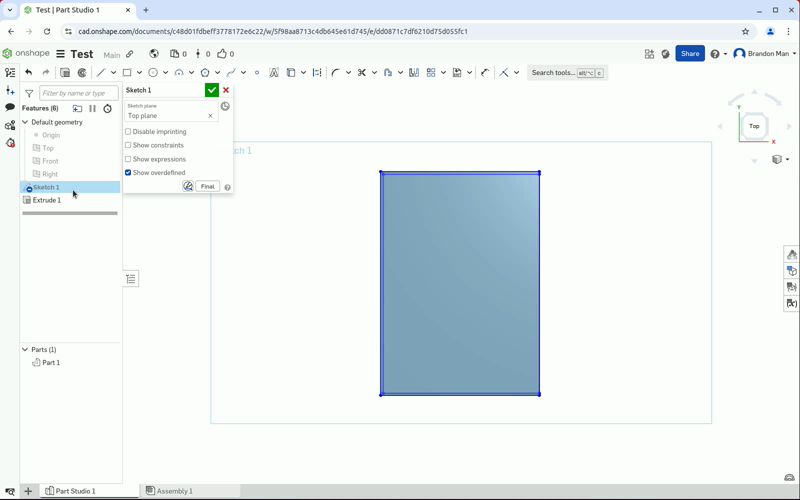
mouse_move(229, 92)
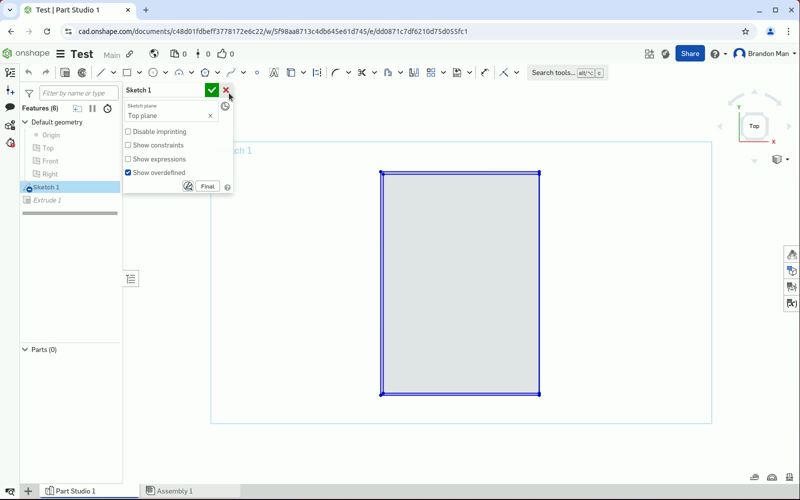
click(229, 92)
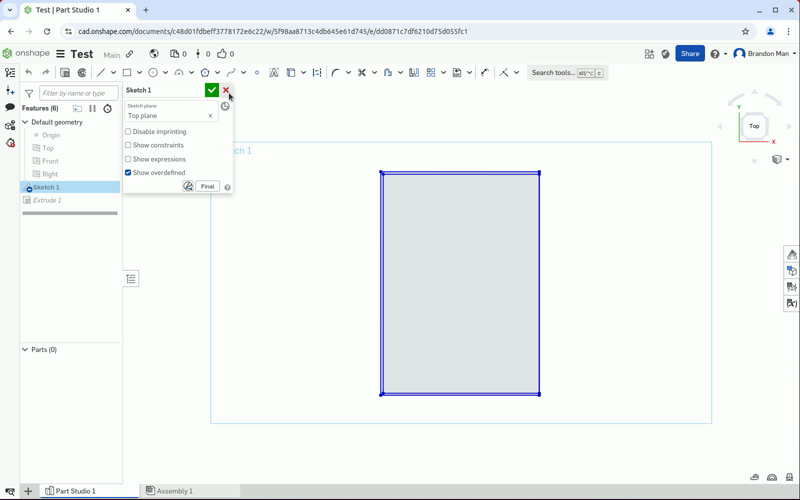
key(shift+s)
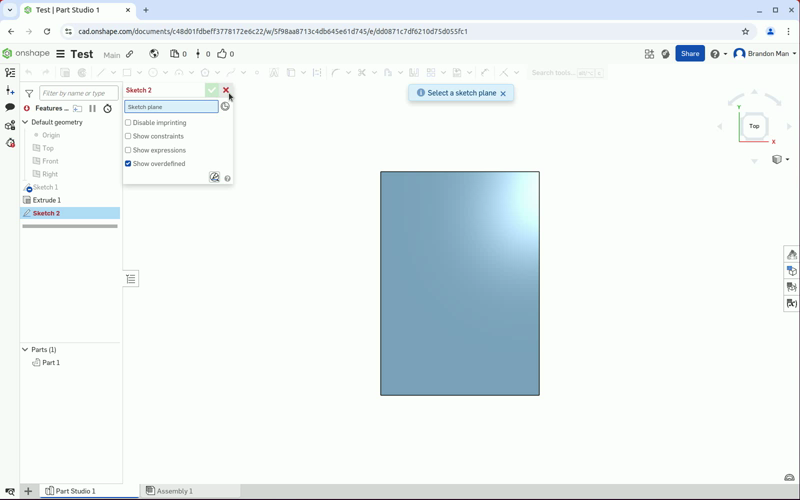
mouse_move(73, 150)
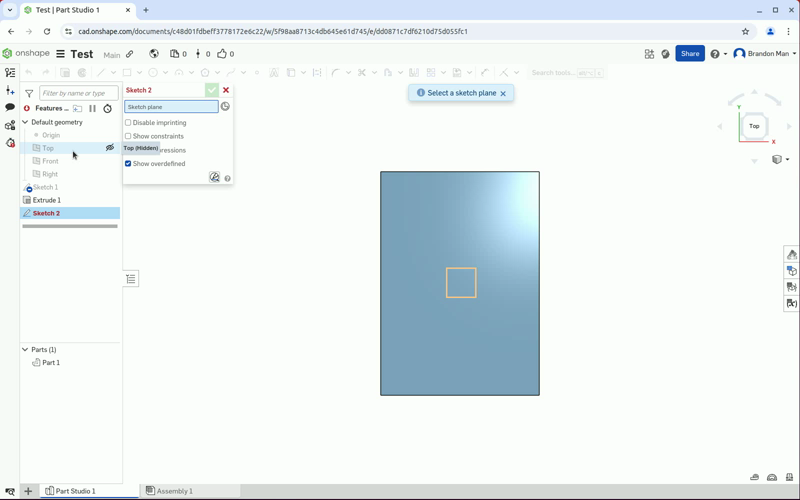
click(73, 150)
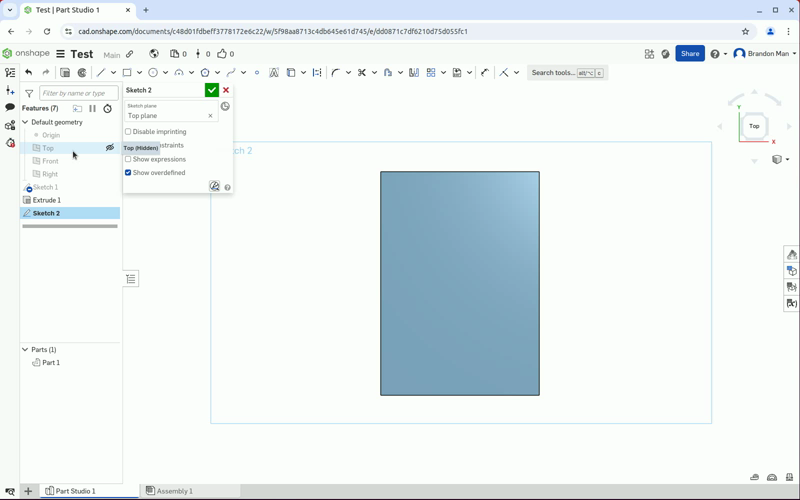
mouse_move(73, 352)
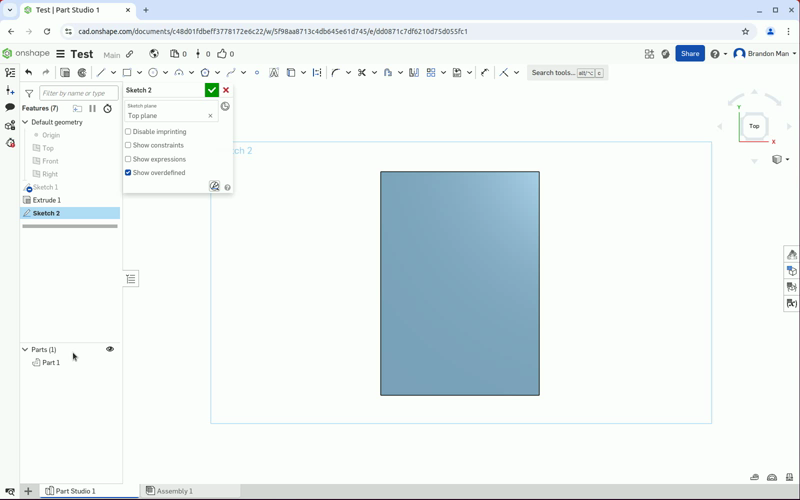
key(y)
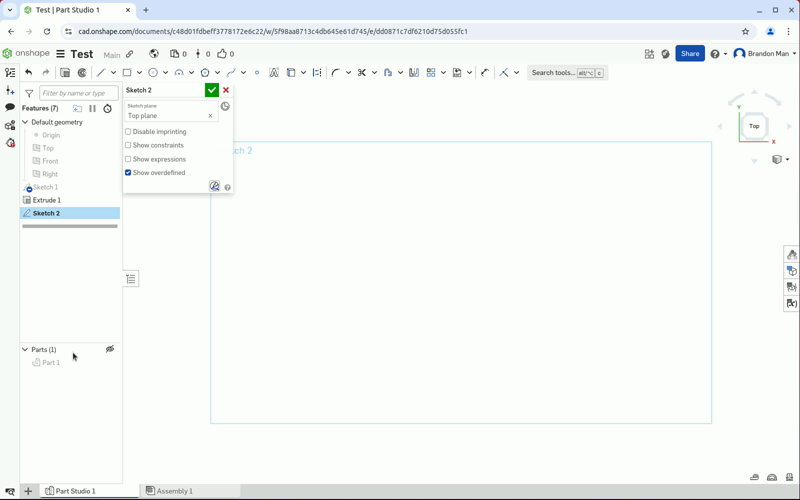
key(l)
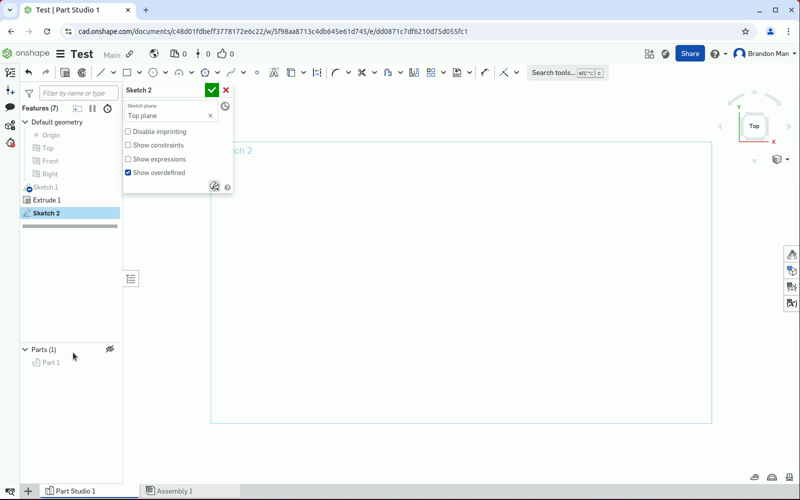
key_down(shift)
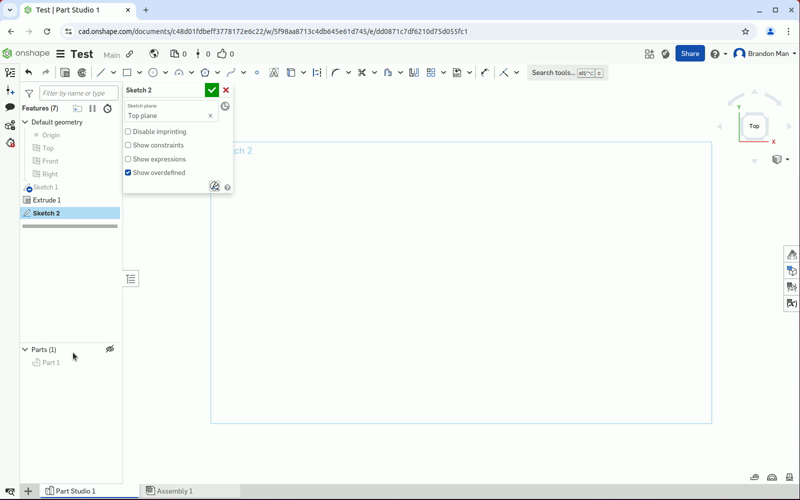
mouse_move(382, 394)
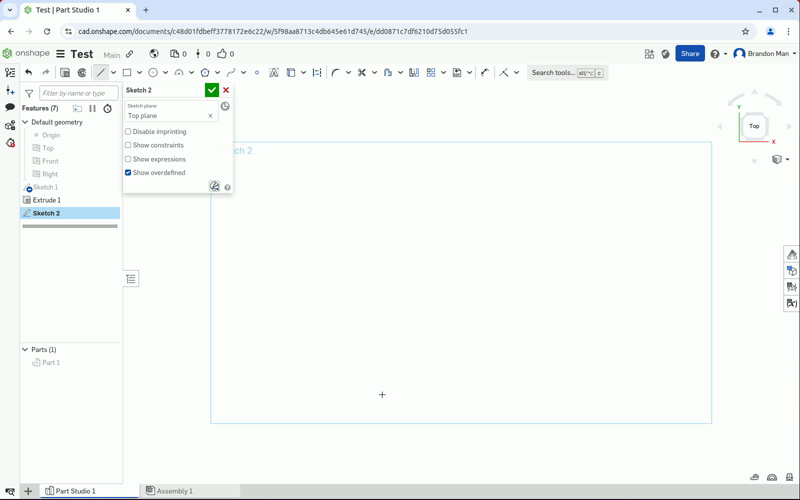
click(382, 394)
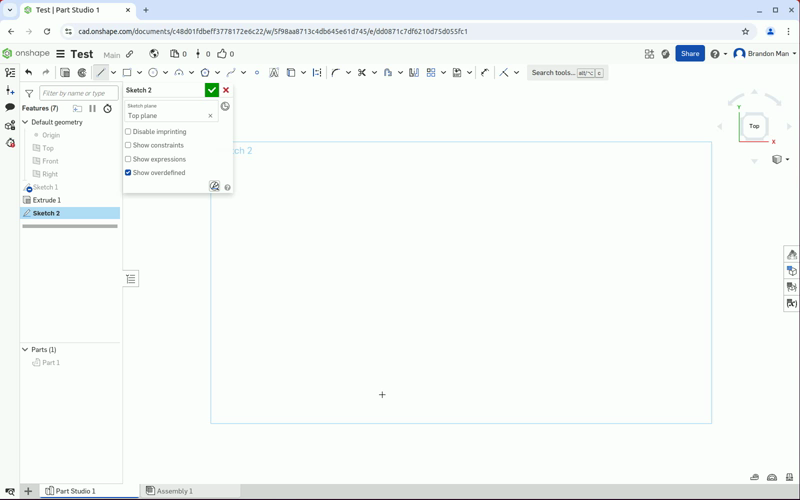
key_up(shift)
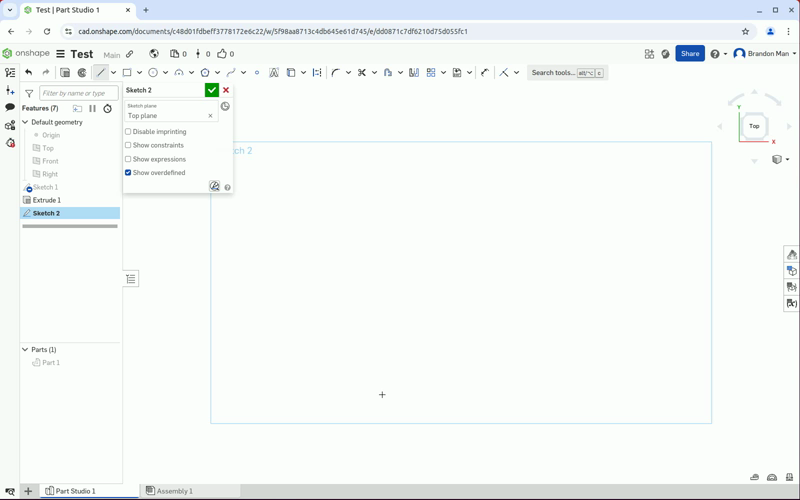
key_down(shift)
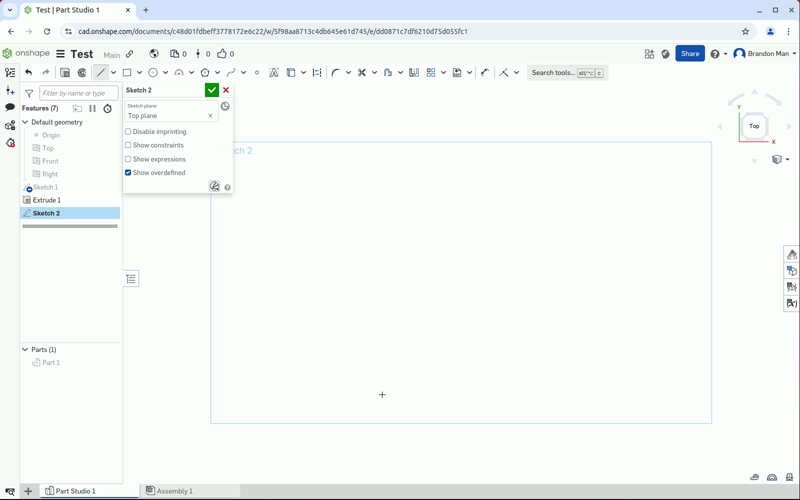
mouse_move(538, 394)
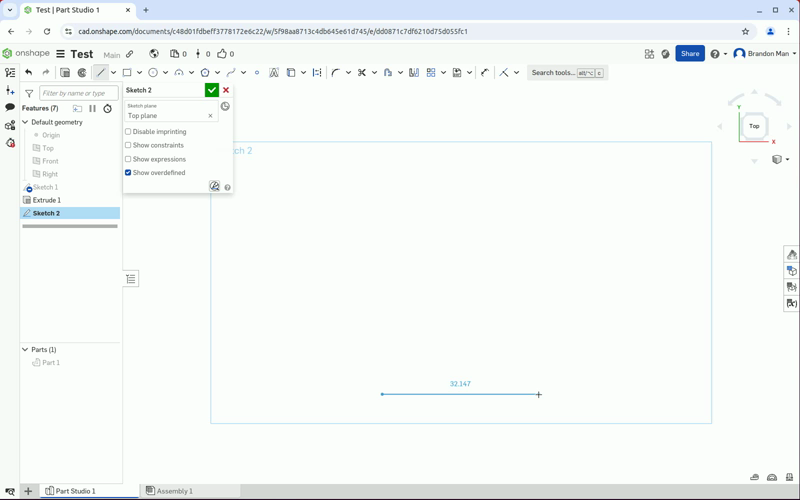
click(538, 394)
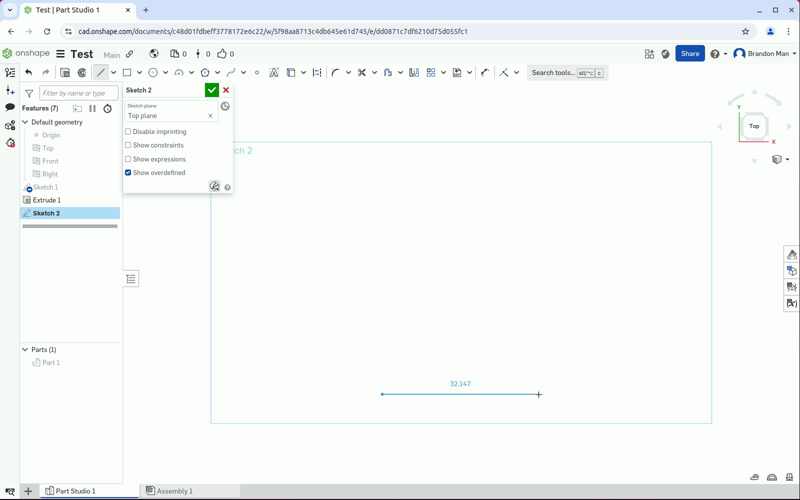
key_up(shift)
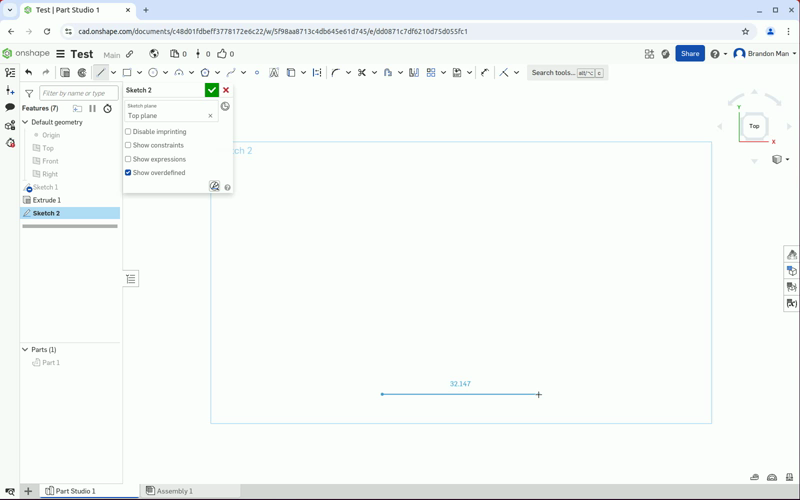
key_down(shift)
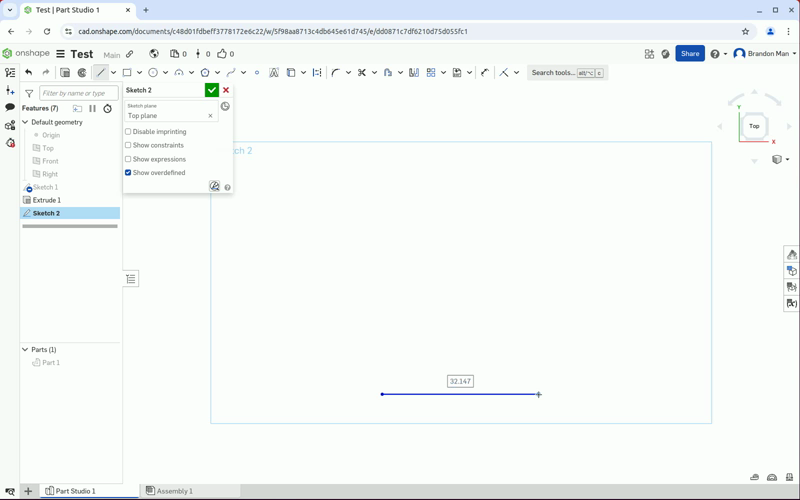
mouse_move(538, 172)
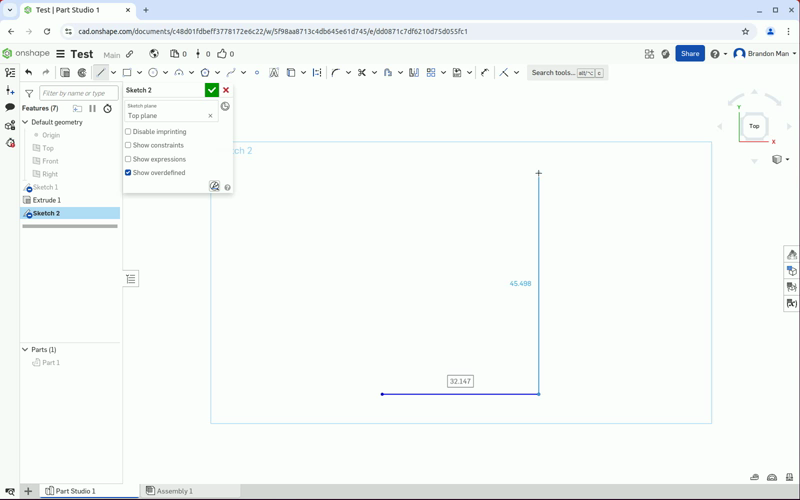
click(538, 172)
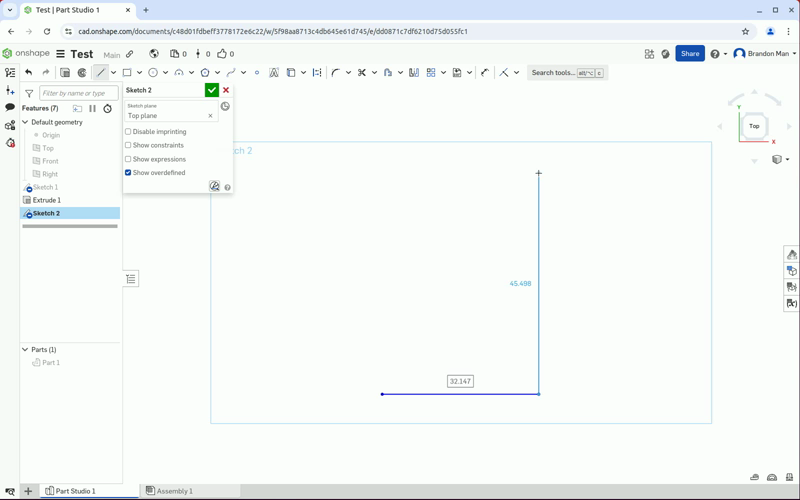
key_up(shift)
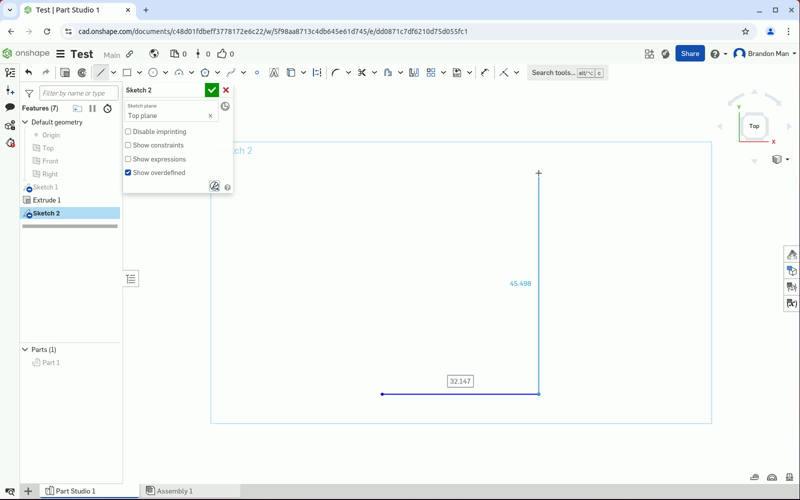
key_down(shift)
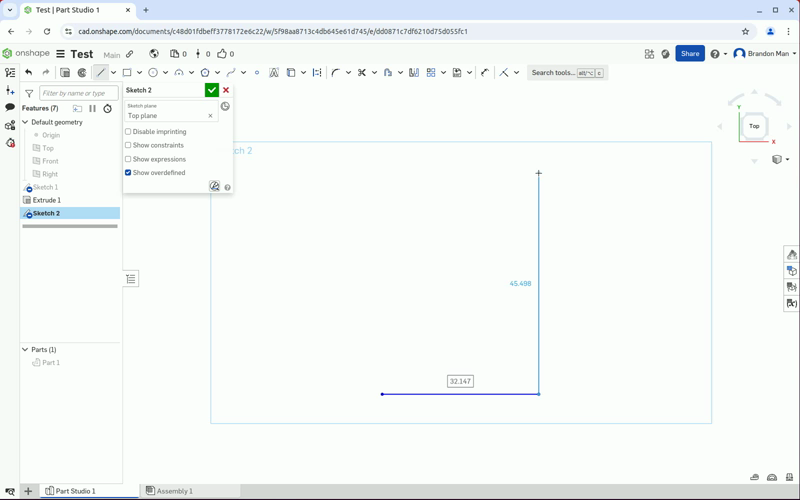
mouse_move(382, 172)
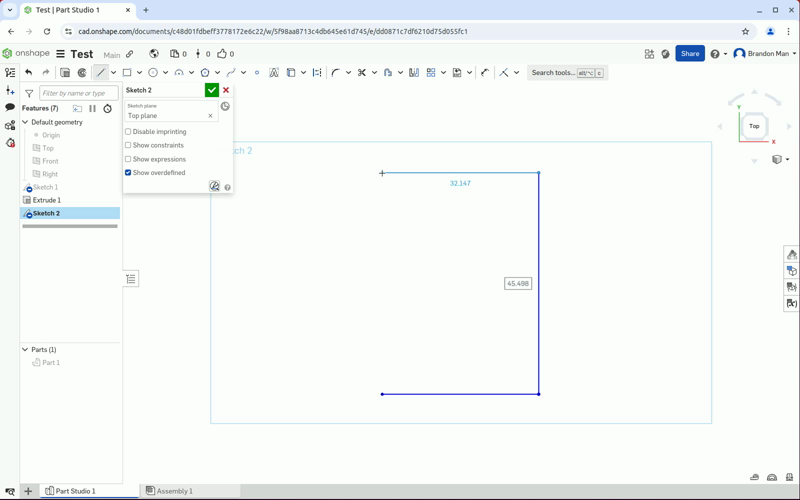
click(382, 172)
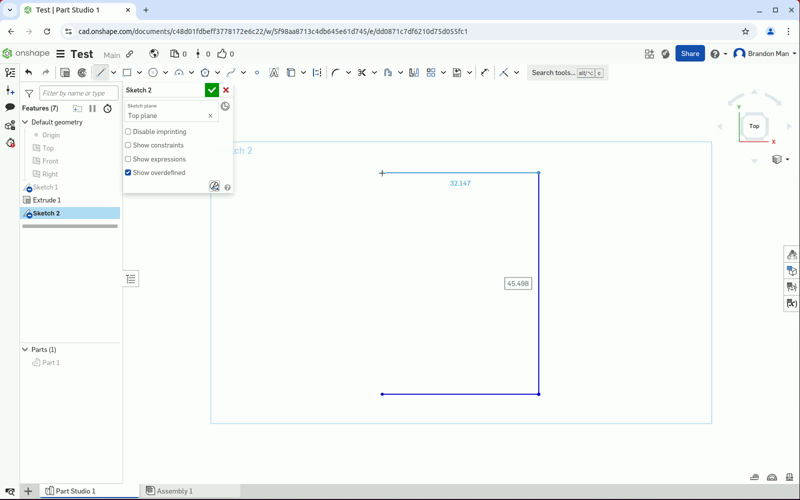
key_up(shift)
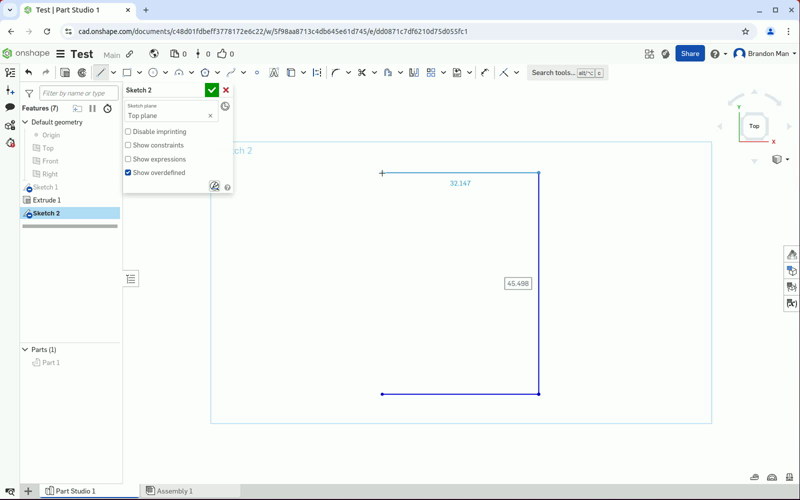
key_down(shift)
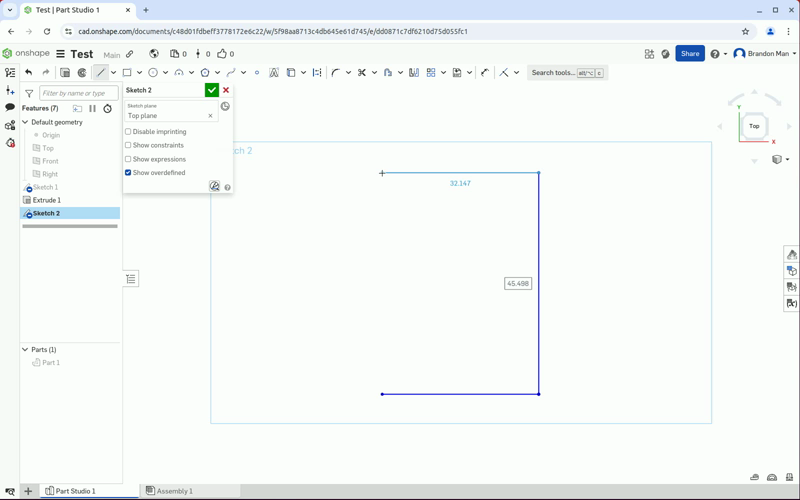
mouse_move(382, 394)
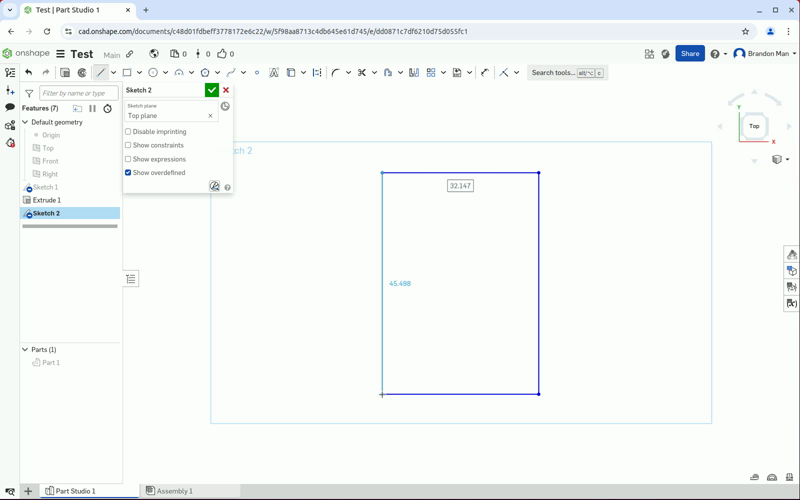
key_up(shift)
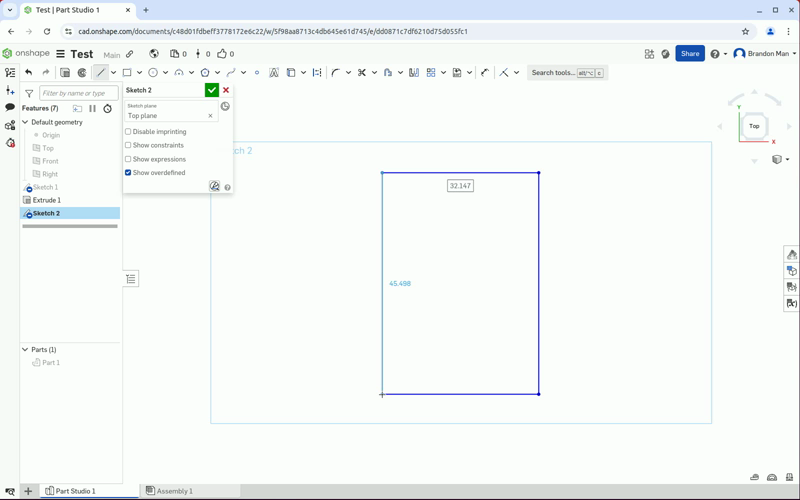
click(382, 394)
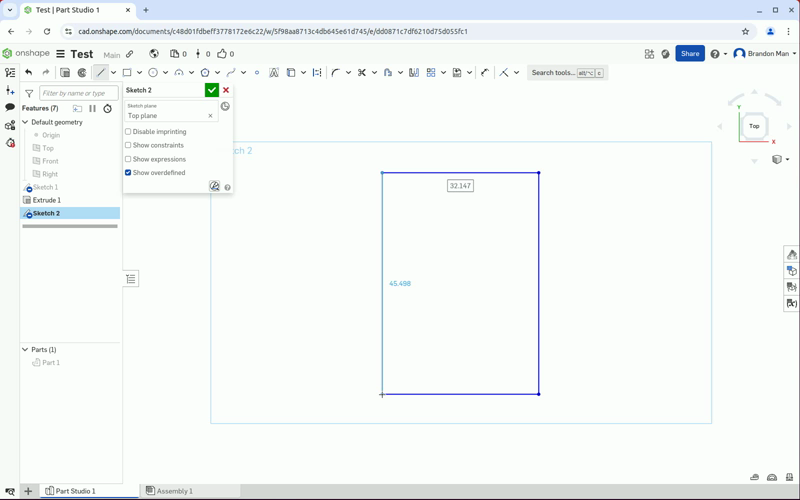
key(esc)
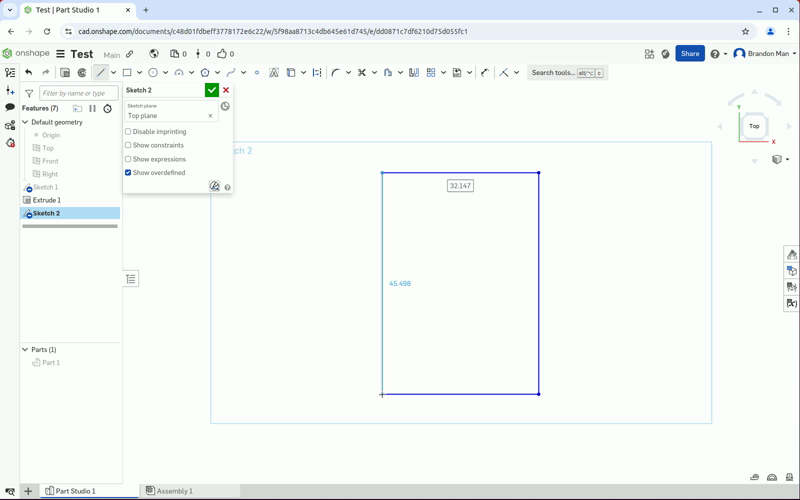
mouse_move(502, 343)
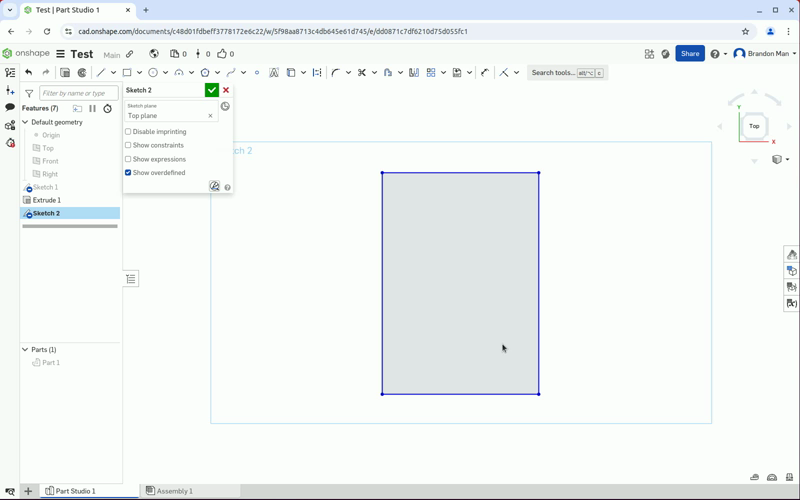
click(502, 343)
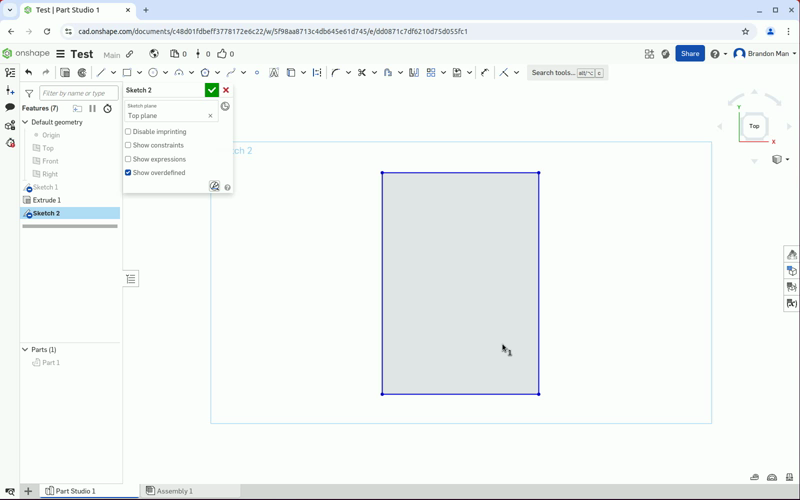
mouse_move(73, 352)
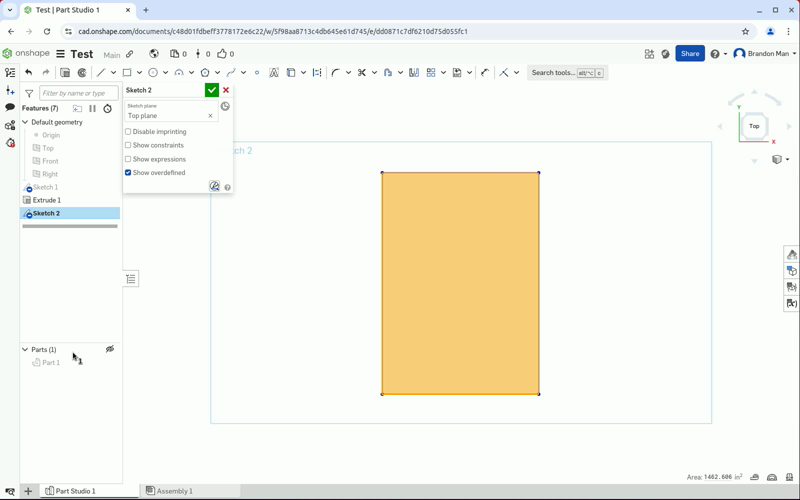
key(shift+y)
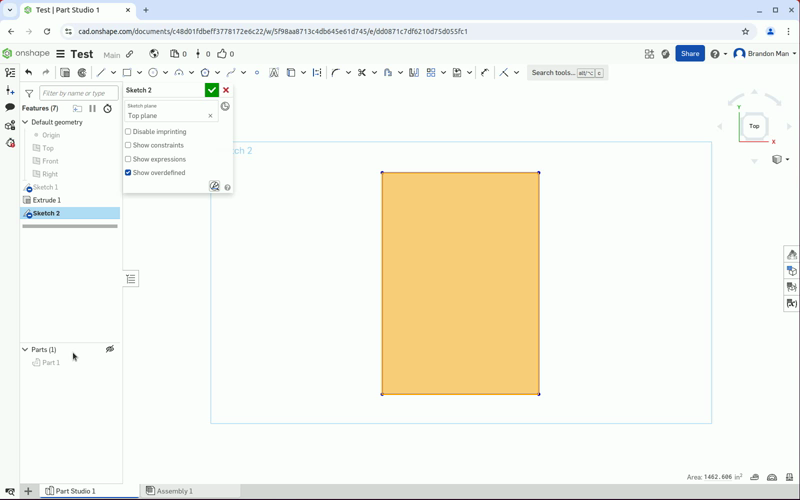
key(shift+e)
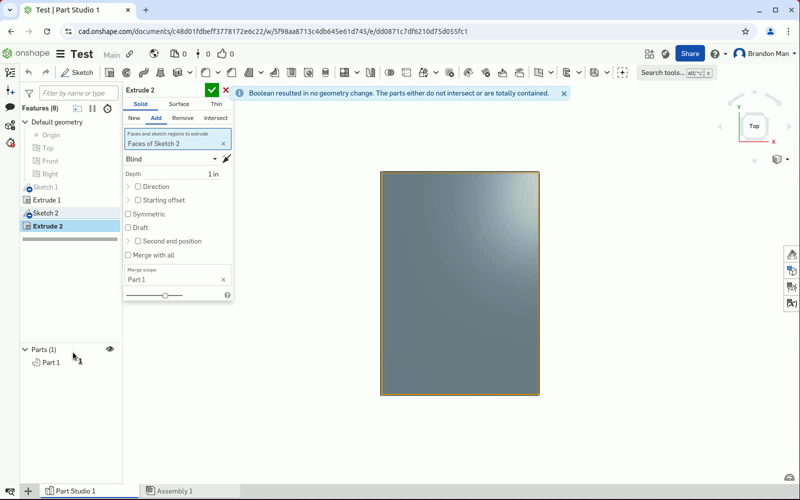
mouse_move(143, 106)
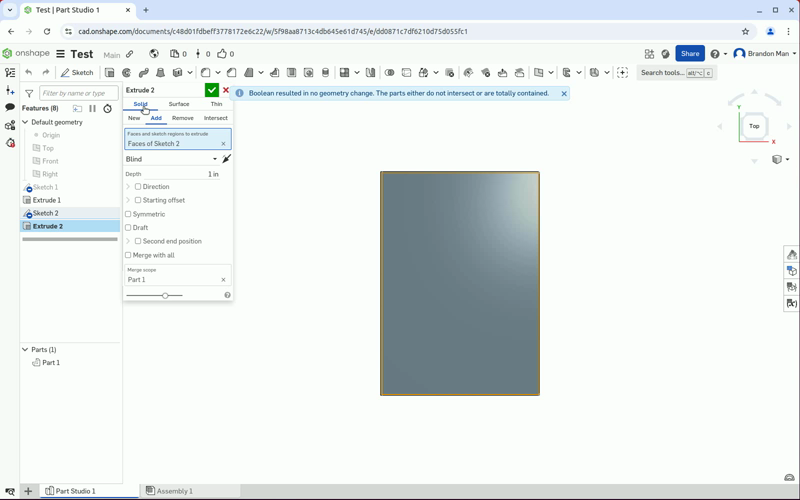
click(143, 106)
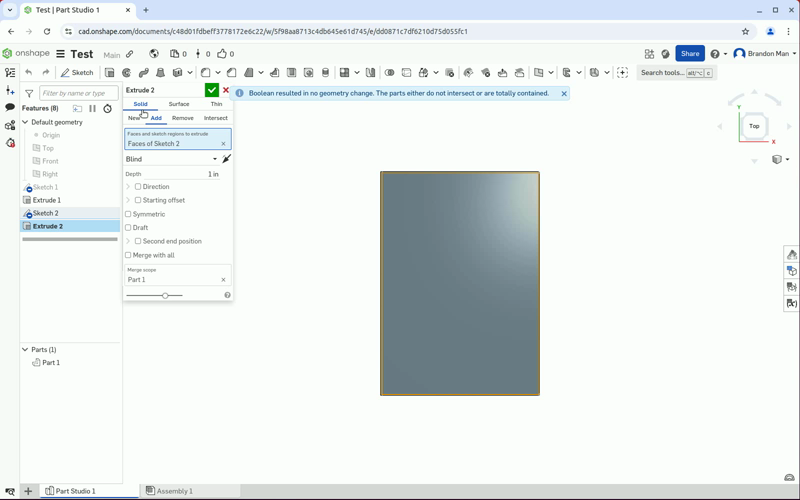
mouse_move(137, 120)
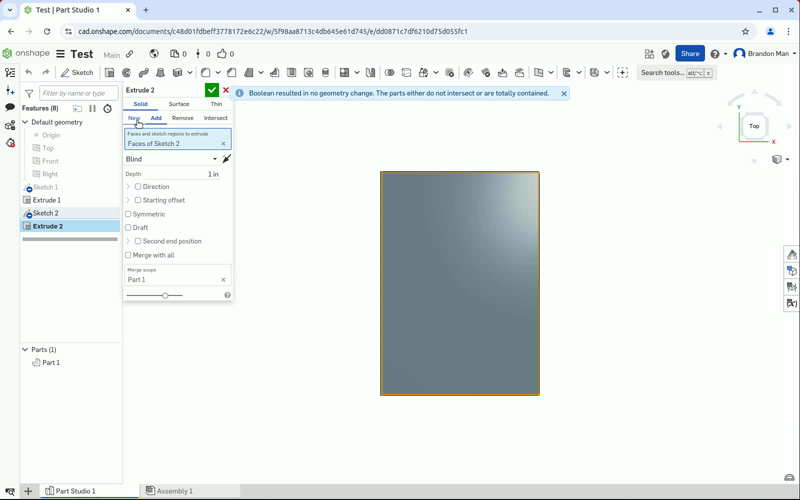
click(137, 120)
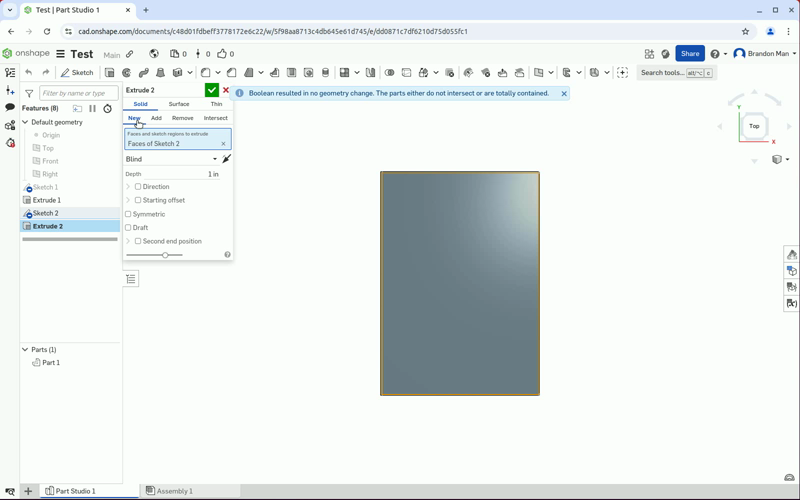
key(tab, 4)
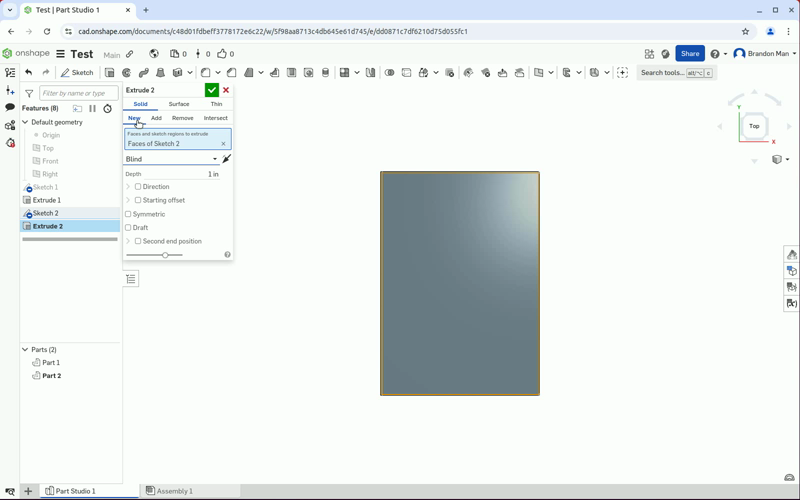
text(0.241)
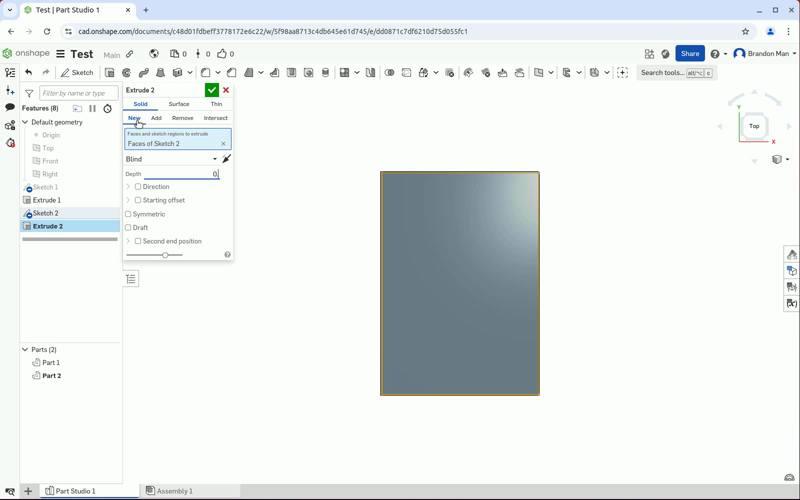
key(enter)
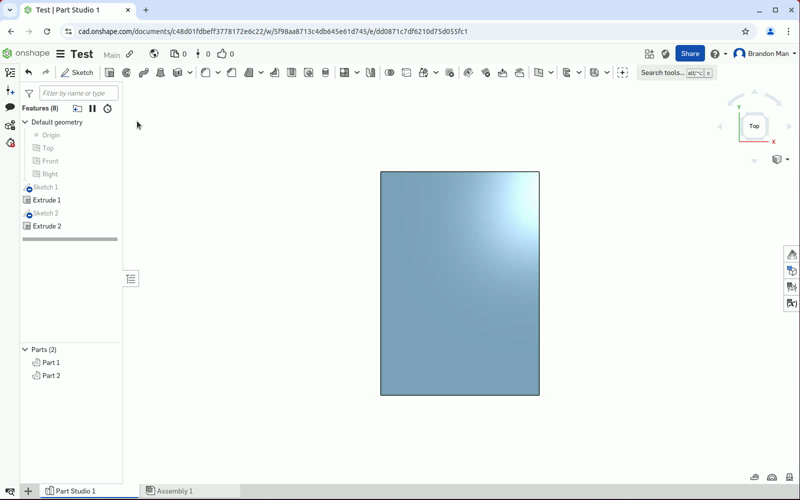
key(shift+h)
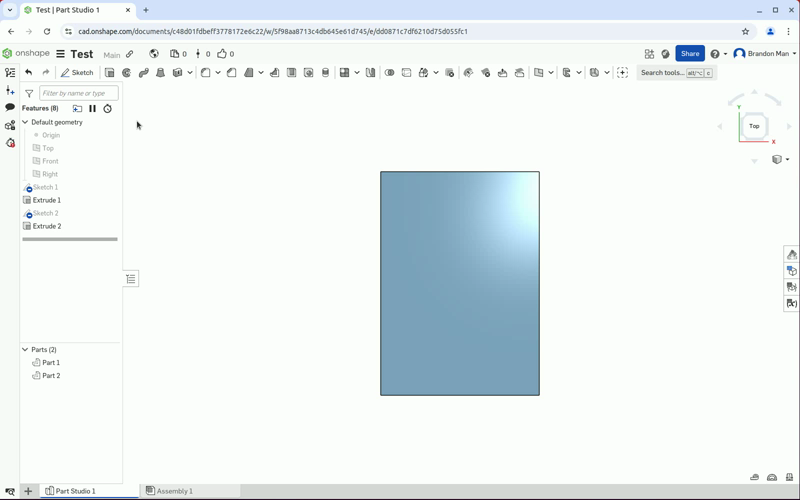
key(shift+h)
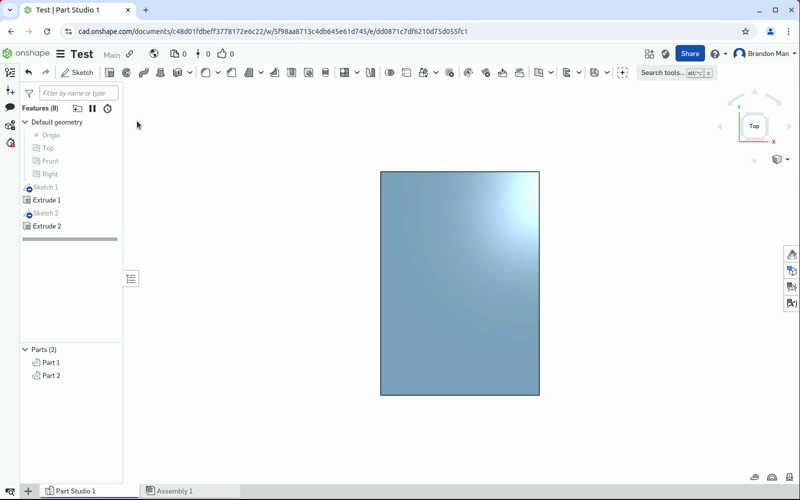
key(shift+7)
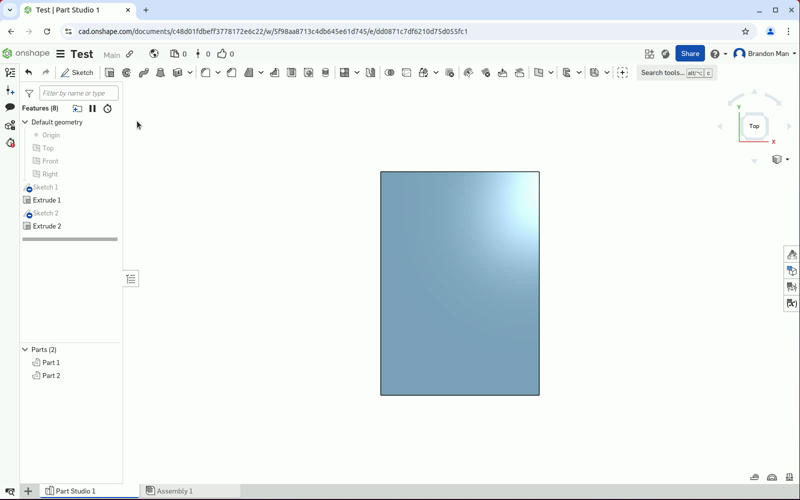
key(up, 3)
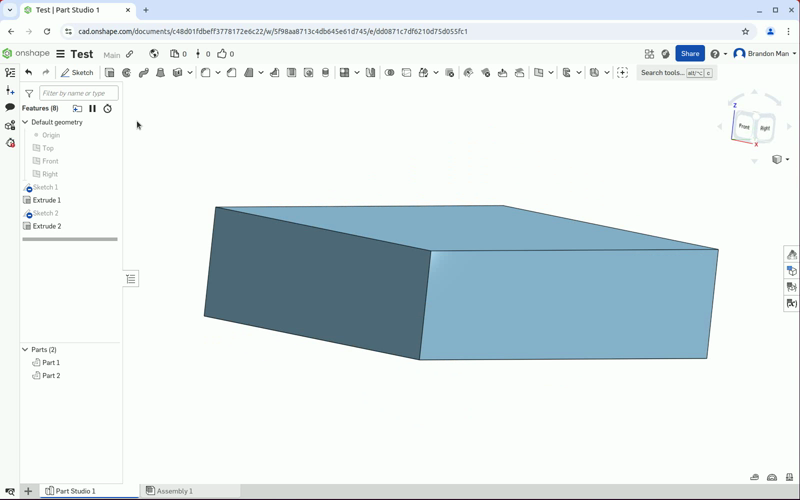
key(left, 3)
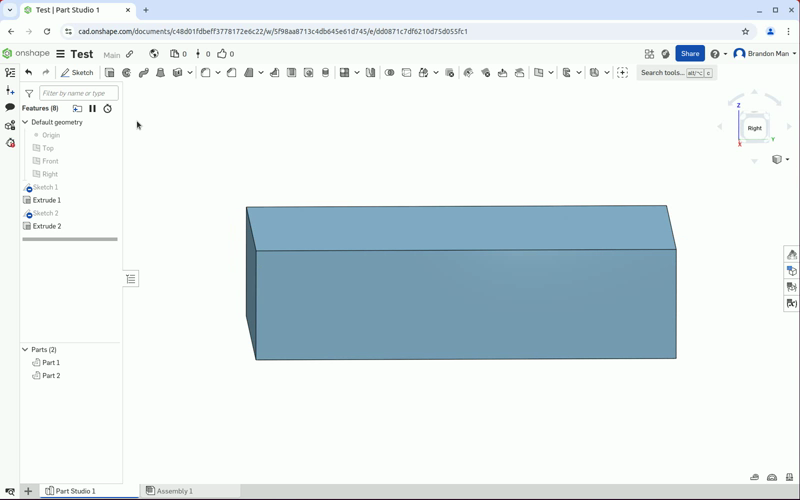
key(right, 3)
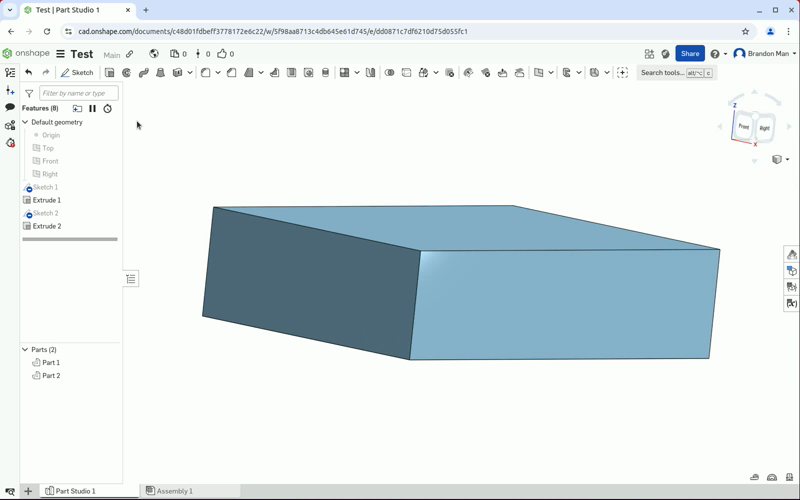
key(down, 3)
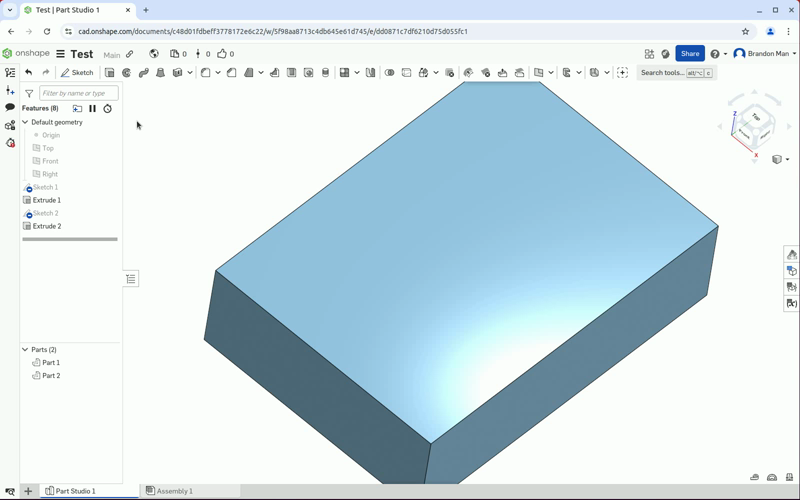
mouse_move(73, 189)
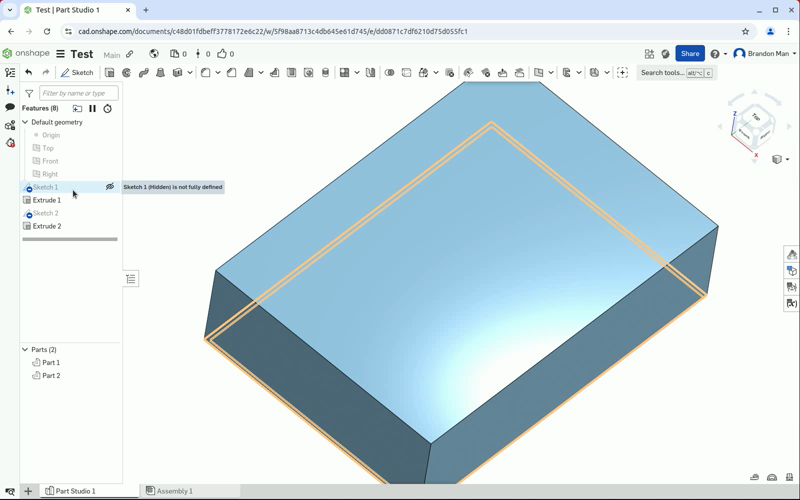
click(73, 189)